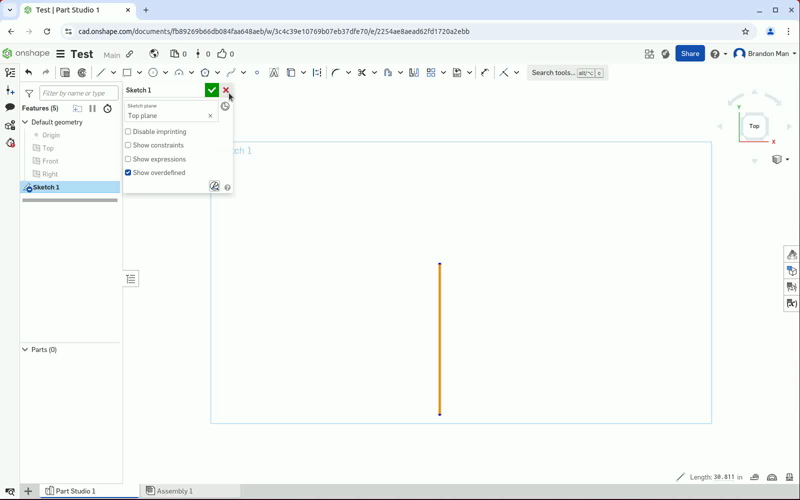
key(shift+h)
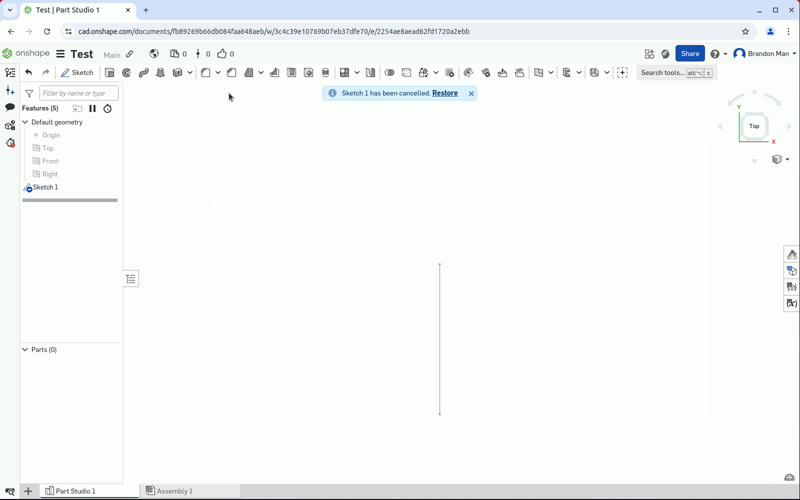
mouse_move(73, 352)
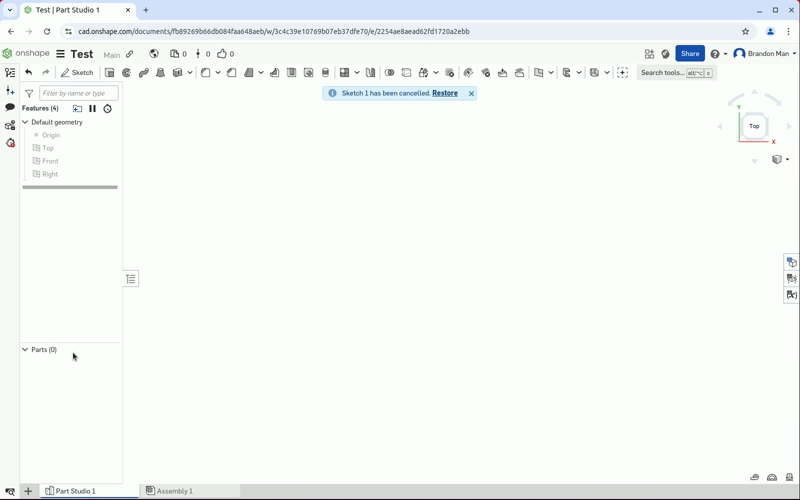
key(y)
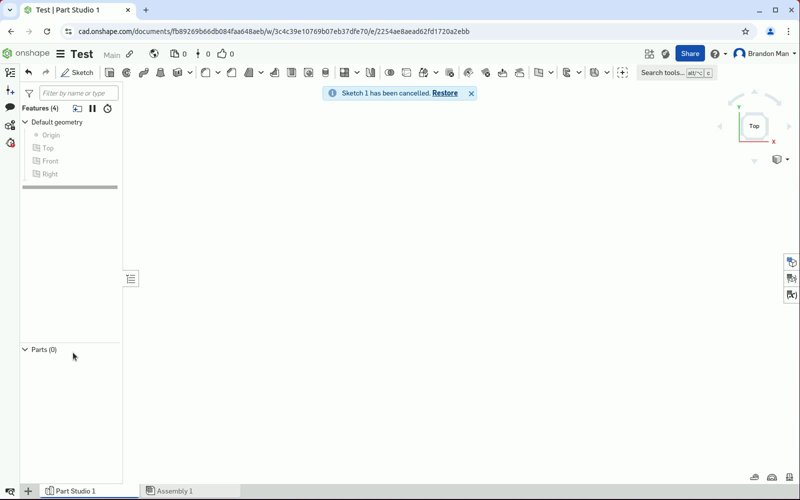
key(shift+p)
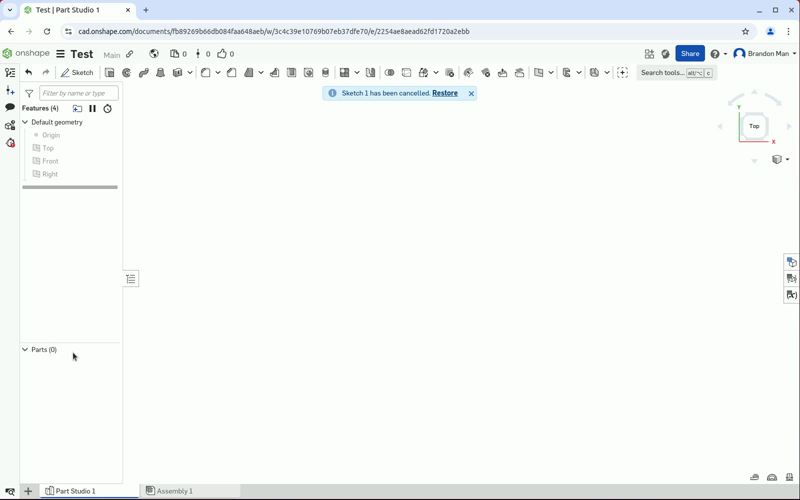
key(space)
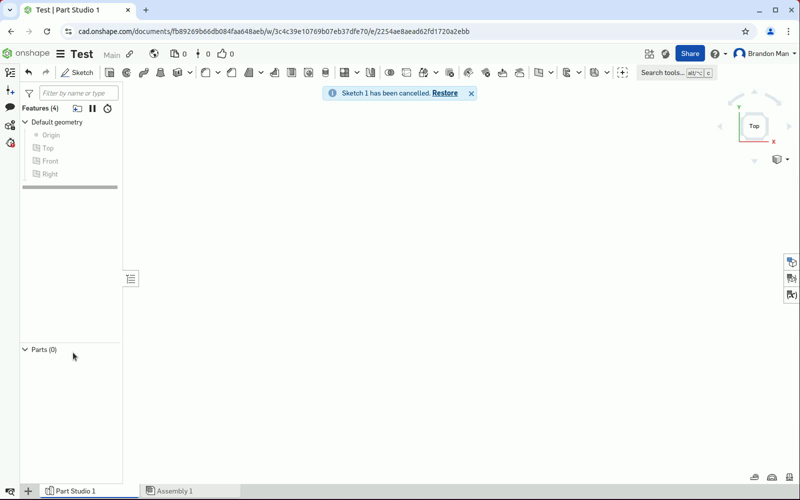
key_down(shift)
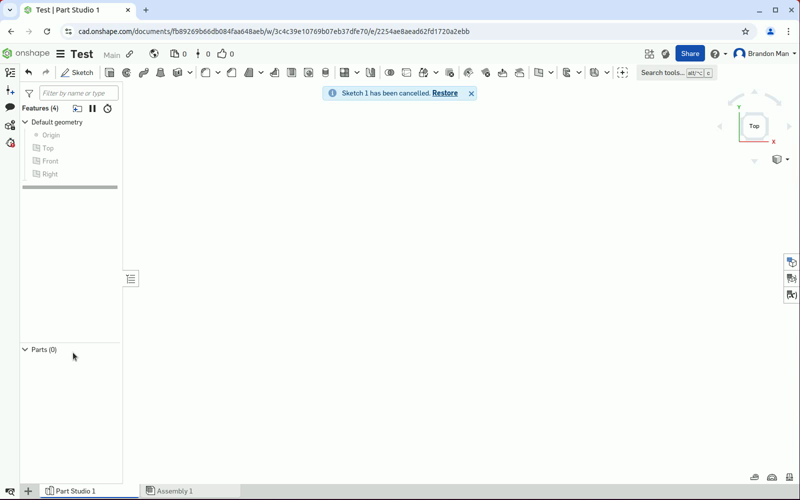
key(up)
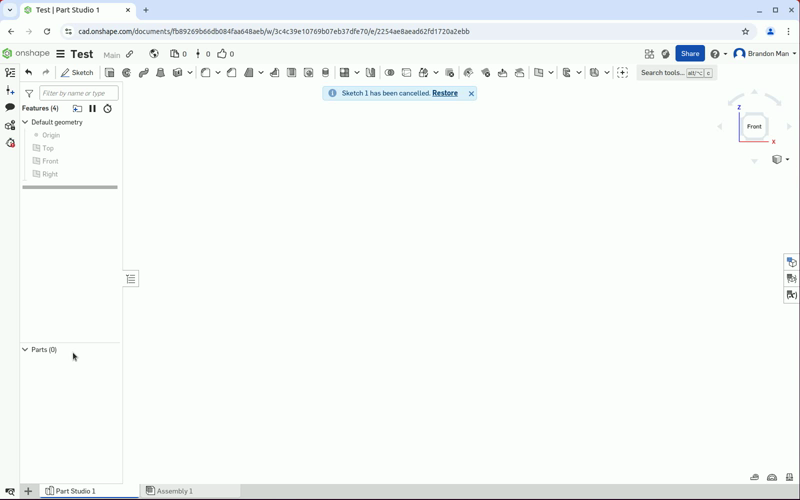
key_up(shift)
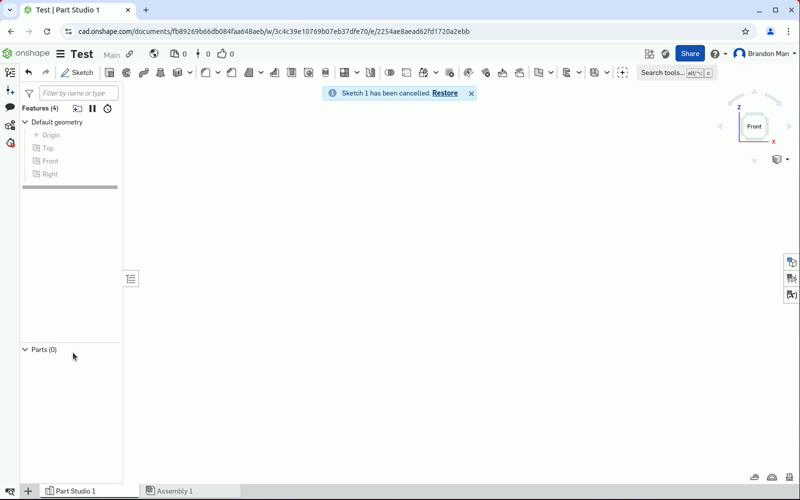
key(space)
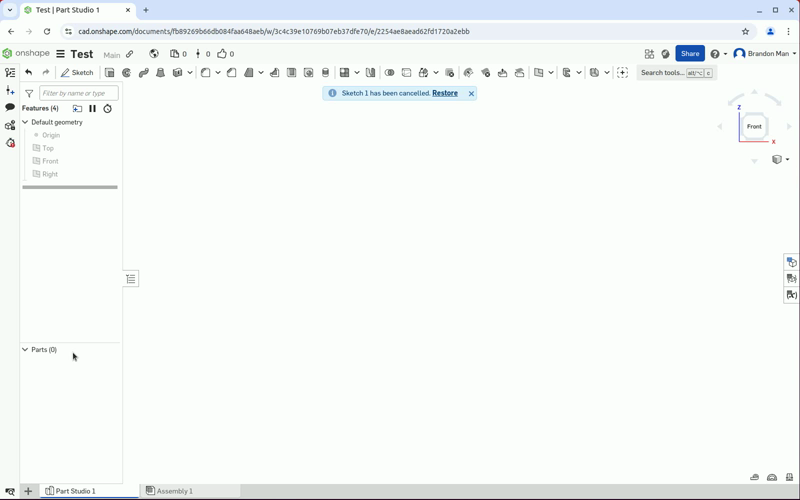
key_down(shift)
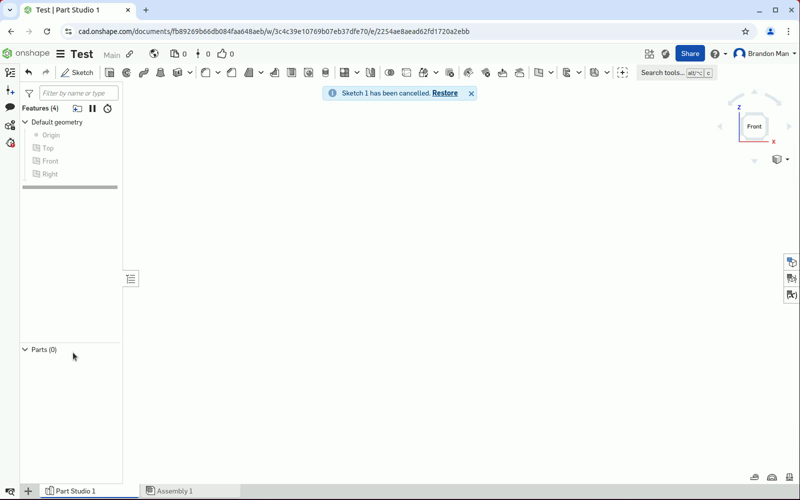
key(left)
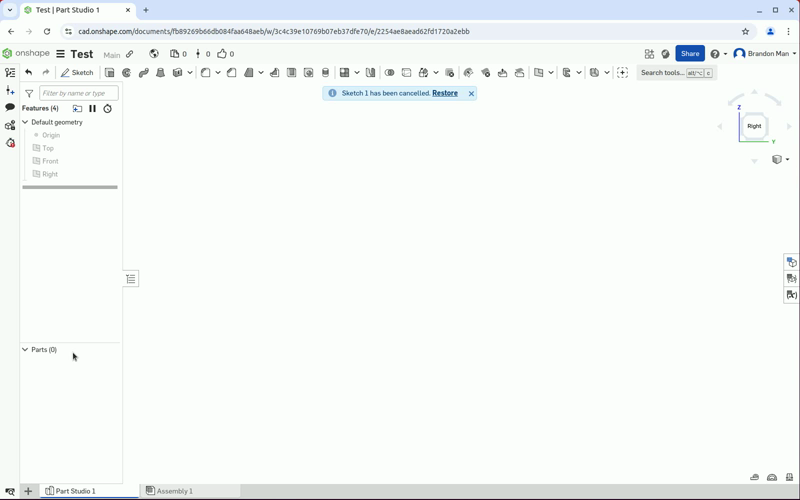
key_up(shift)
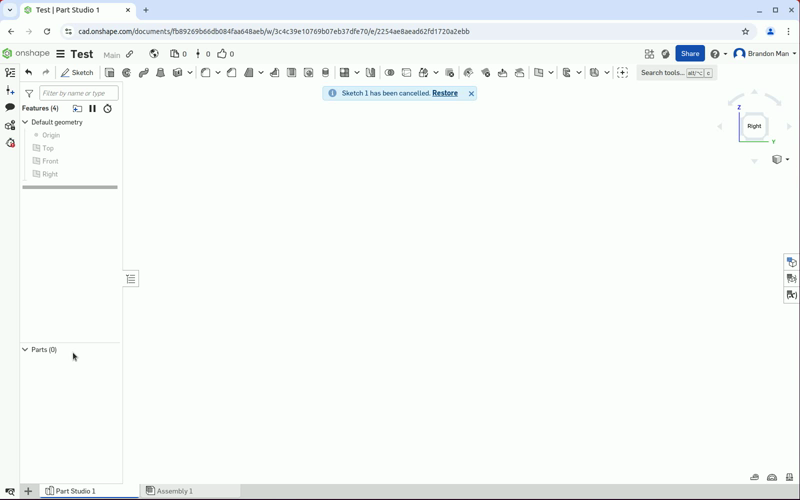
mouse_move(73, 352)
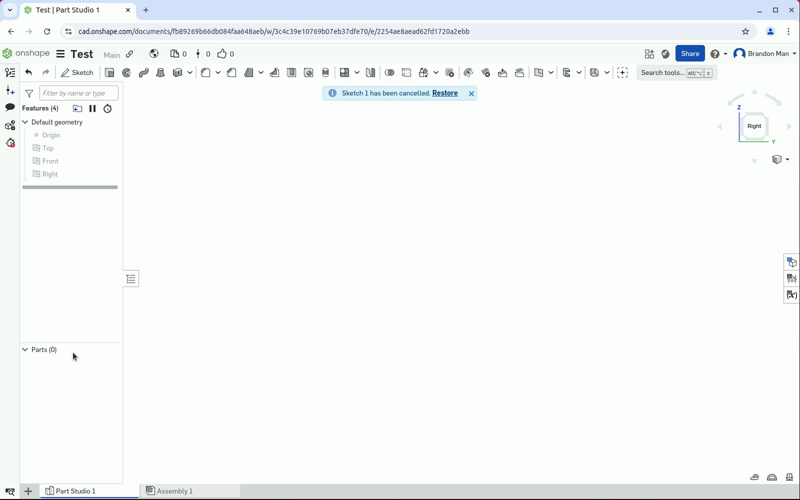
key(shift+y)
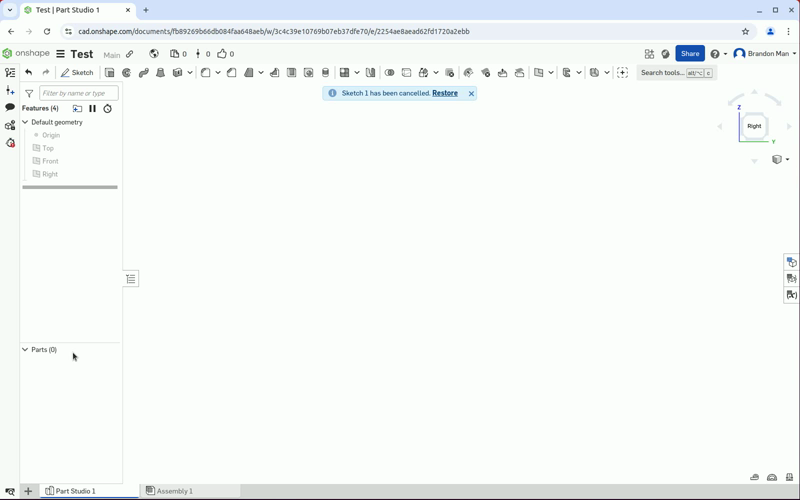
key(shift+s)
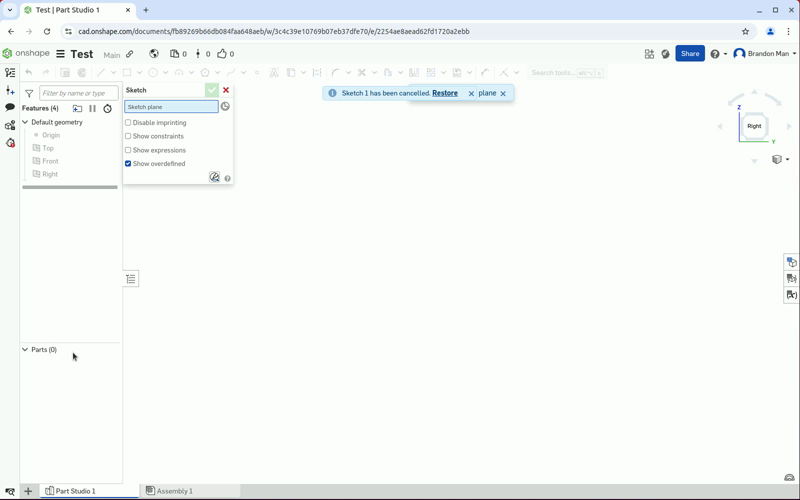
mouse_move(73, 176)
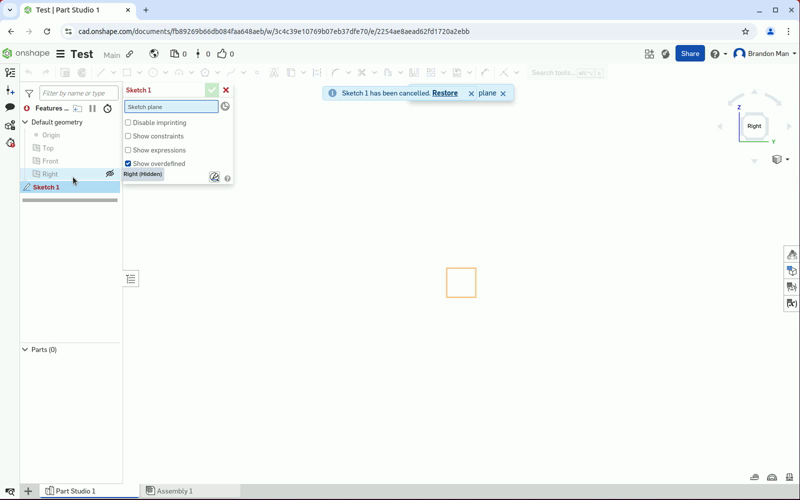
click(73, 176)
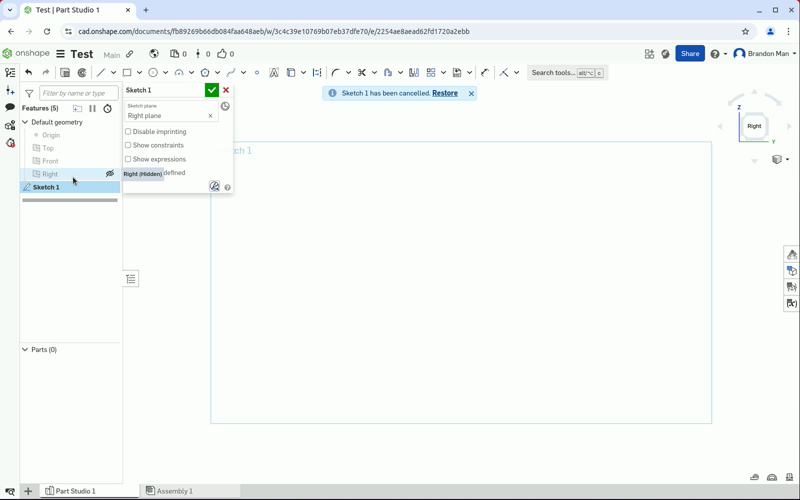
mouse_move(73, 352)
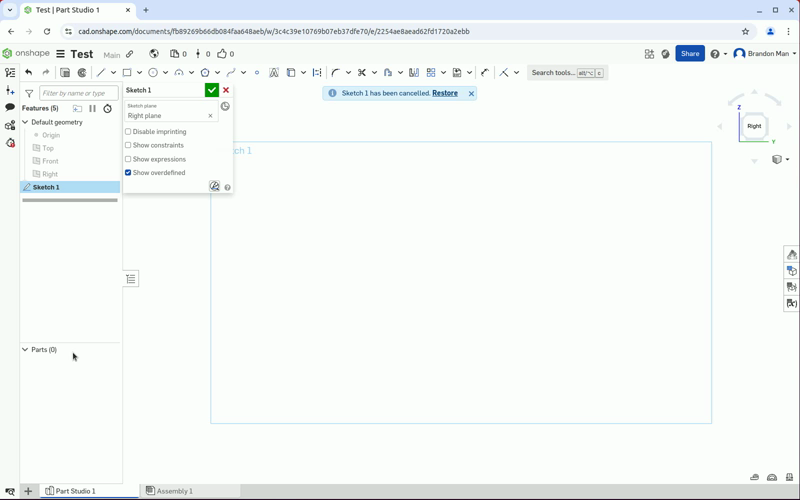
key(y)
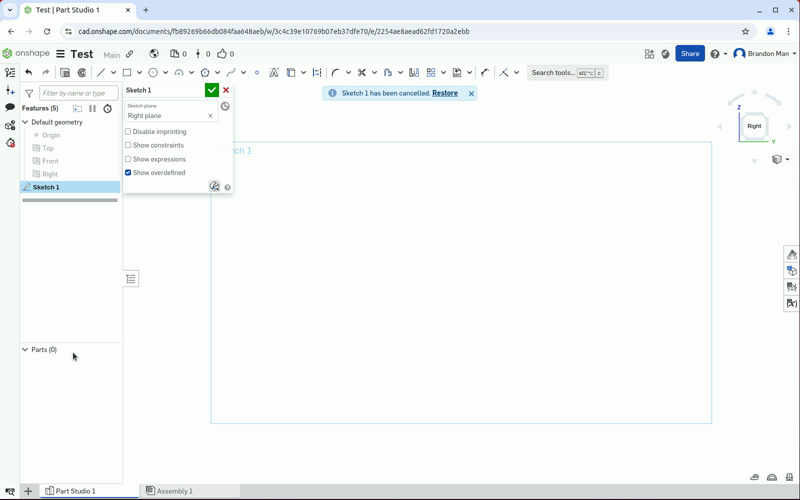
key(c)
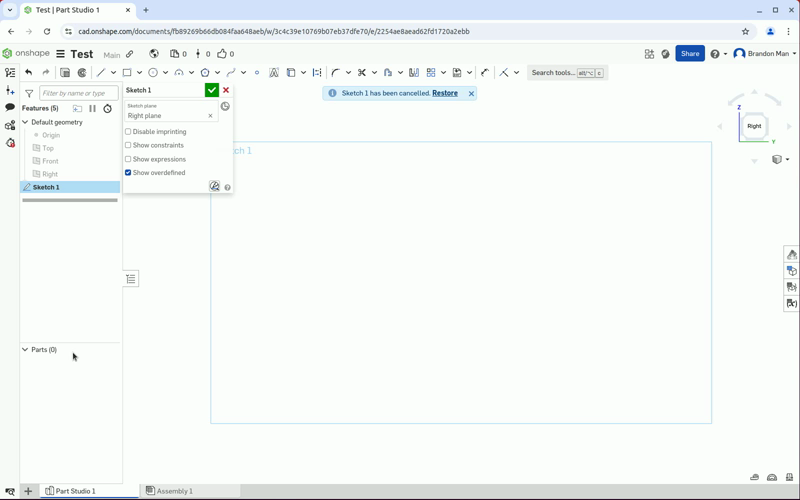
key_down(shift)
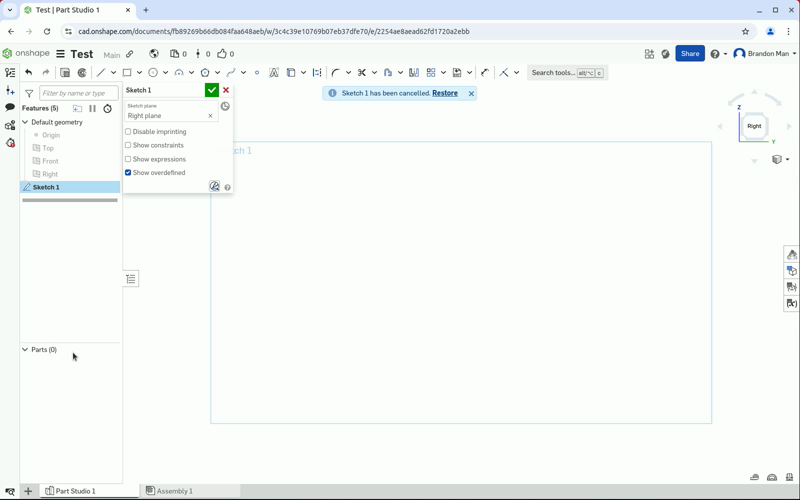
mouse_move(461, 282)
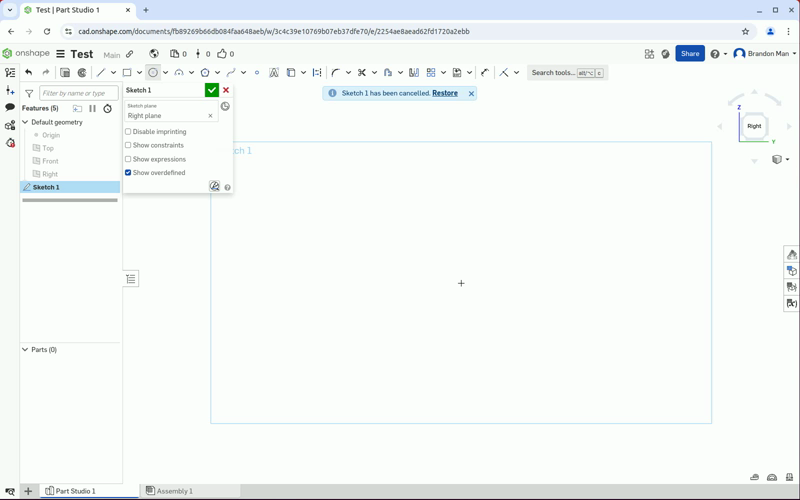
click(461, 282)
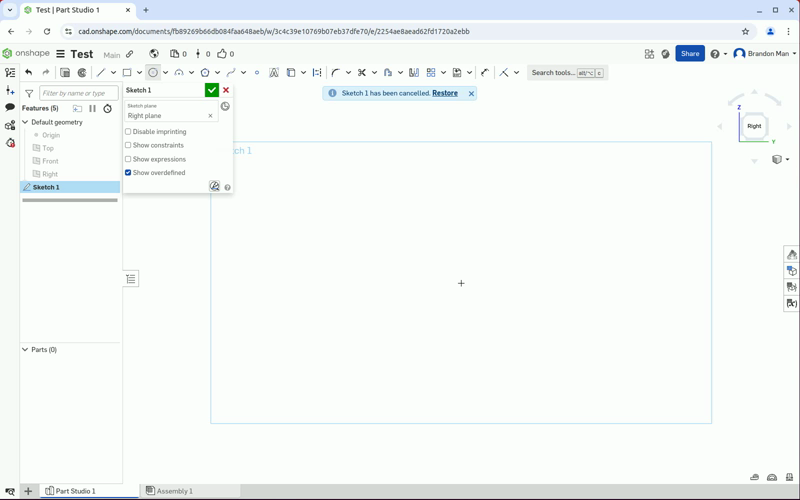
key_up(shift)
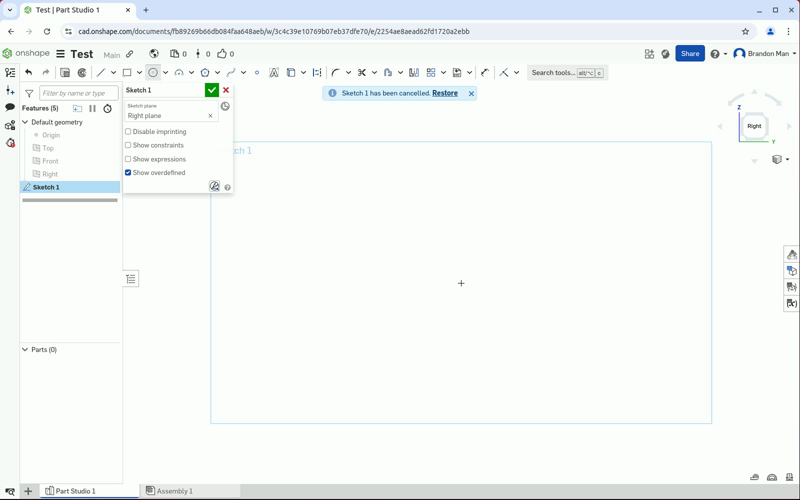
mouse_move(499, 282)
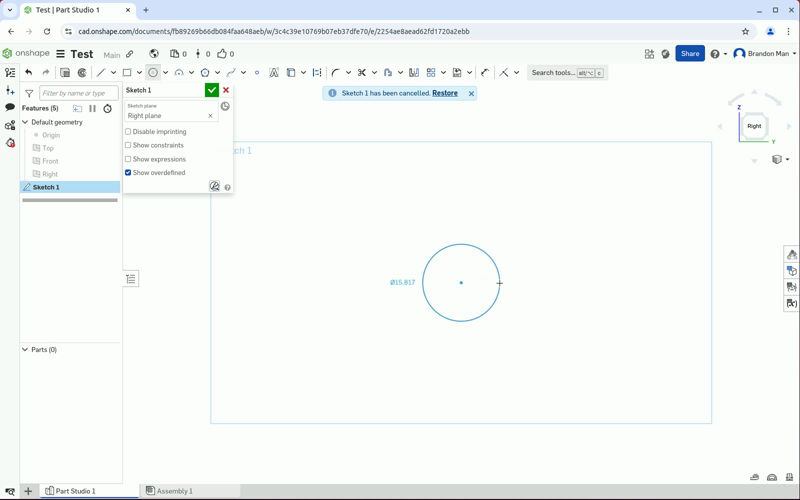
click(499, 282)
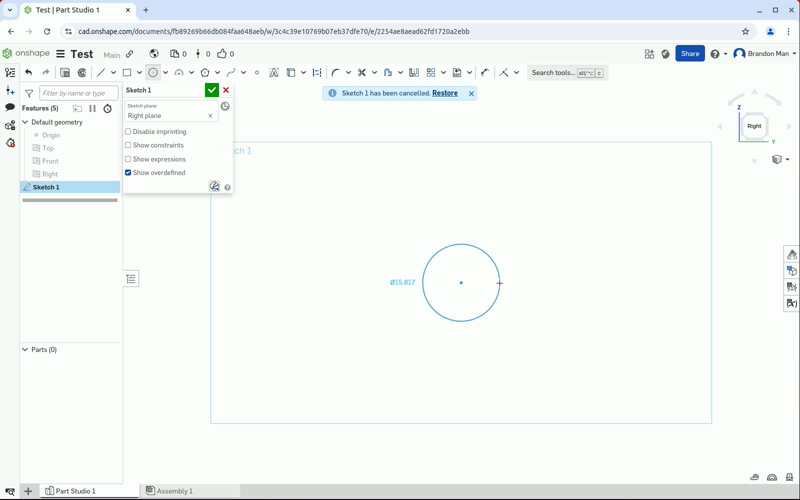
key(esc)
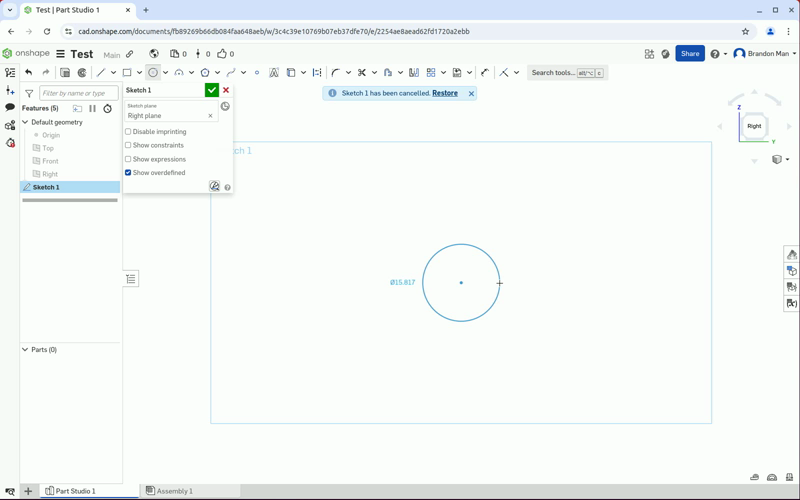
mouse_move(452, 269)
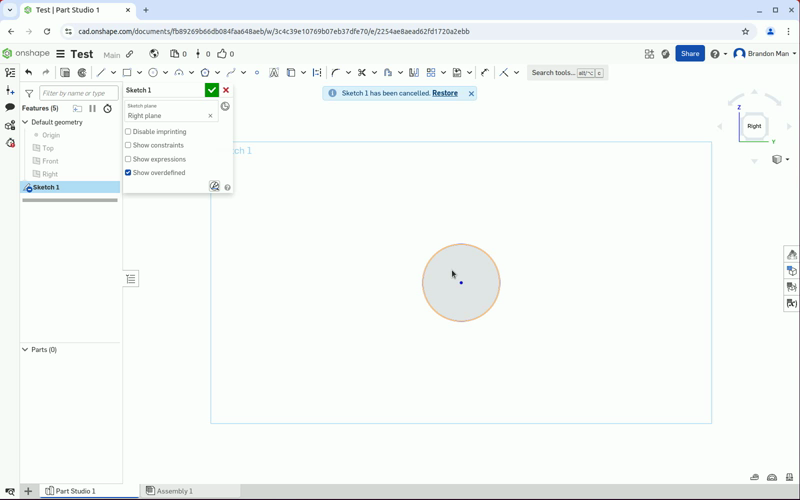
click(452, 269)
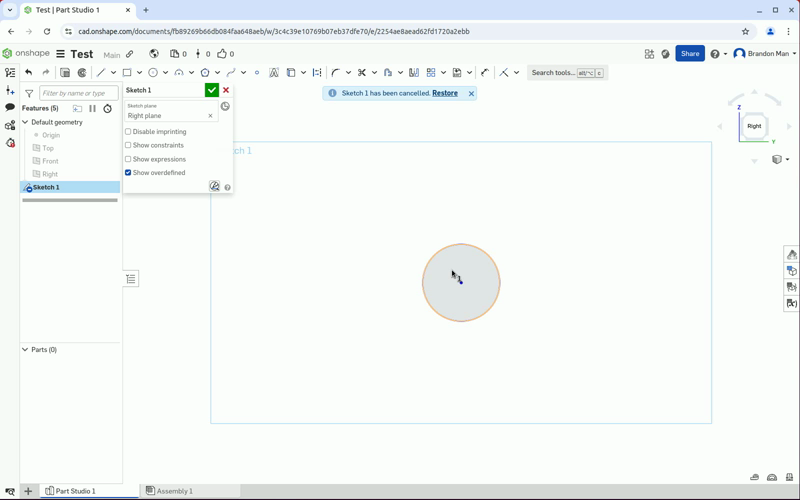
mouse_move(73, 352)
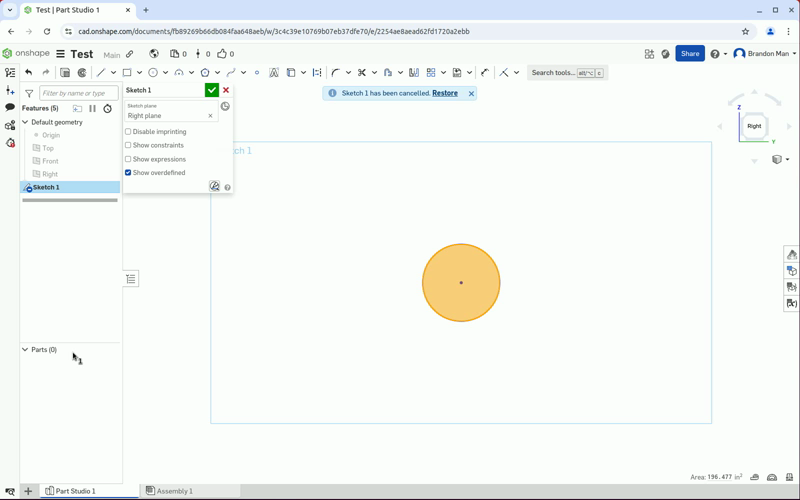
key(shift+y)
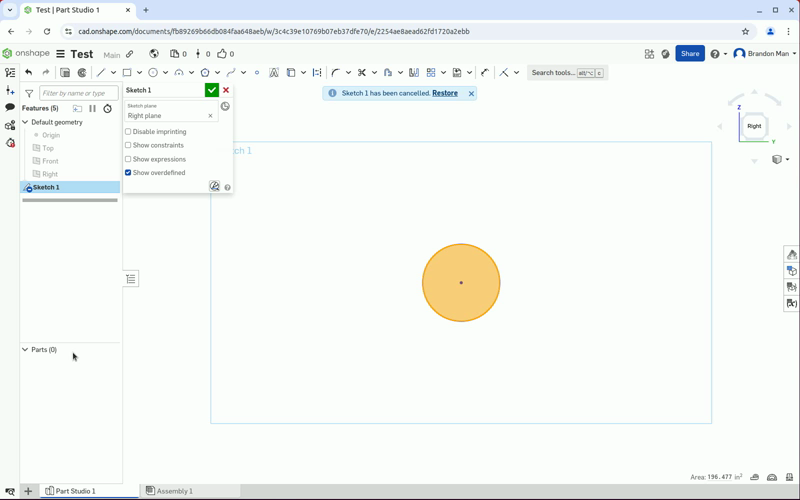
key(shift+e)
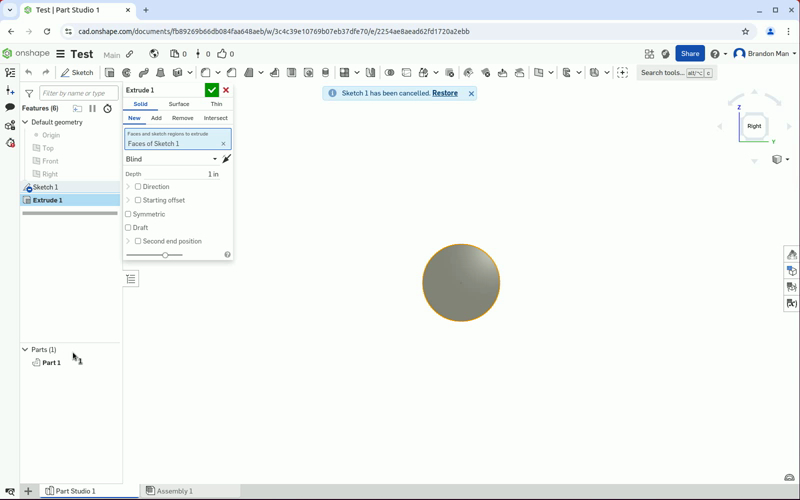
mouse_move(143, 106)
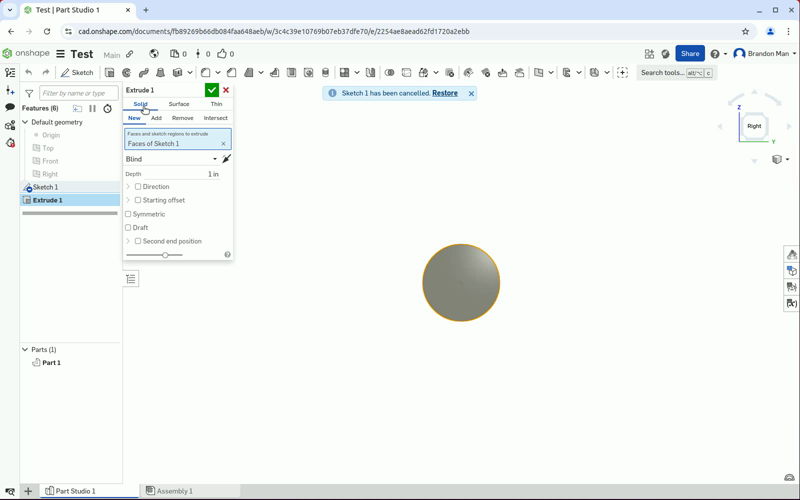
click(143, 106)
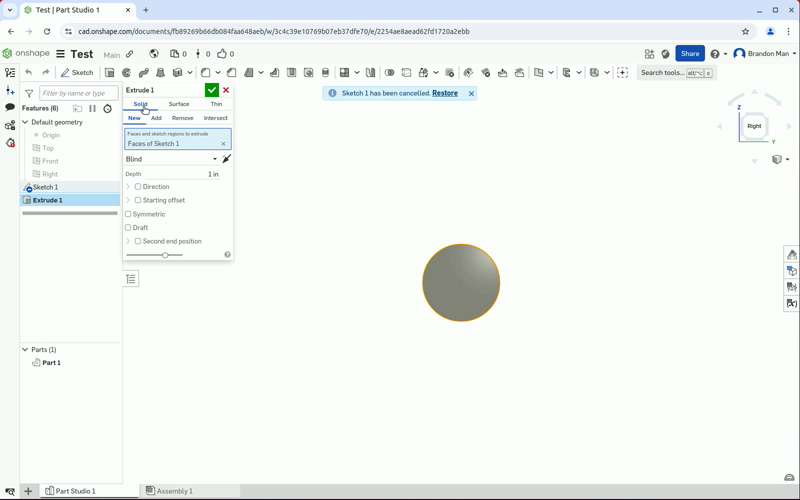
mouse_move(137, 120)
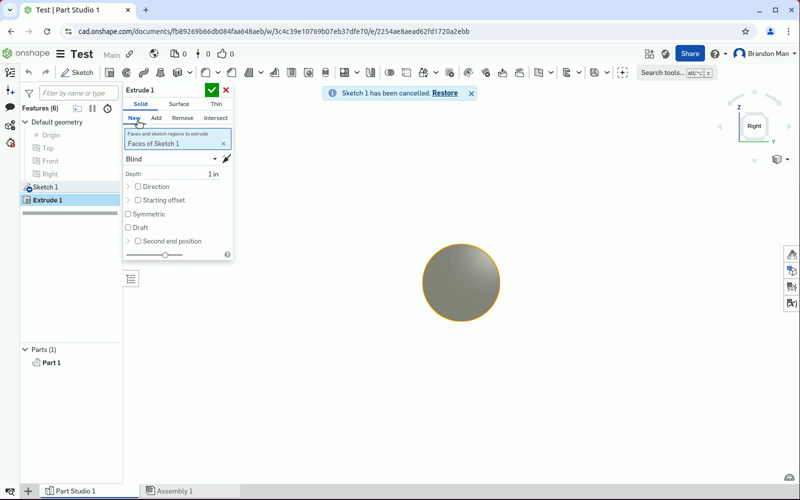
click(137, 120)
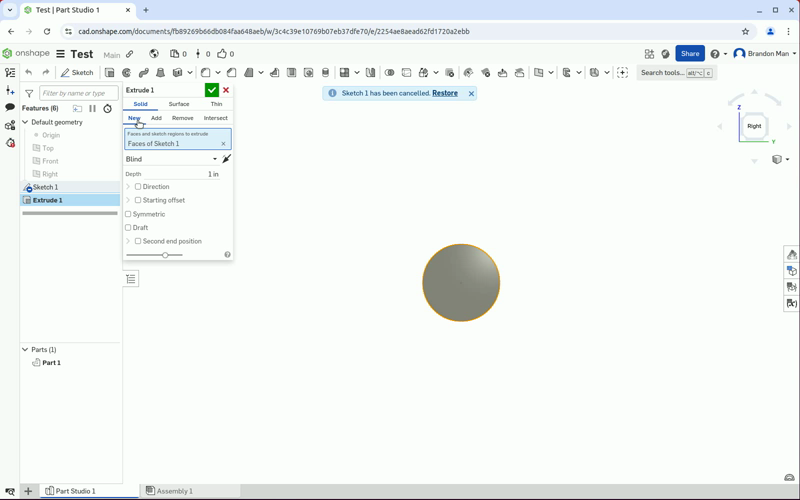
key(tab, 4)
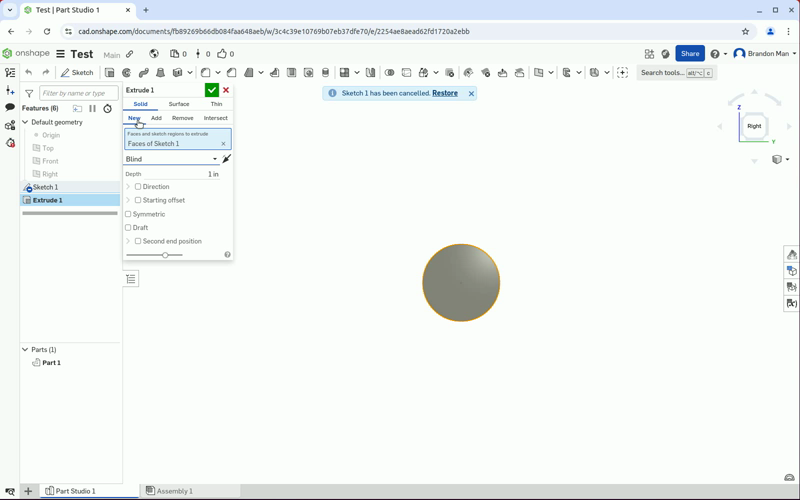
text(11.554)
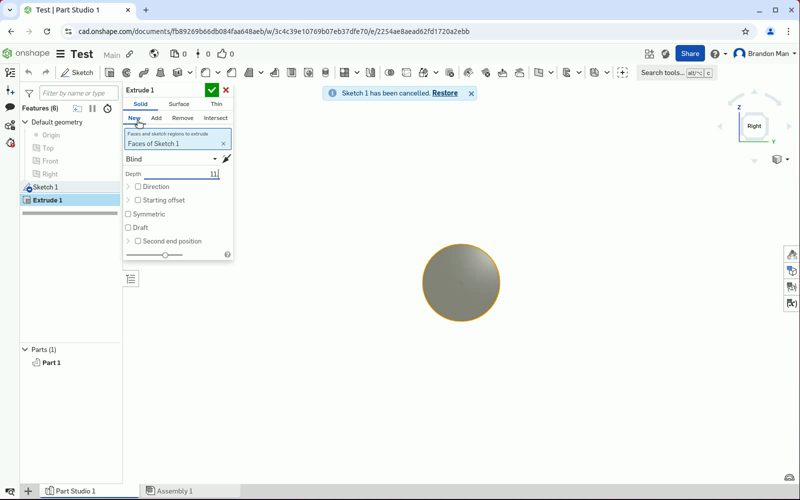
key(enter)
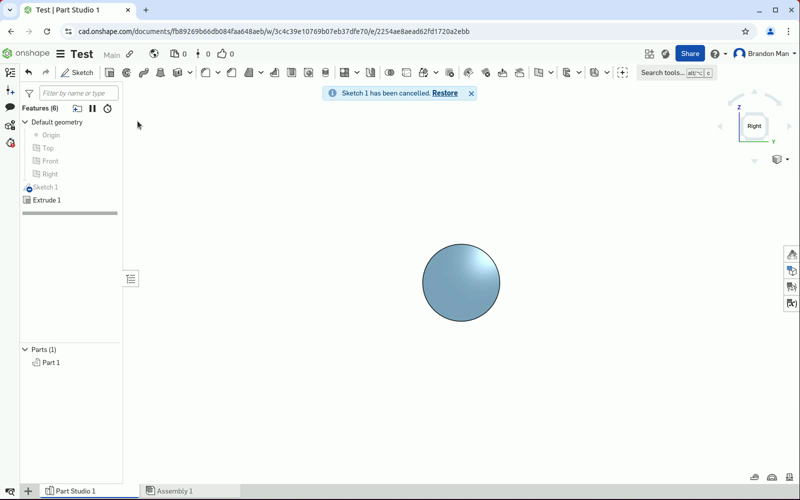
key(shift+h)
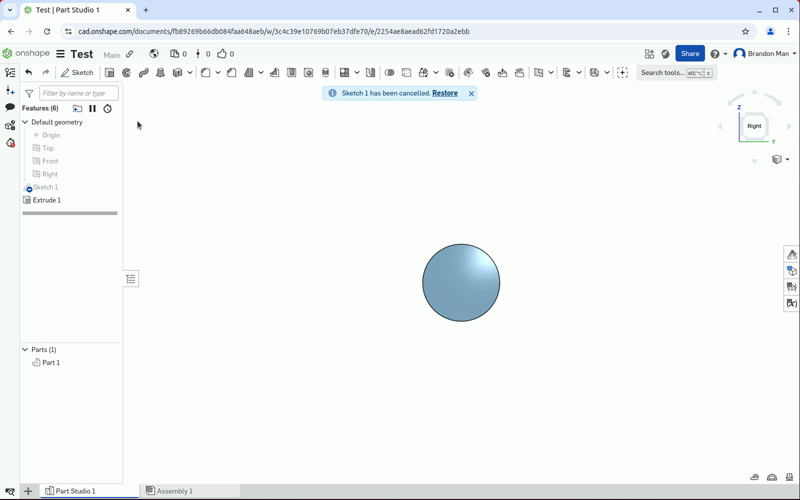
key(shift+h)
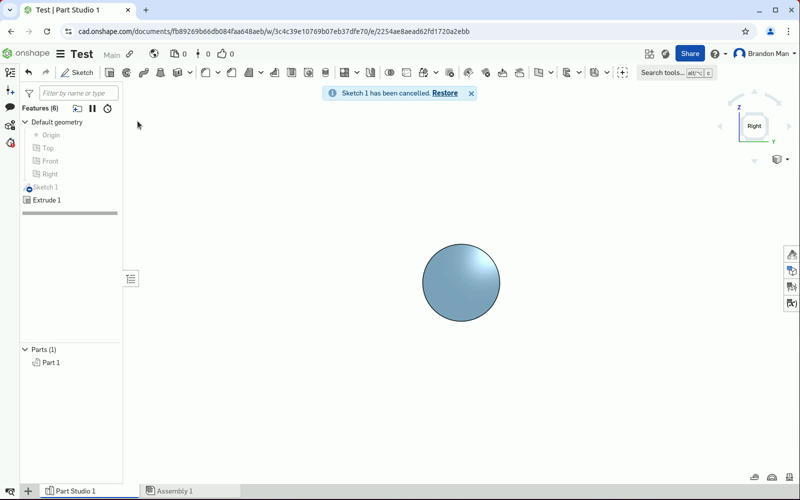
mouse_move(73, 189)
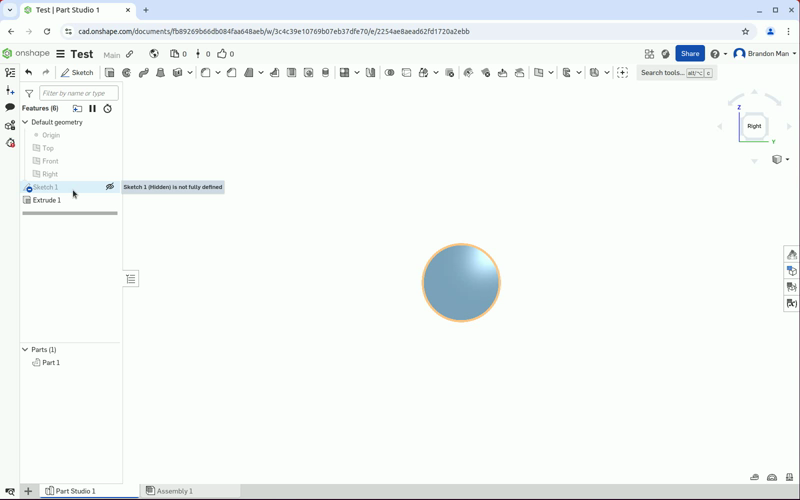
click(73, 189)
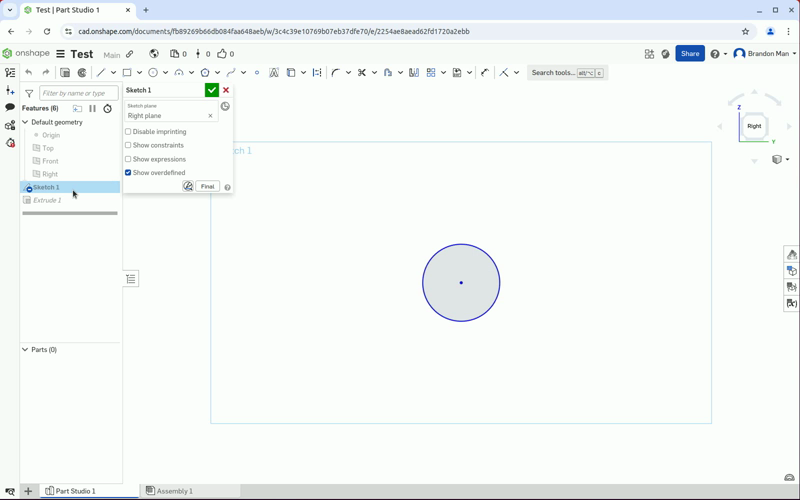
mouse_move(229, 92)
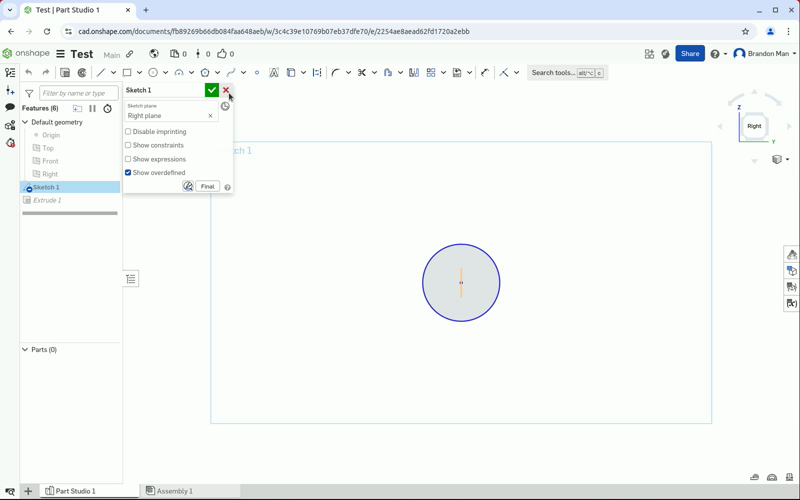
click(229, 92)
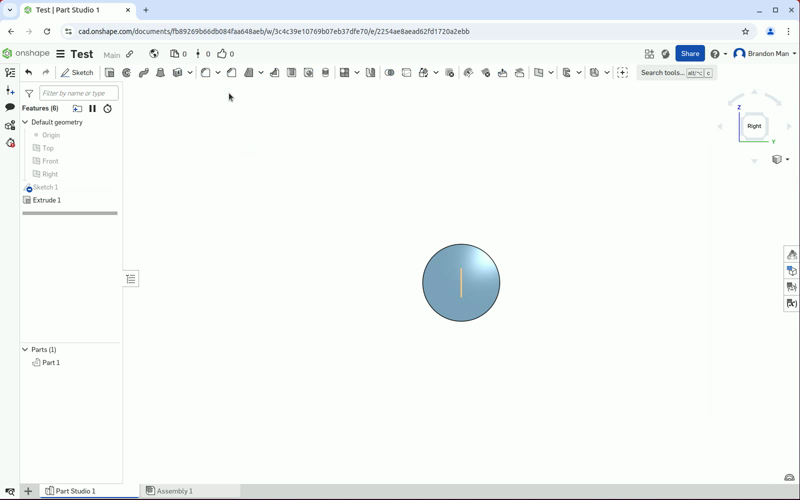
mouse_move(541, 75)
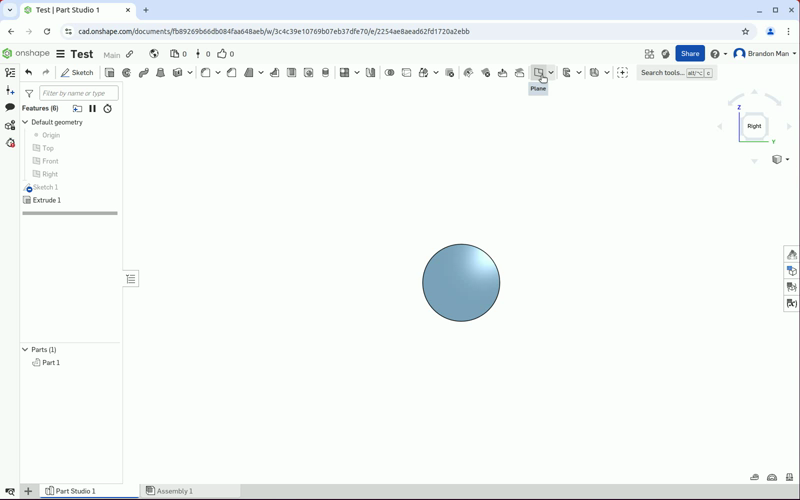
click(541, 75)
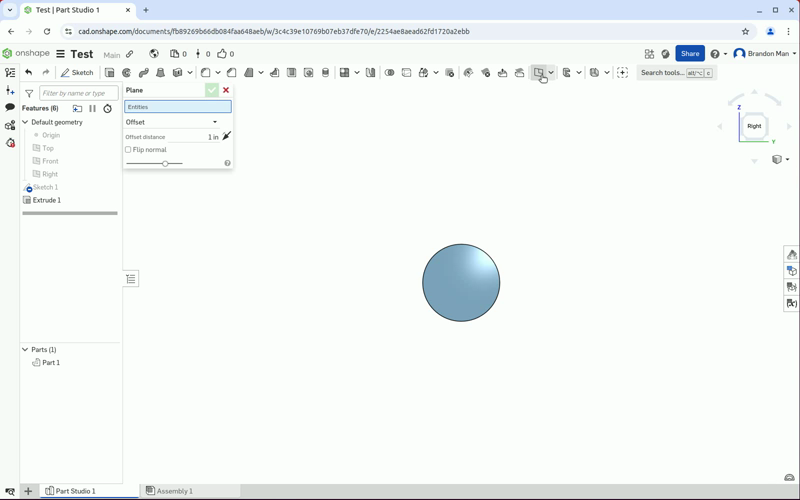
mouse_move(73, 176)
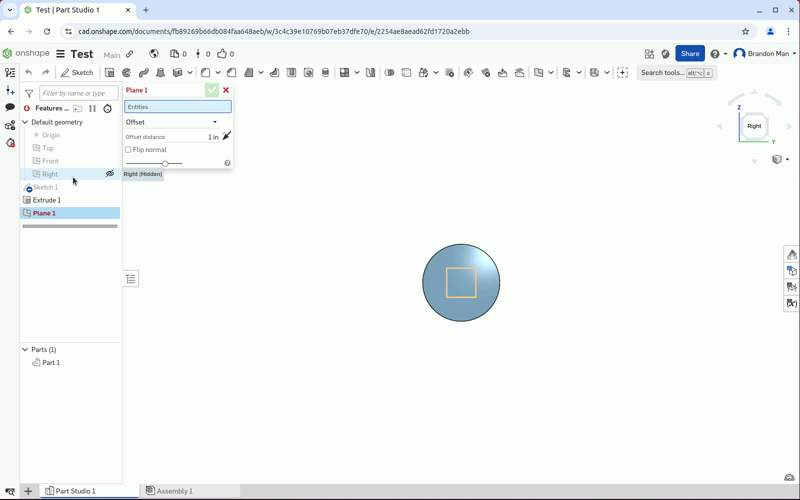
click(73, 176)
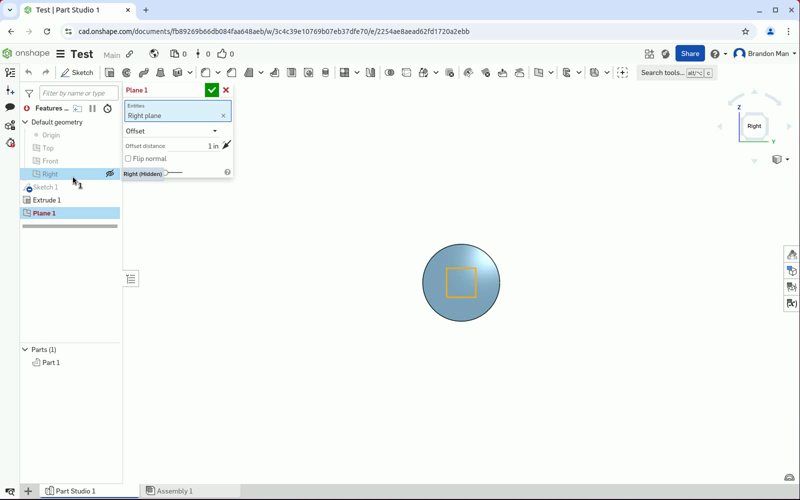
key(tab, 2)
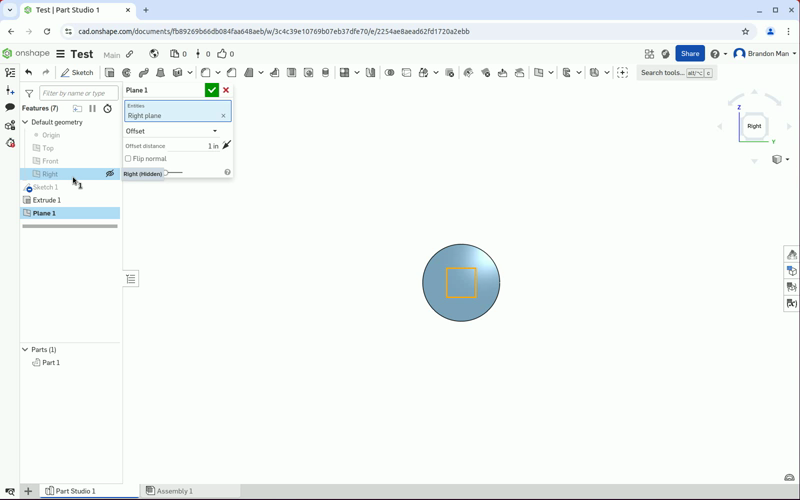
text(11.554)
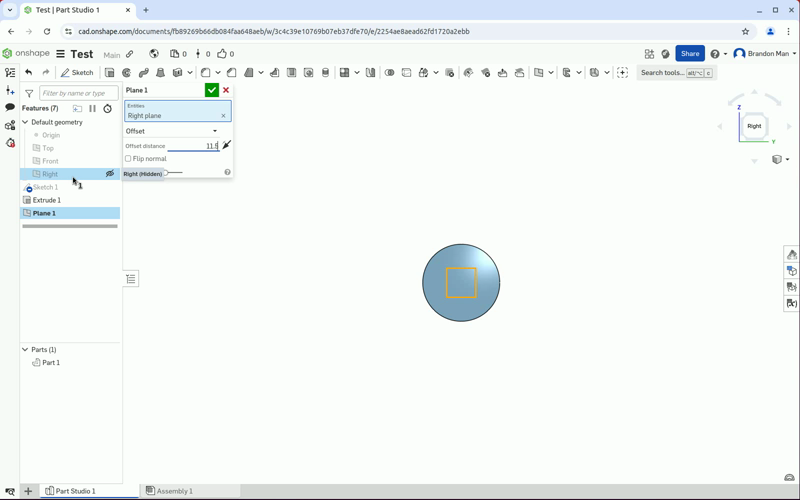
key(enter, 2)
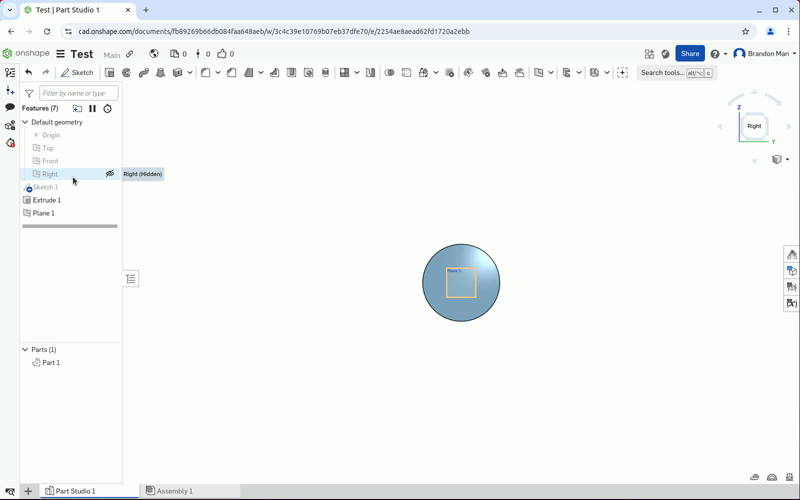
key(shift+s)
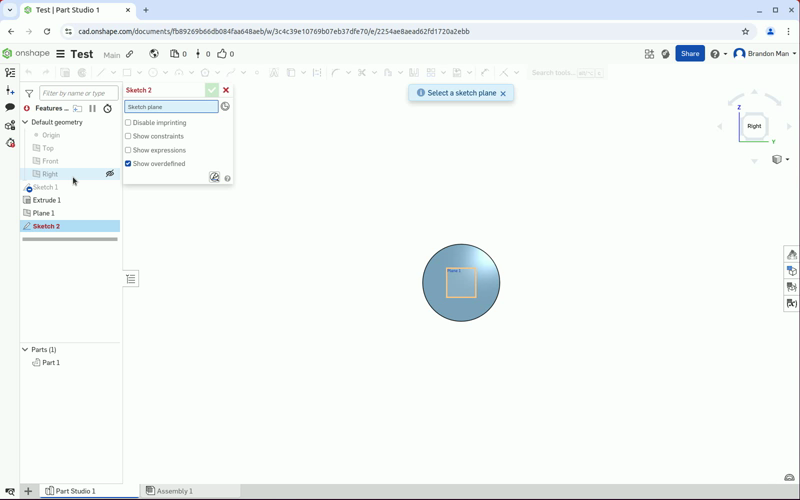
mouse_move(73, 215)
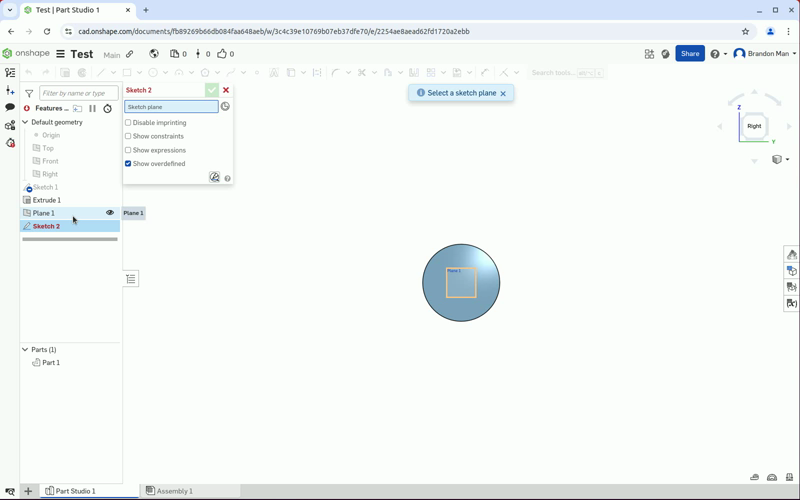
click(73, 215)
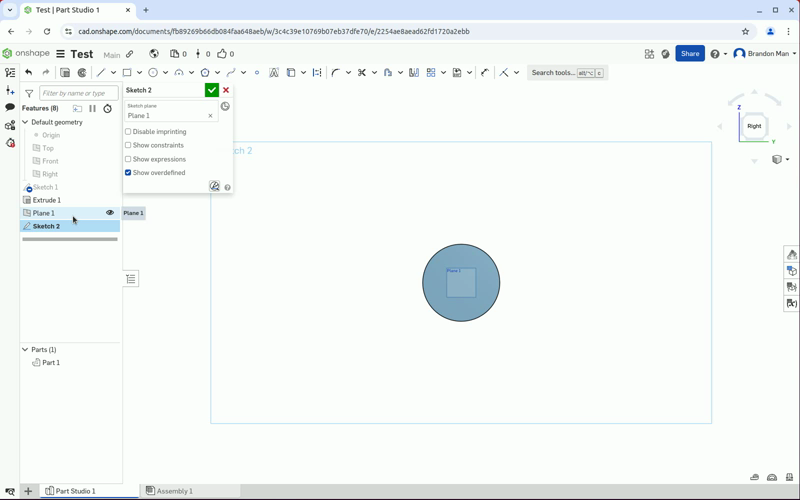
mouse_move(73, 352)
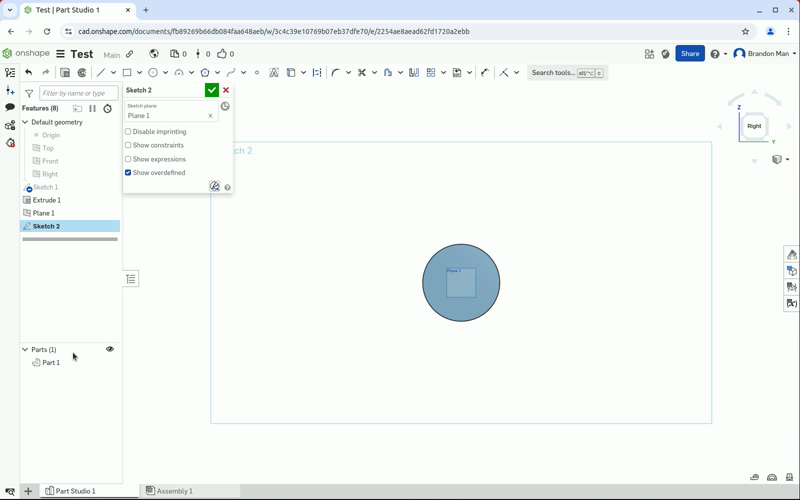
key(y)
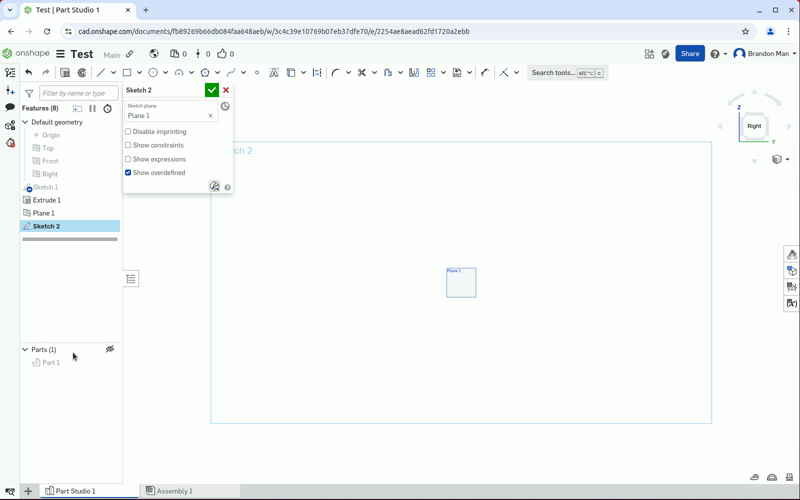
key(c)
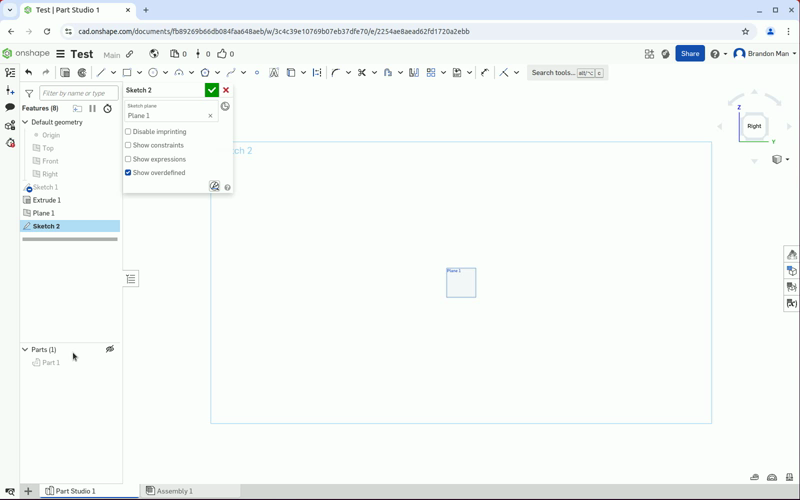
key_down(shift)
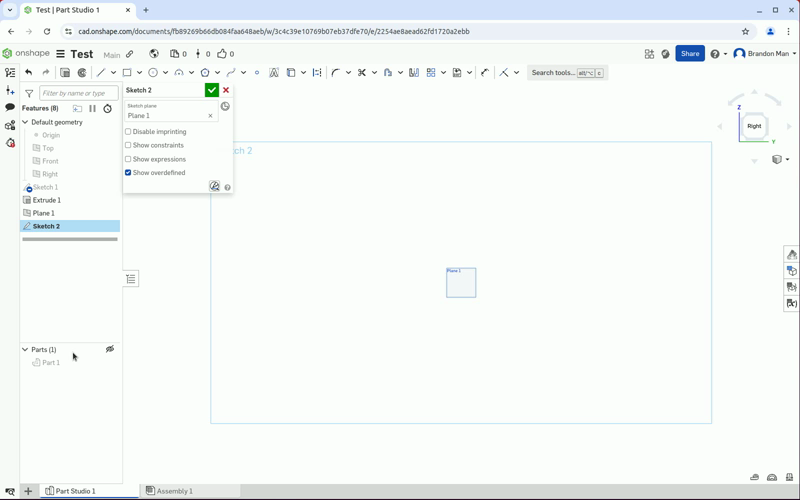
mouse_move(484, 295)
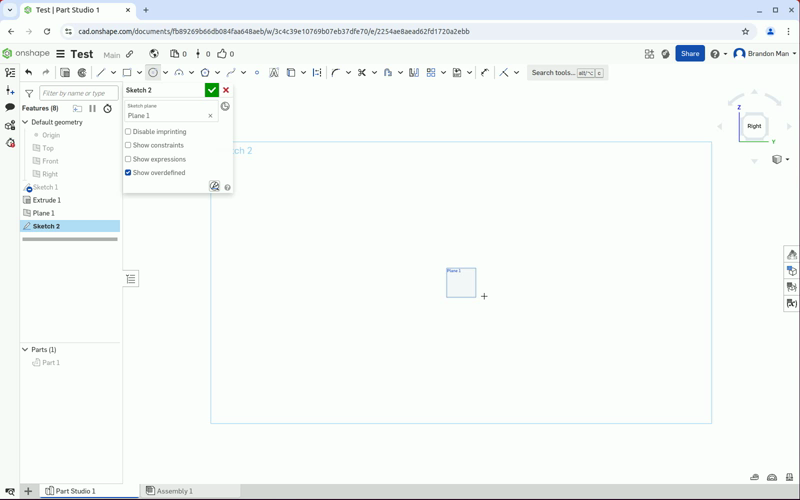
click(484, 295)
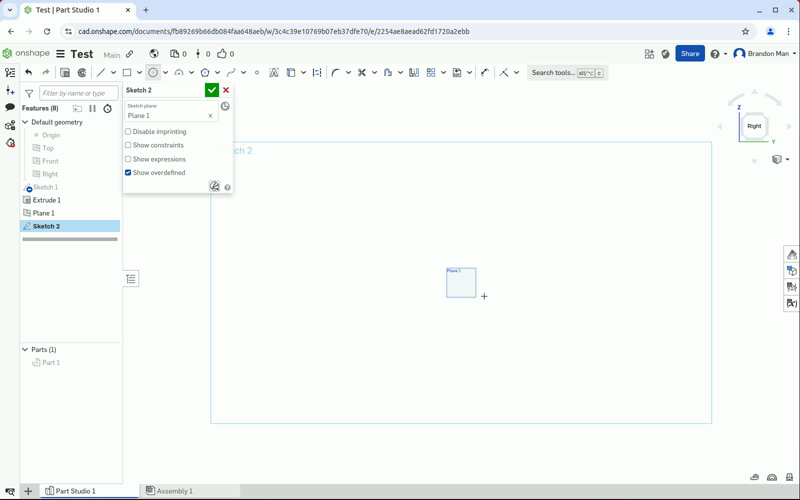
key_up(shift)
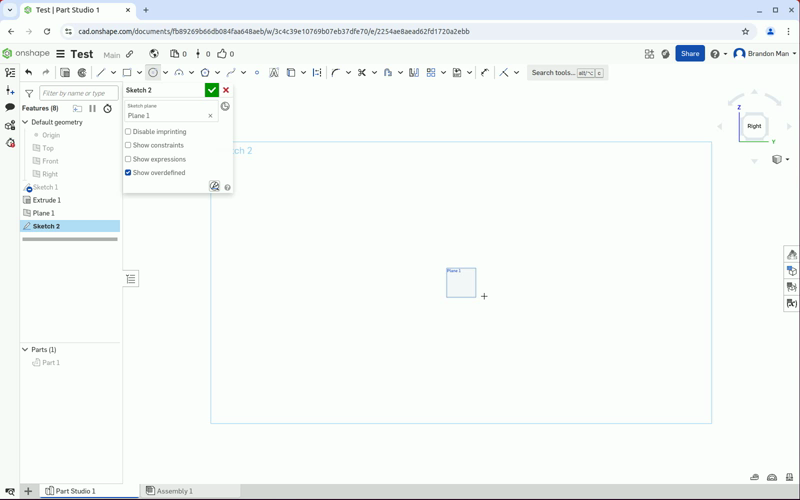
mouse_move(492, 295)
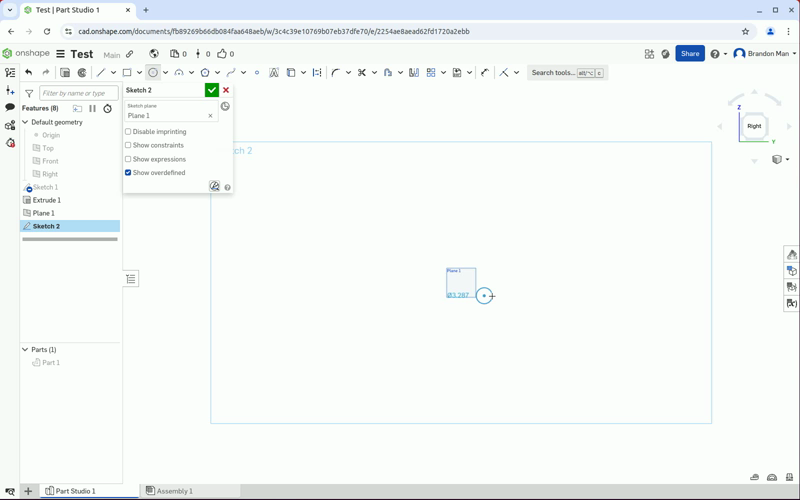
click(492, 295)
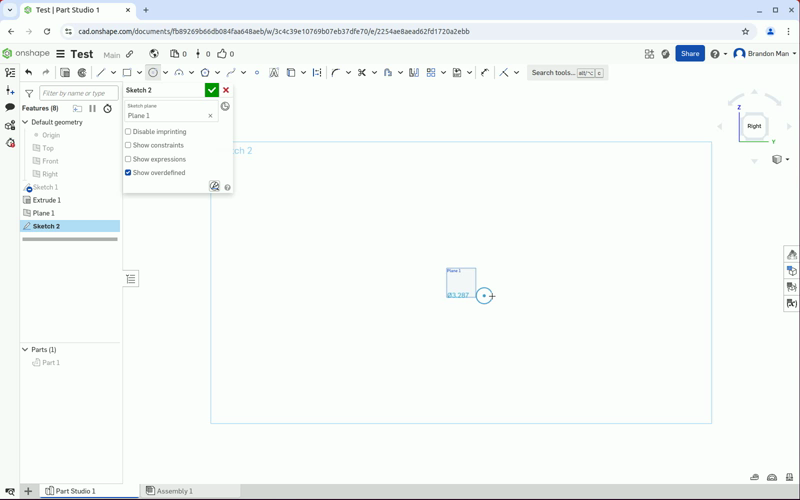
key(esc)
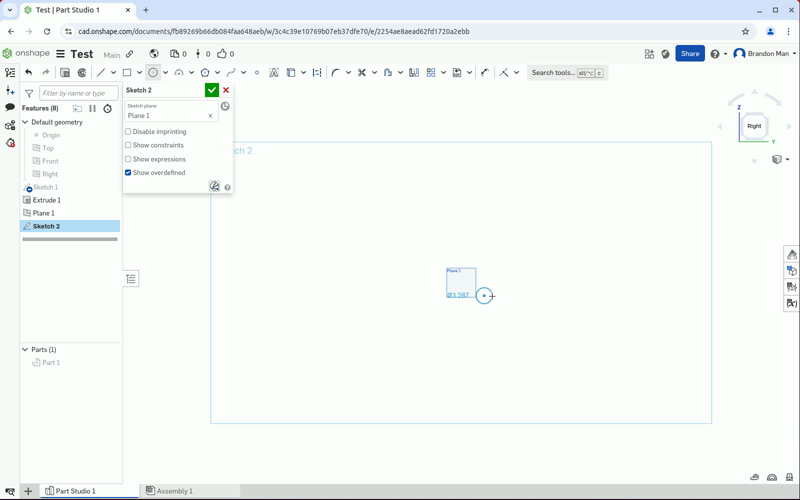
mouse_move(488, 302)
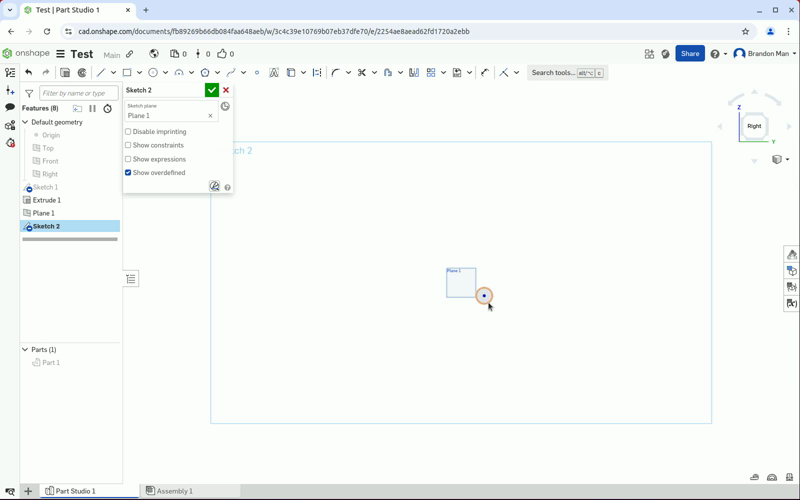
scroll(6)
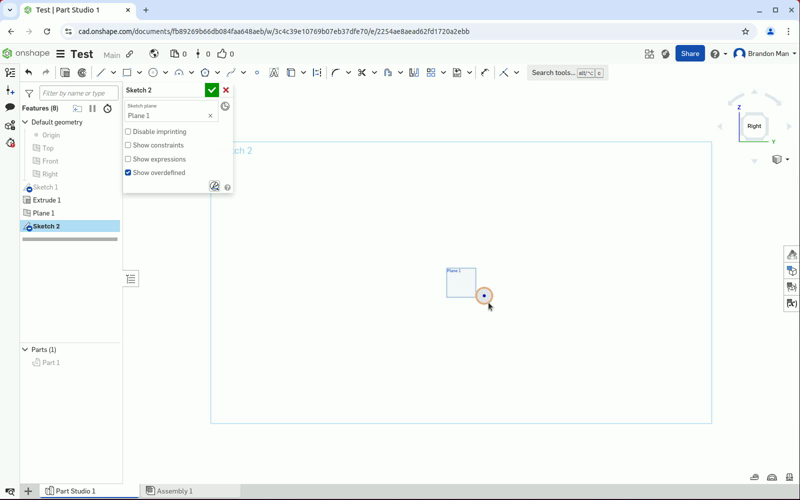
scroll(6)
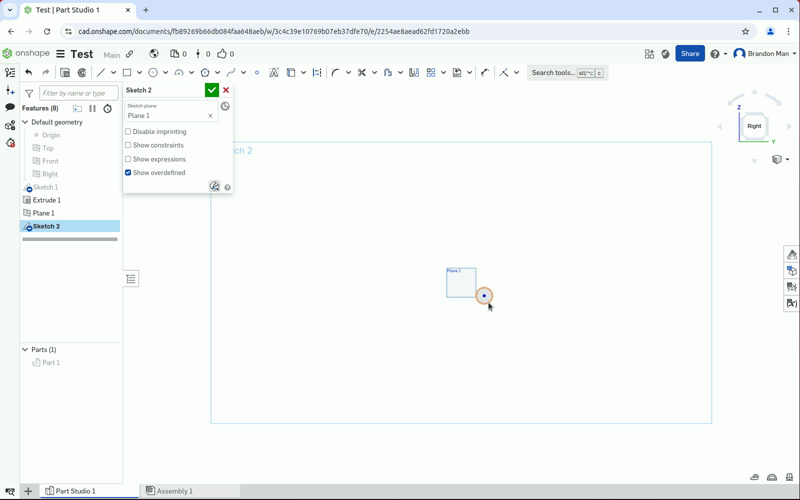
scroll(6)
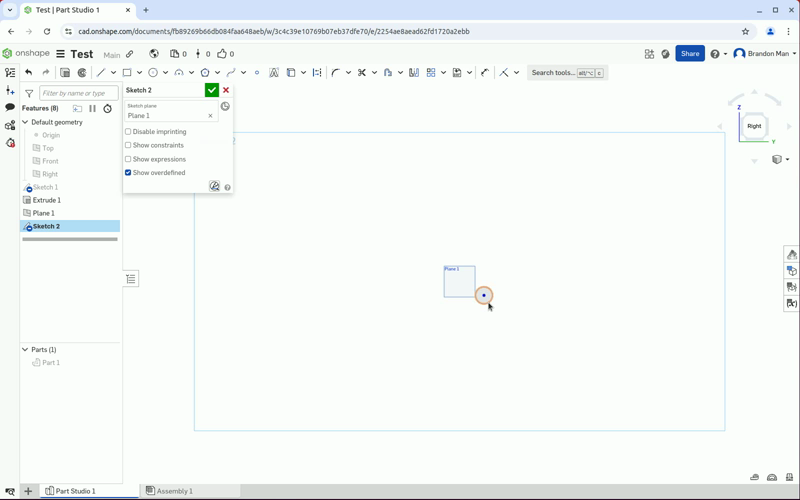
scroll(6)
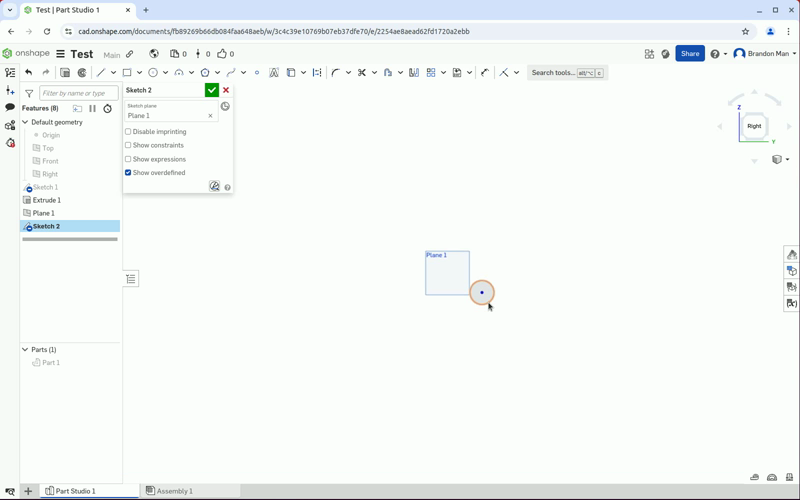
scroll(6)
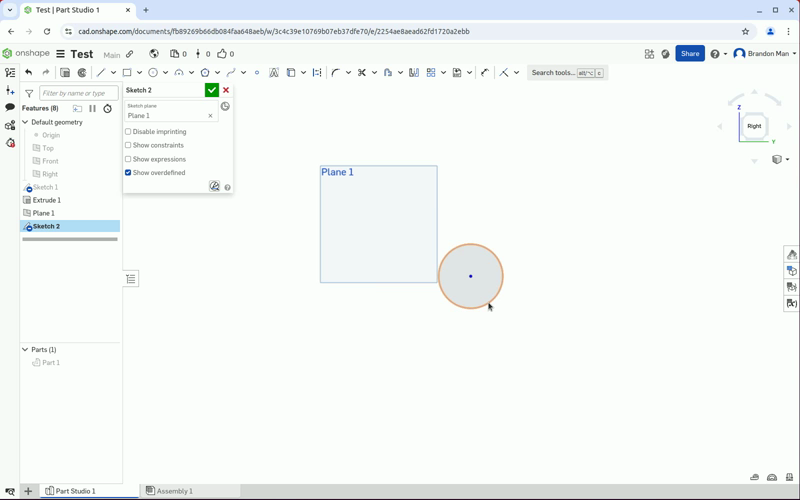
scroll(6)
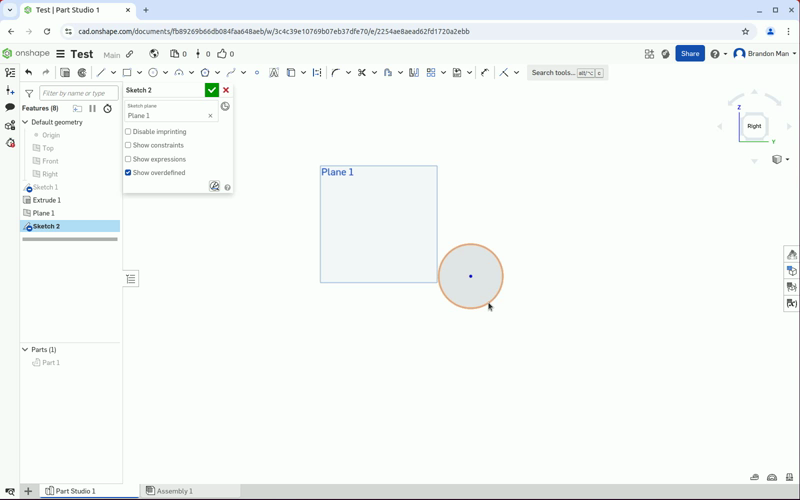
scroll(6)
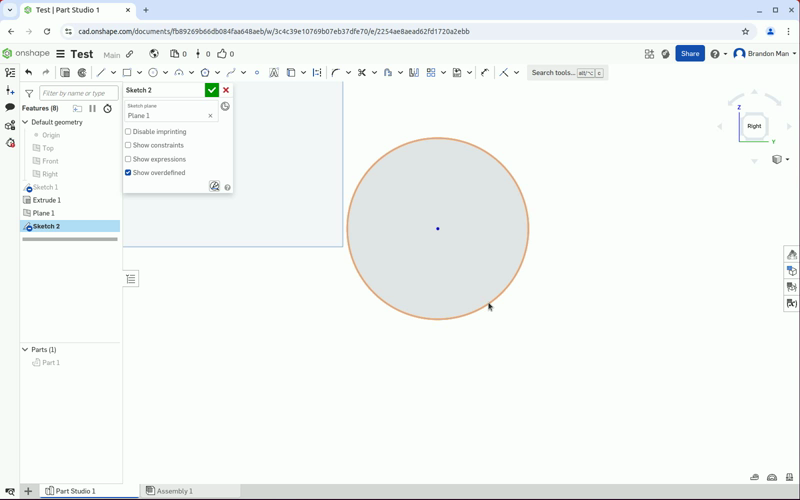
click(488, 302)
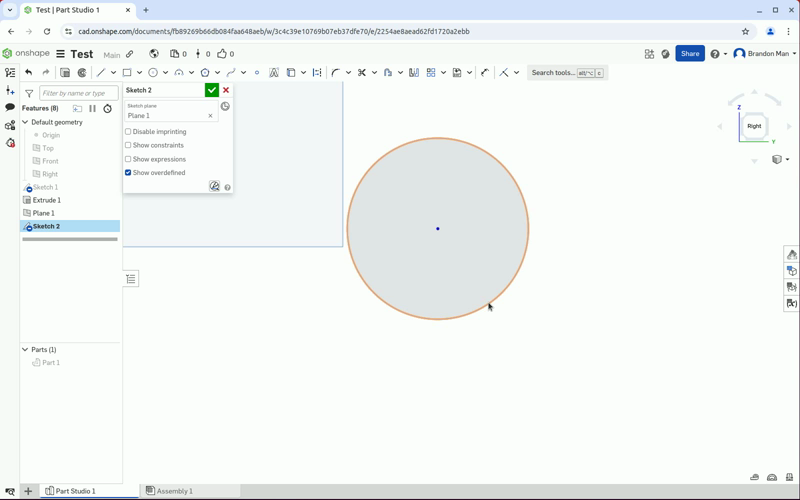
scroll(-6)
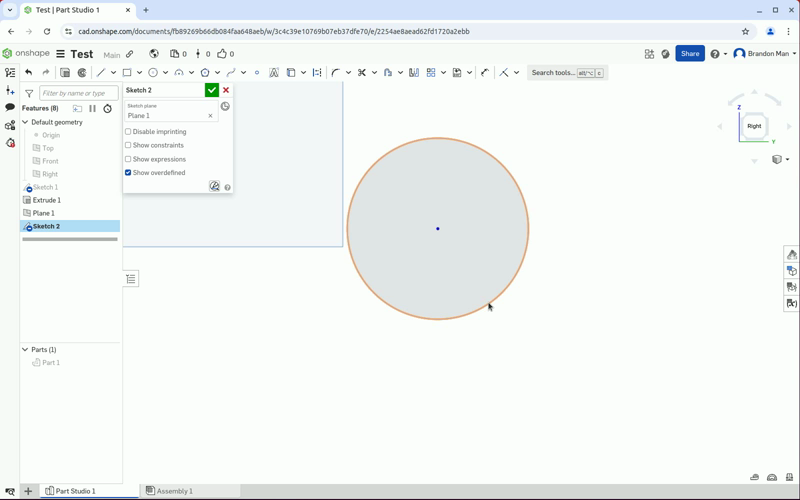
scroll(-6)
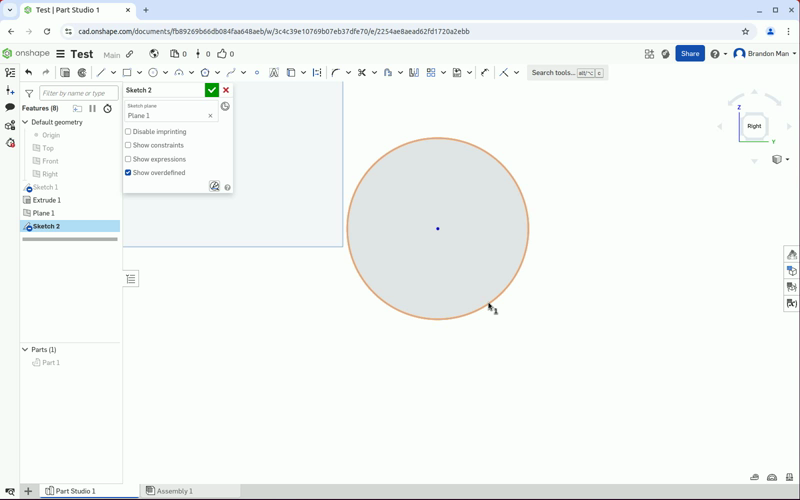
scroll(-6)
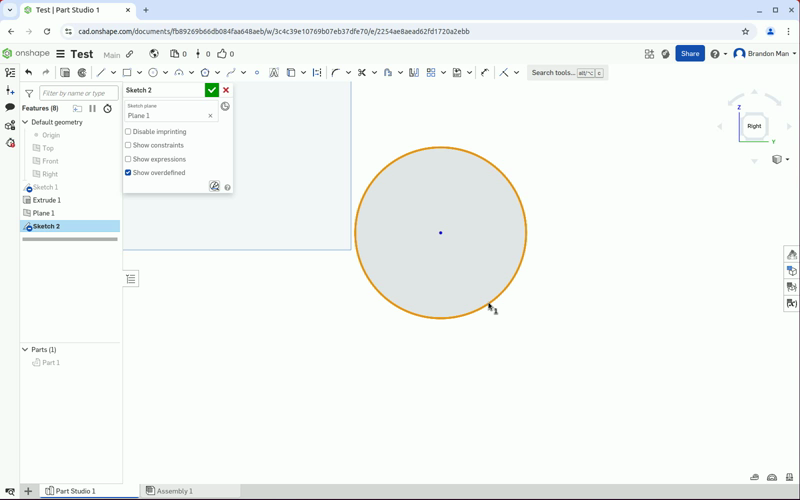
scroll(-6)
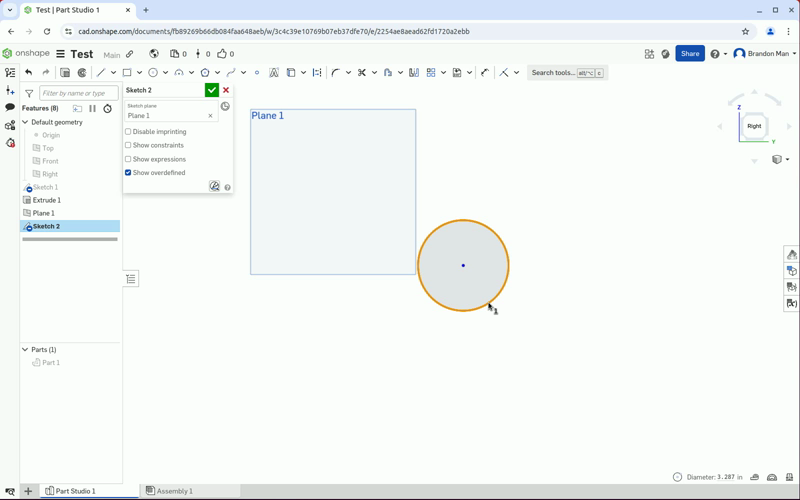
scroll(-6)
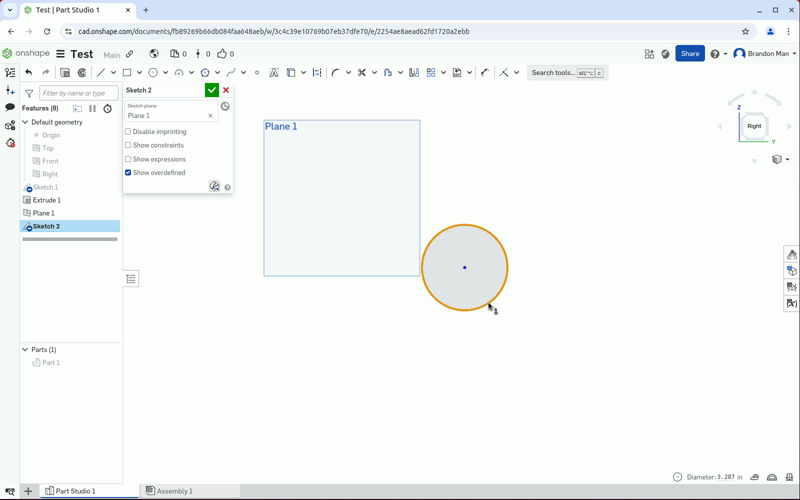
scroll(-6)
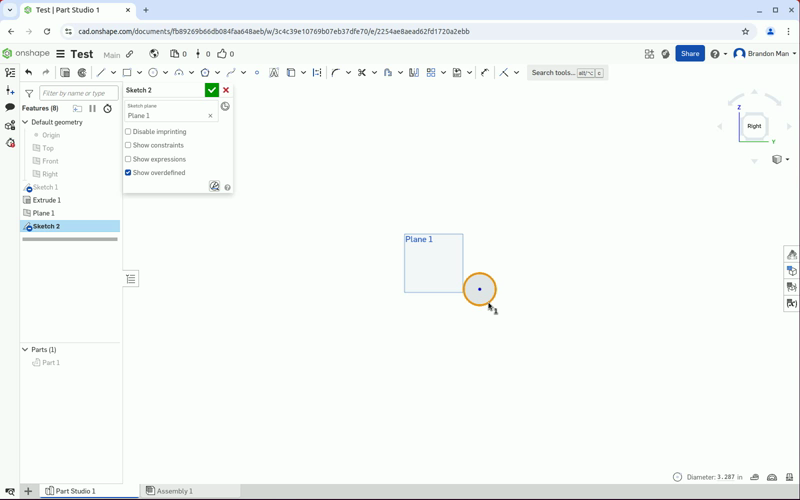
scroll(-6)
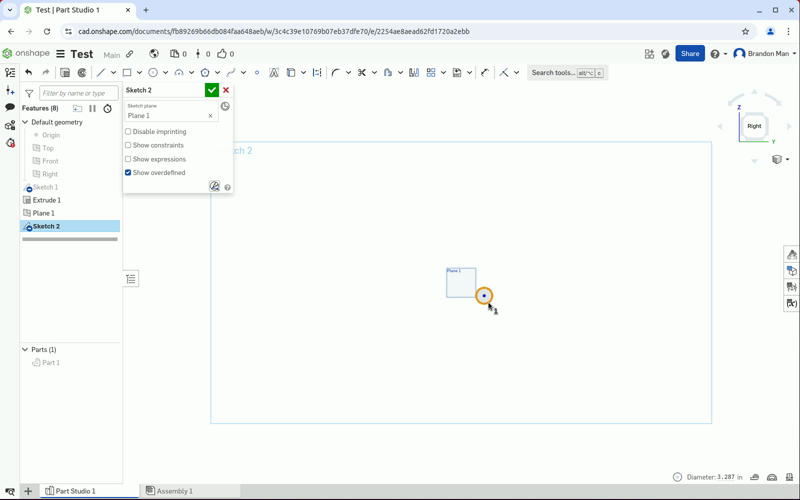
mouse_move(73, 352)
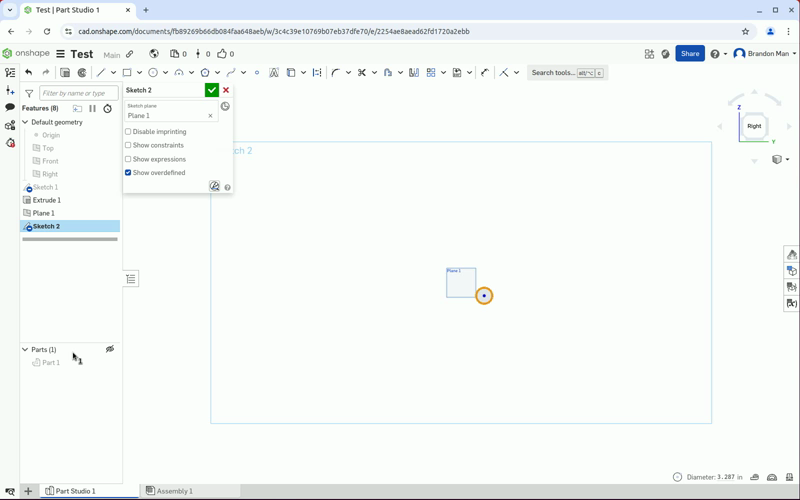
key(shift+y)
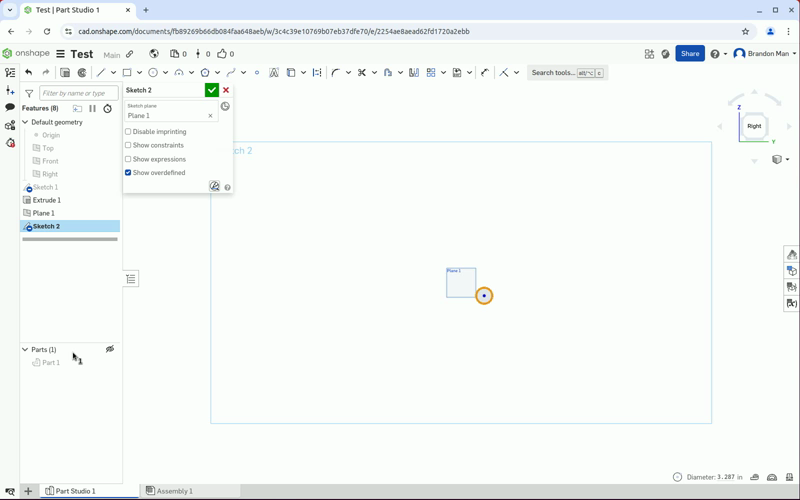
key(shift+e)
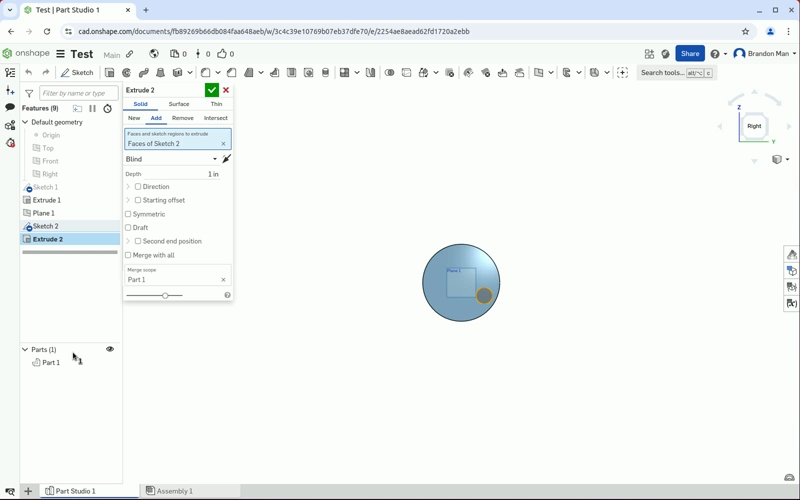
mouse_move(143, 106)
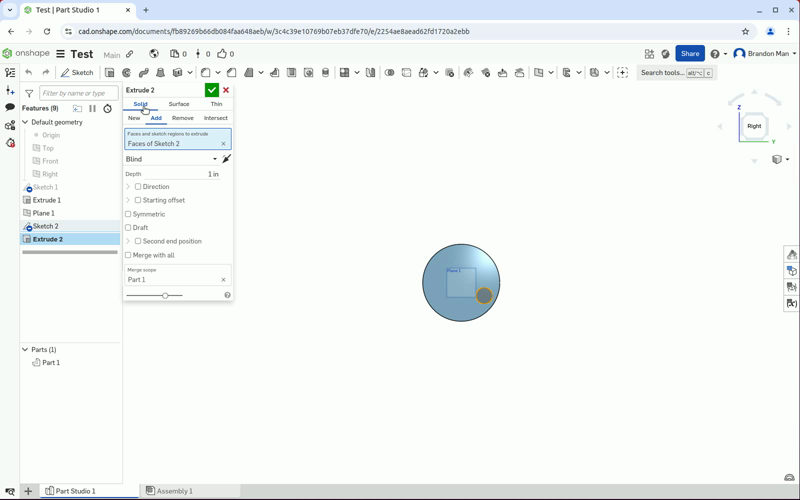
click(143, 106)
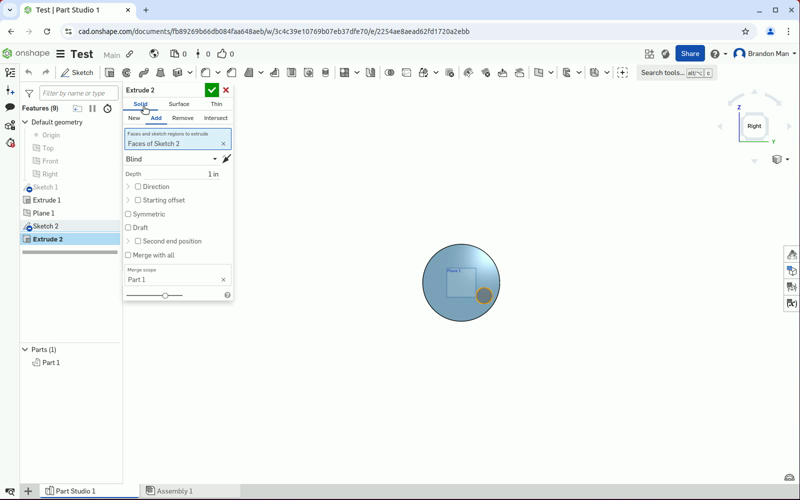
mouse_move(137, 120)
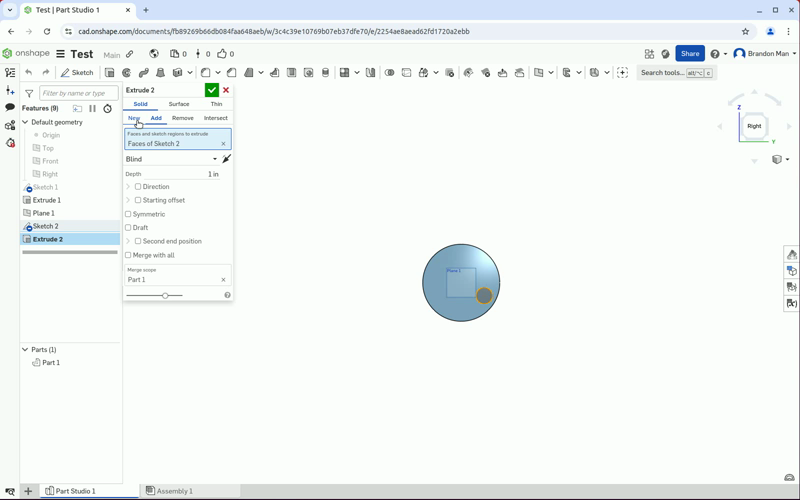
click(137, 120)
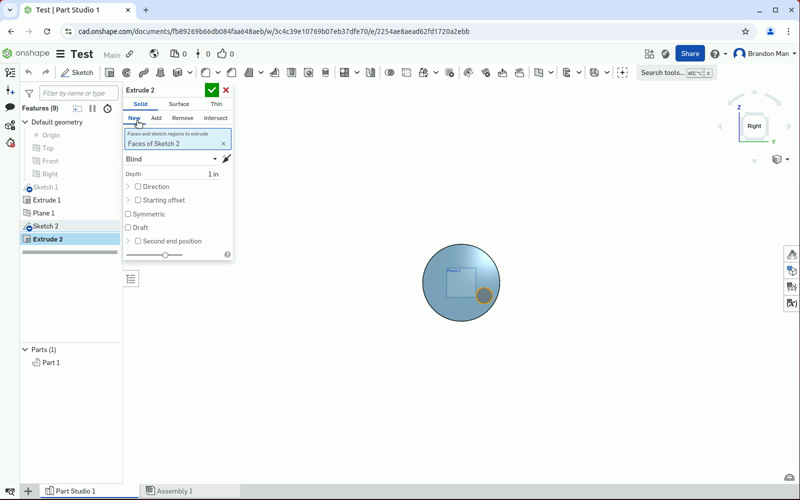
key(tab, 4)
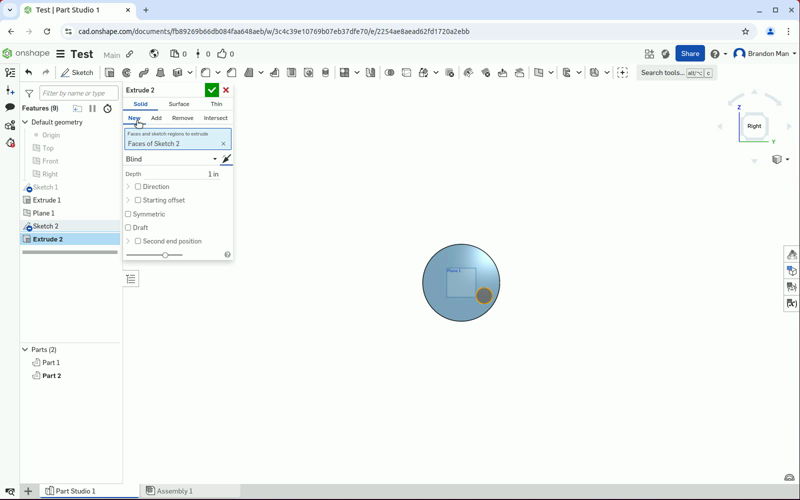
text(11.554)
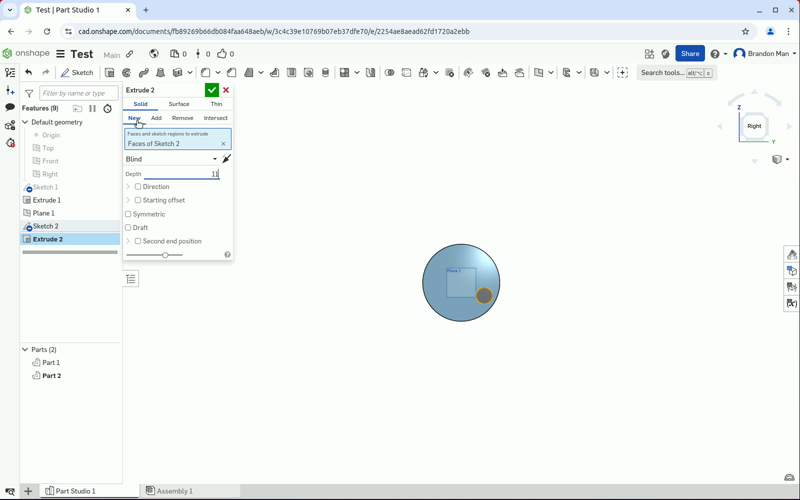
key(enter)
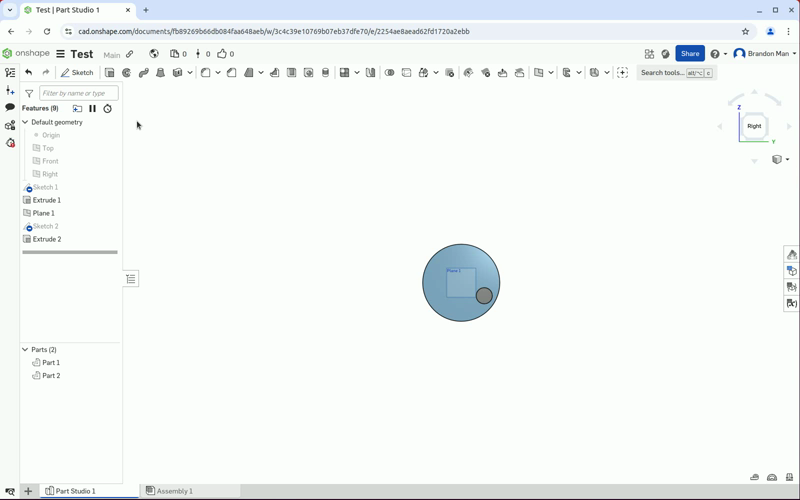
key(shift+h)
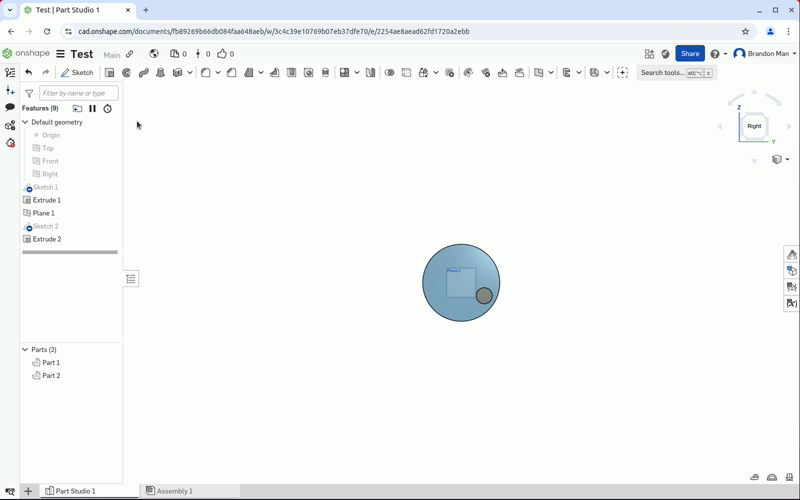
key(shift+h)
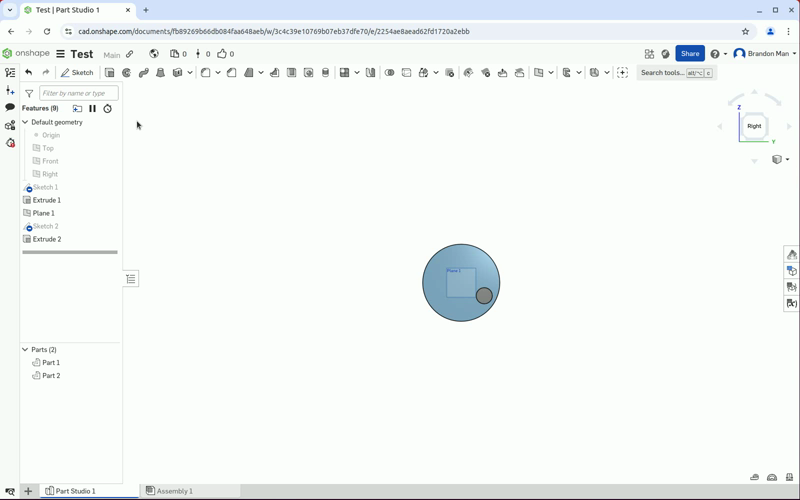
mouse_move(73, 189)
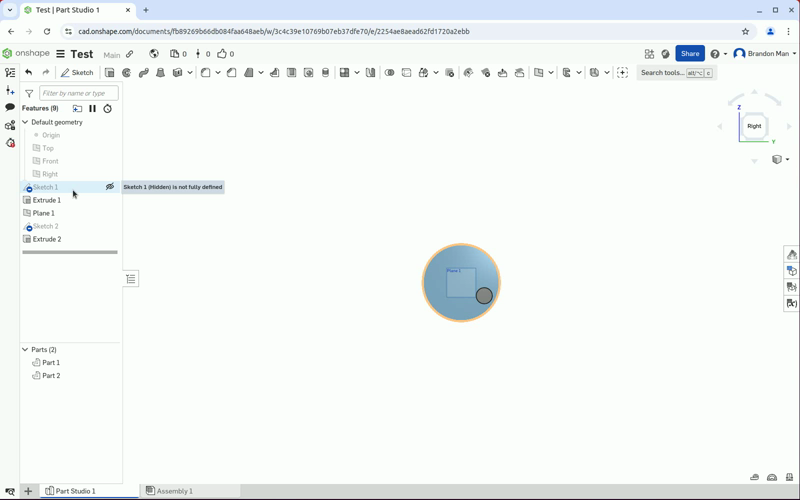
click(73, 189)
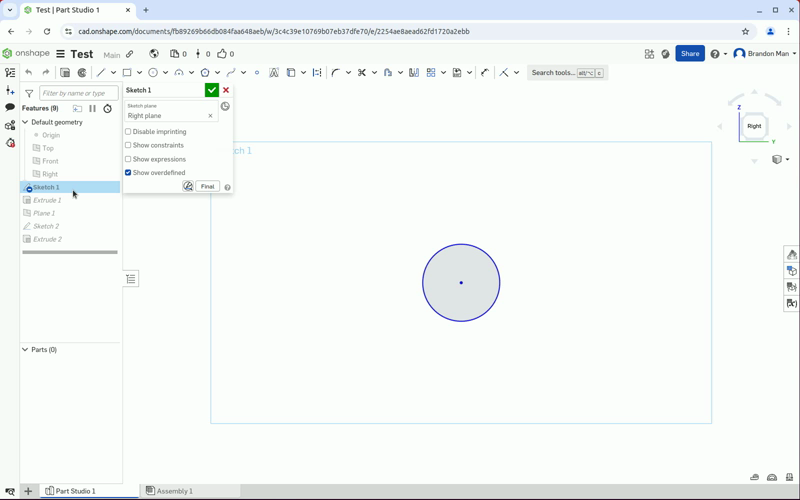
mouse_move(229, 92)
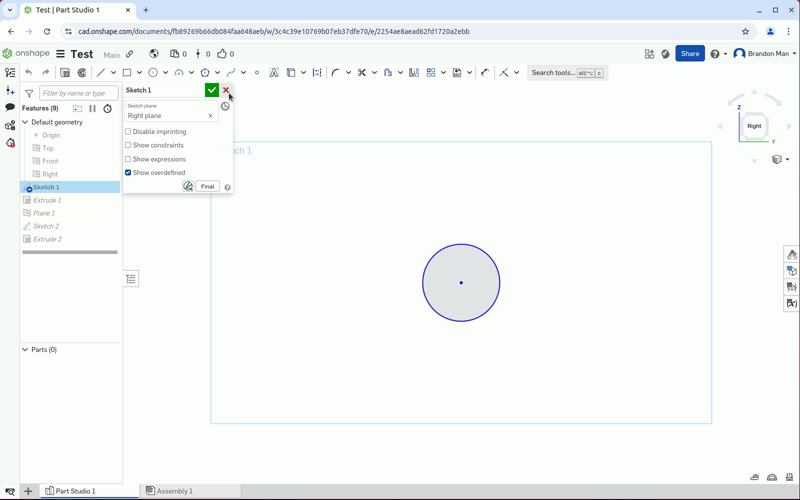
click(229, 92)
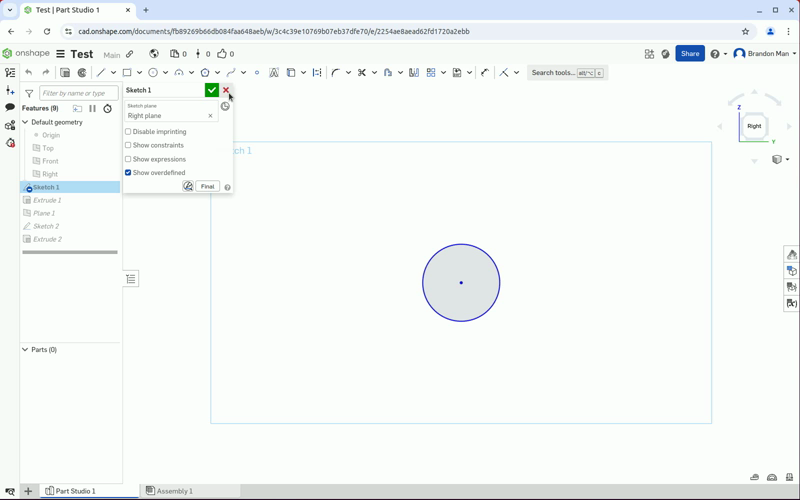
key(shift+s)
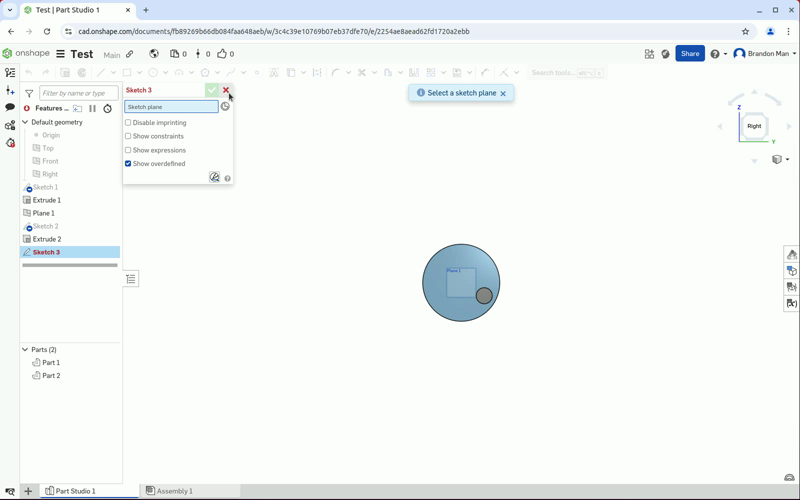
mouse_move(73, 215)
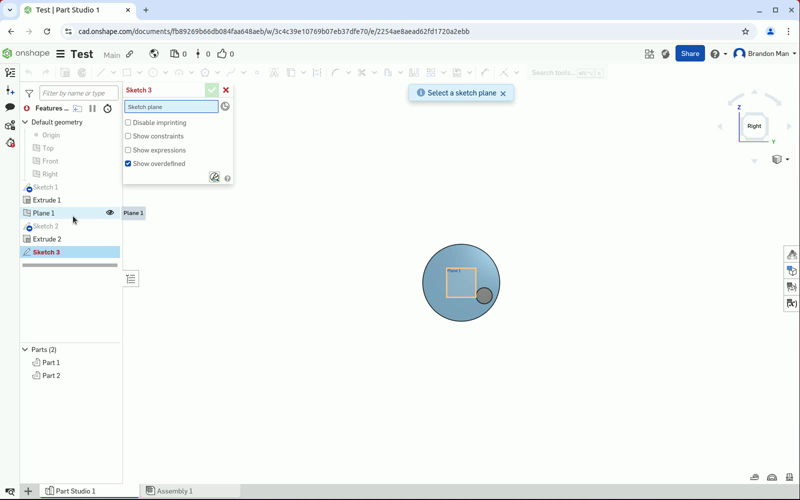
click(73, 215)
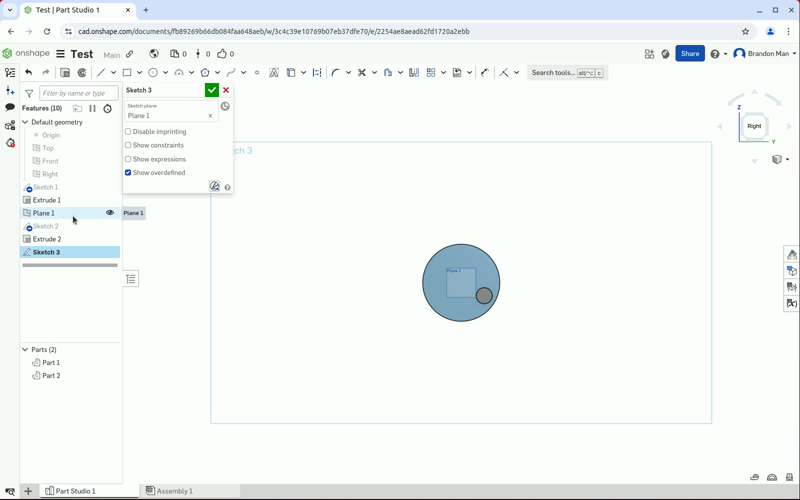
mouse_move(73, 352)
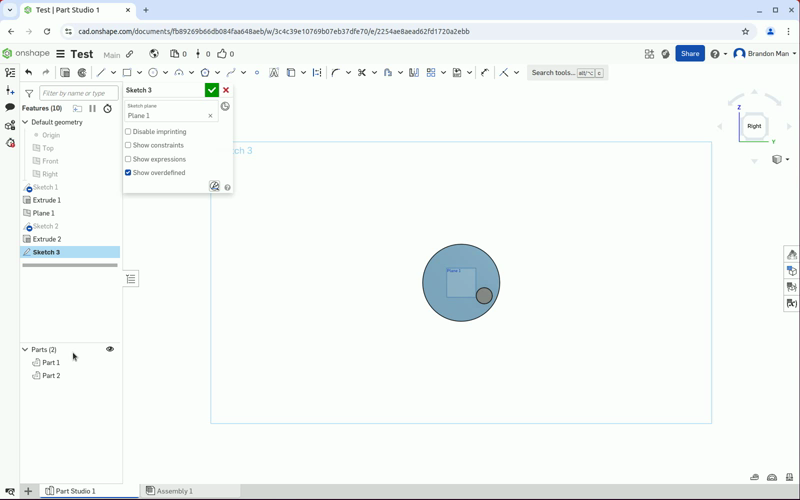
key(y)
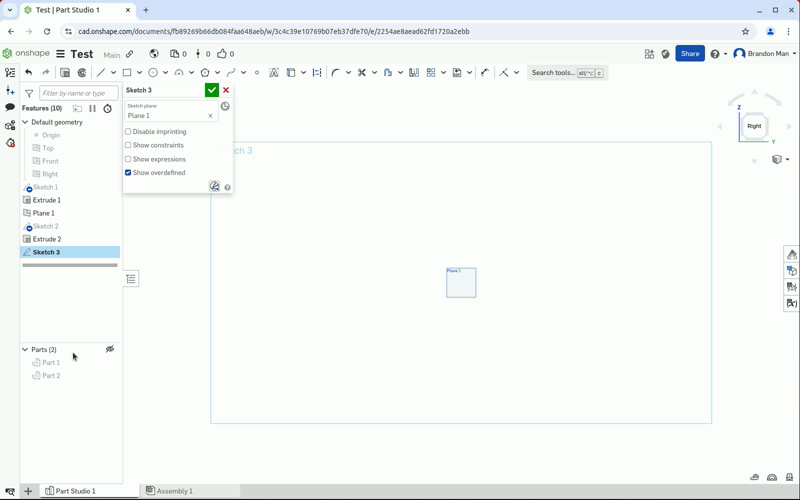
key(c)
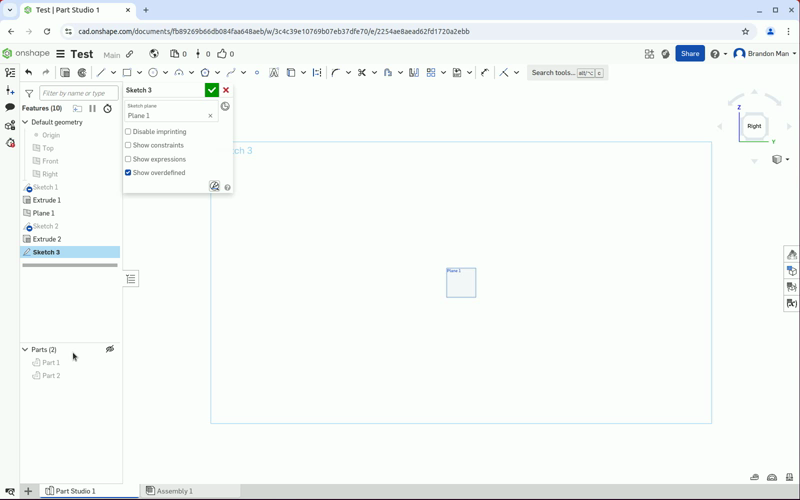
key_down(shift)
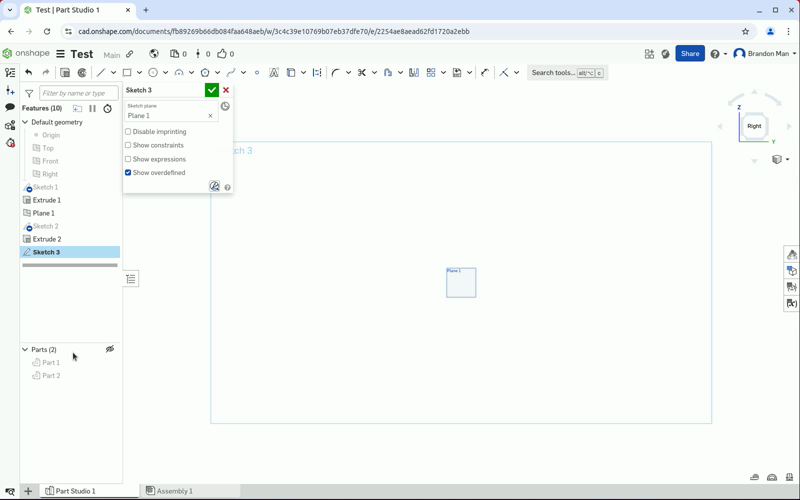
mouse_move(438, 295)
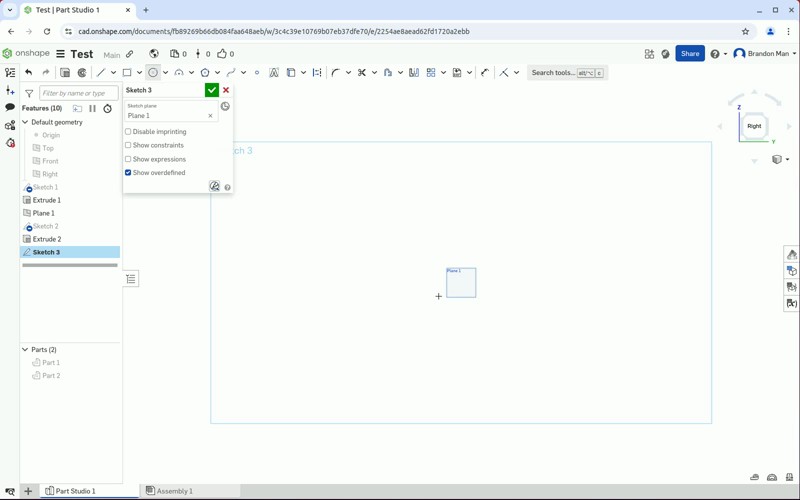
click(438, 295)
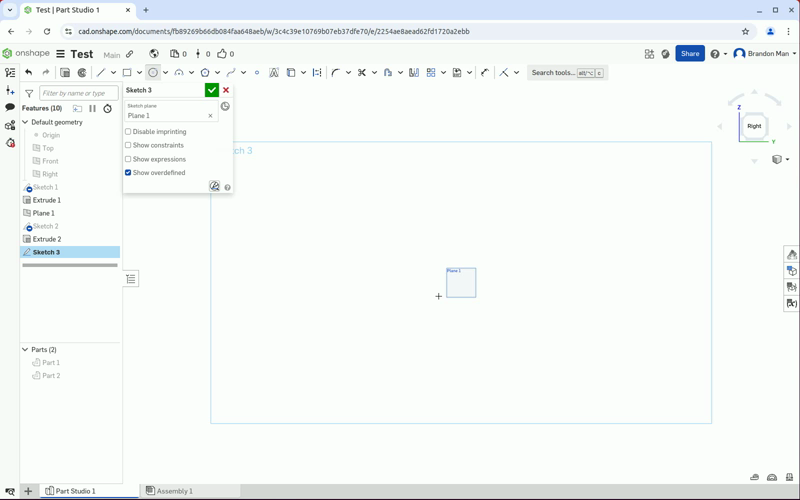
key_up(shift)
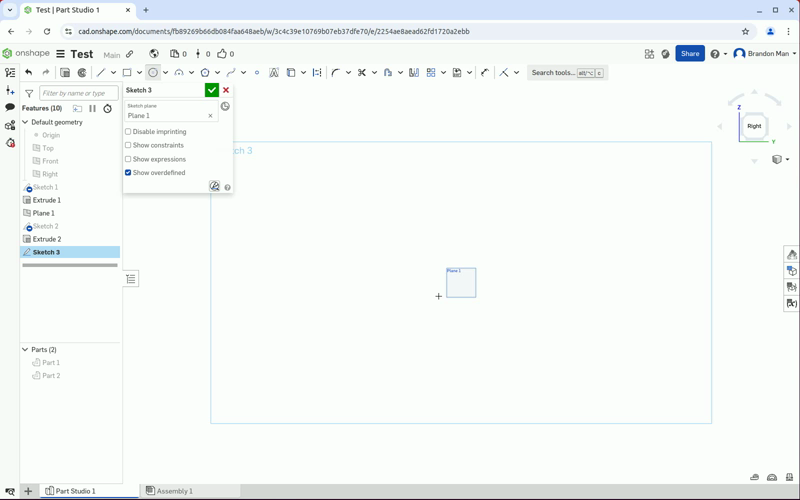
mouse_move(446, 295)
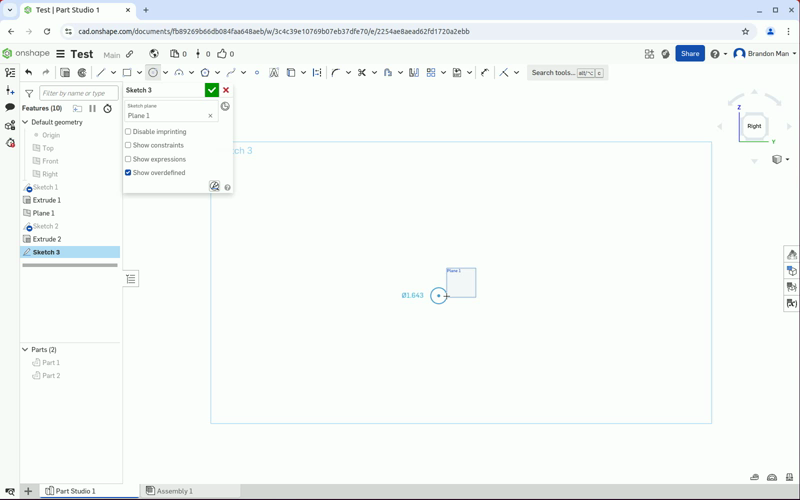
click(446, 295)
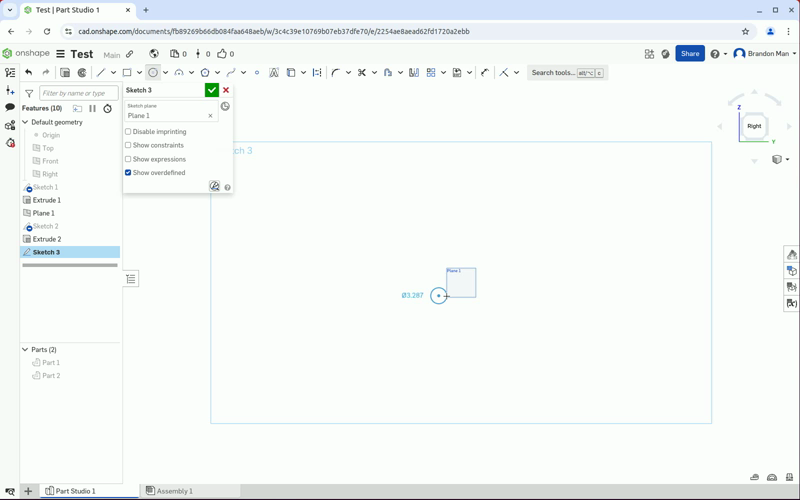
key(esc)
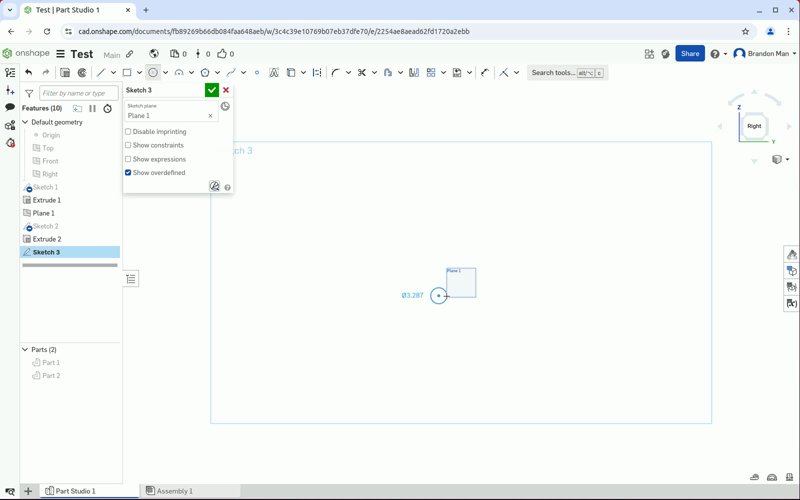
mouse_move(445, 294)
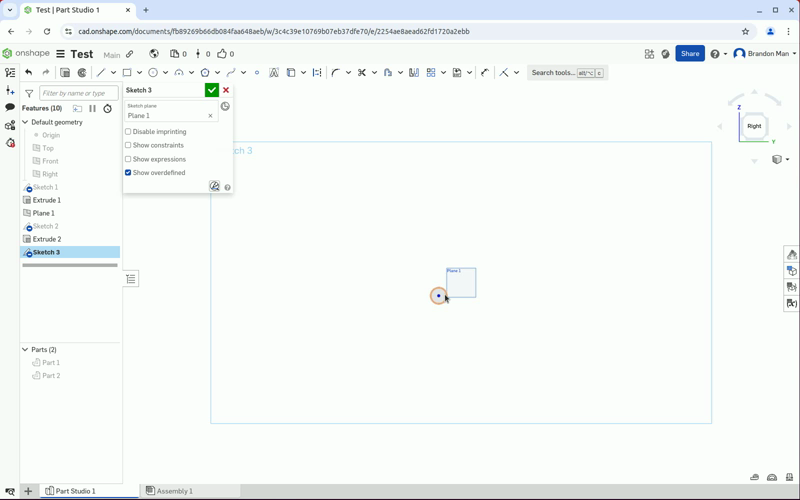
scroll(6)
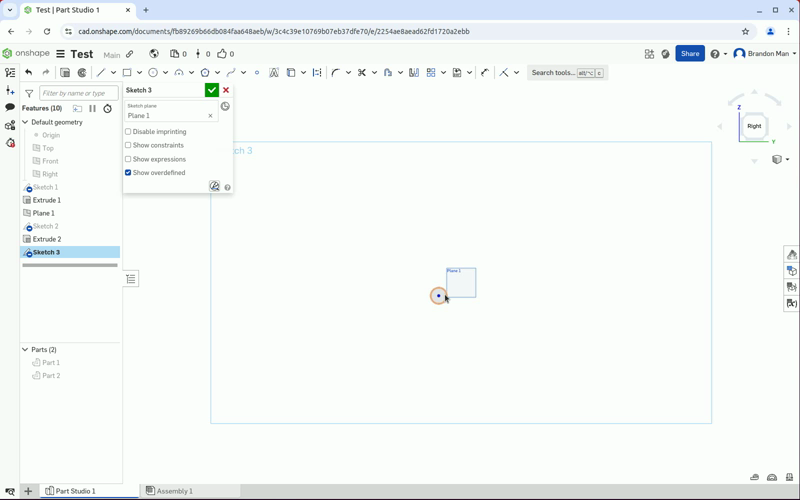
scroll(6)
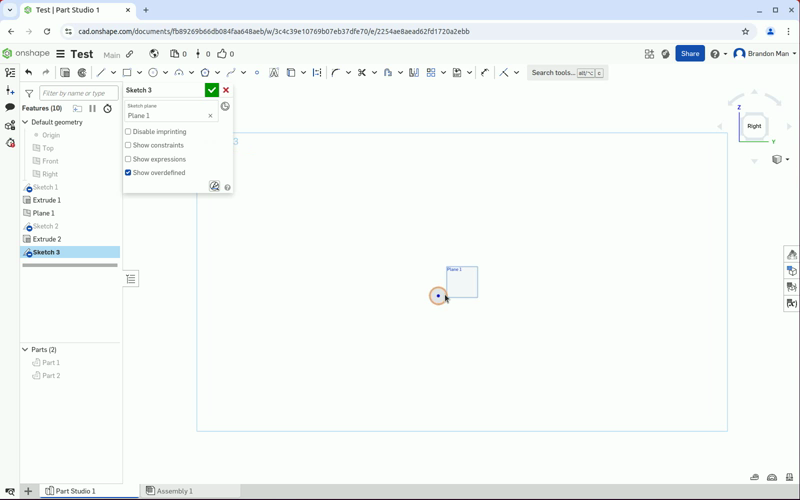
scroll(6)
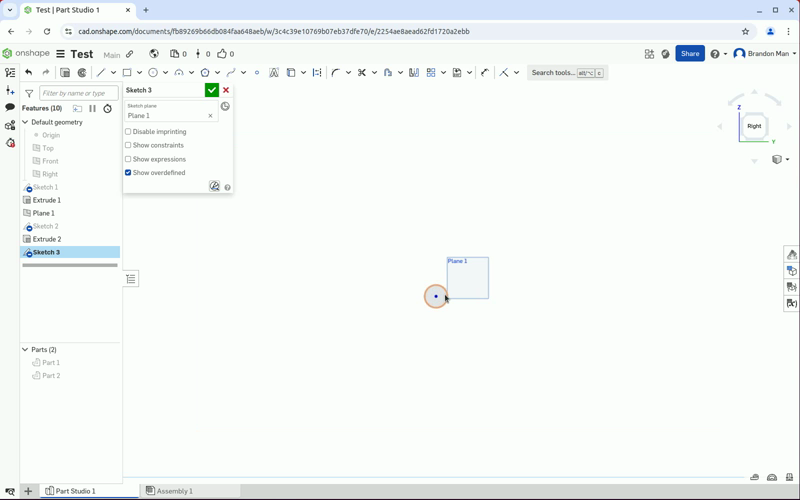
scroll(6)
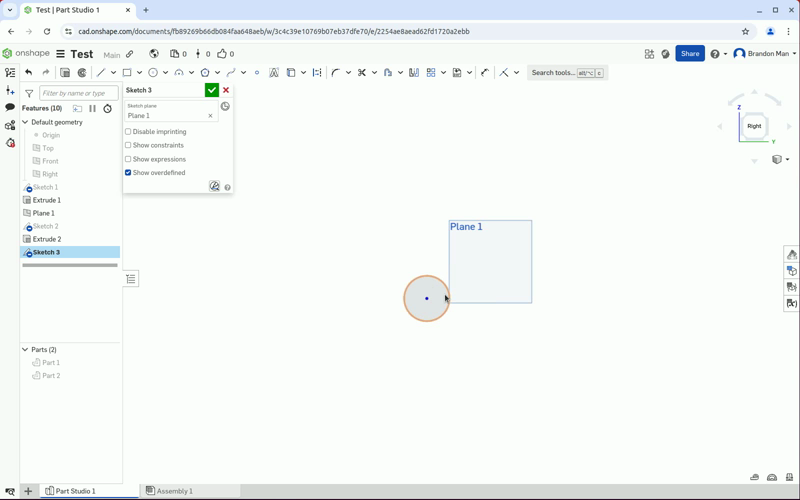
scroll(6)
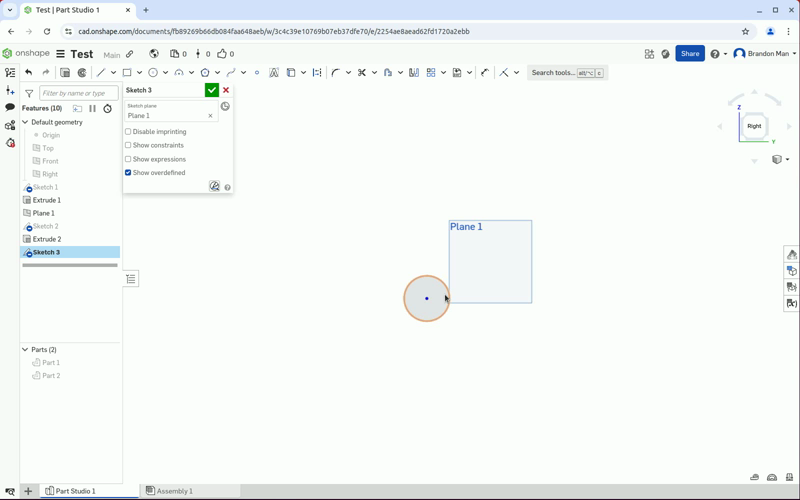
scroll(6)
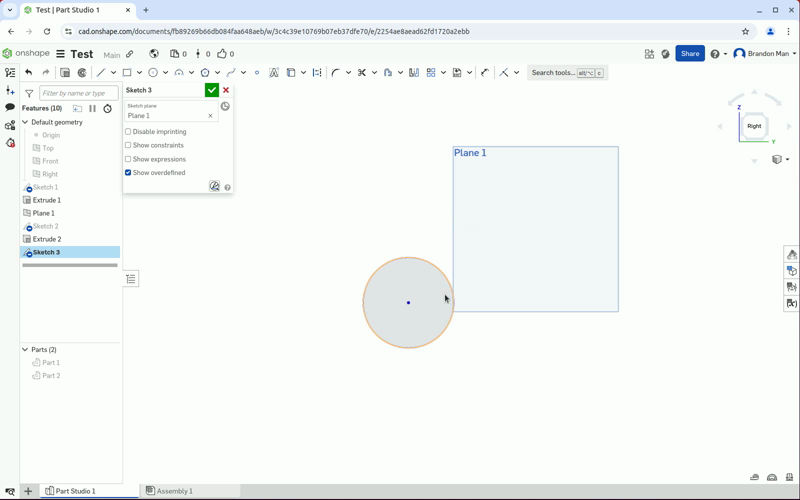
scroll(6)
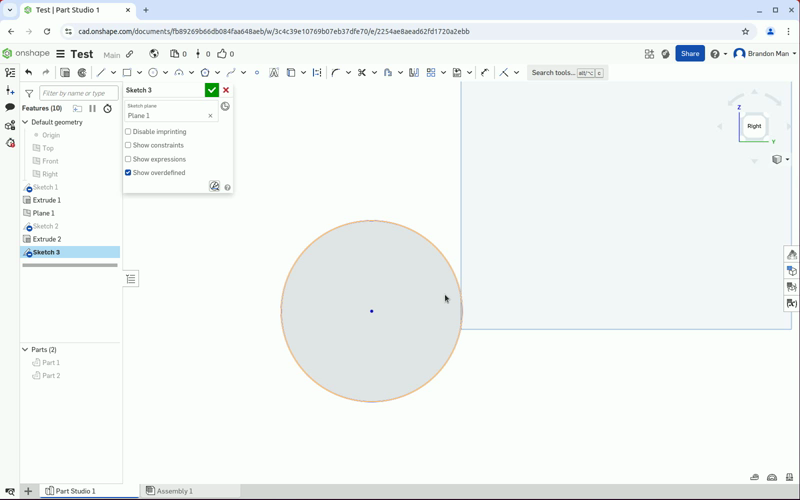
click(445, 294)
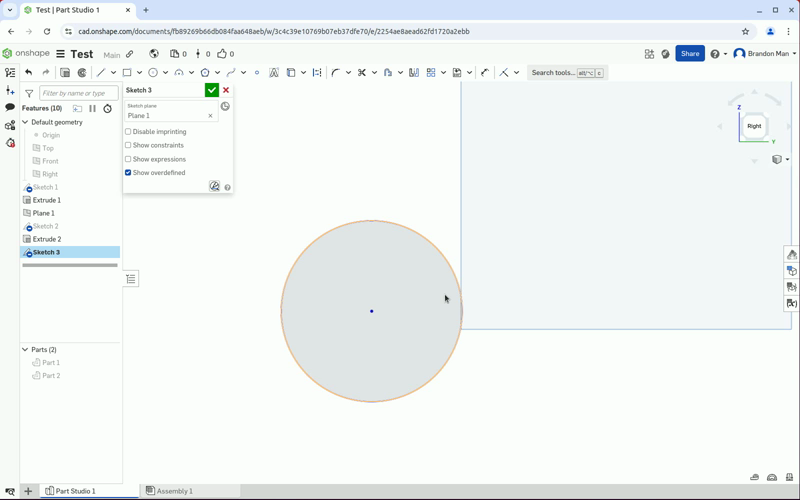
scroll(-6)
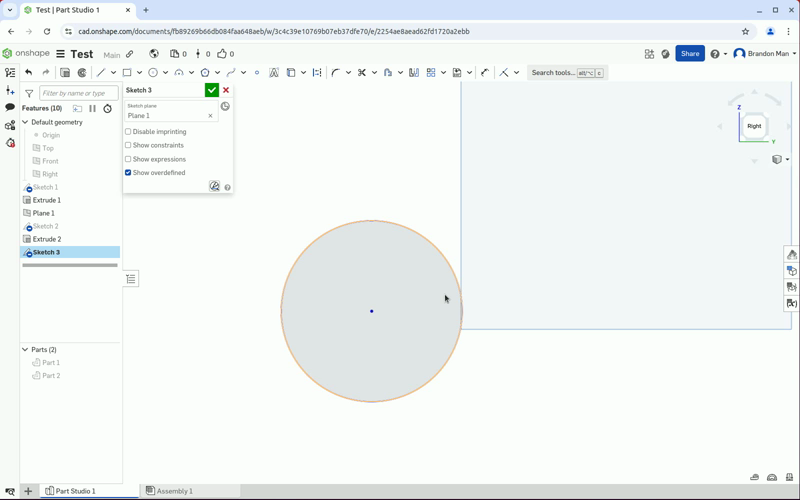
scroll(-6)
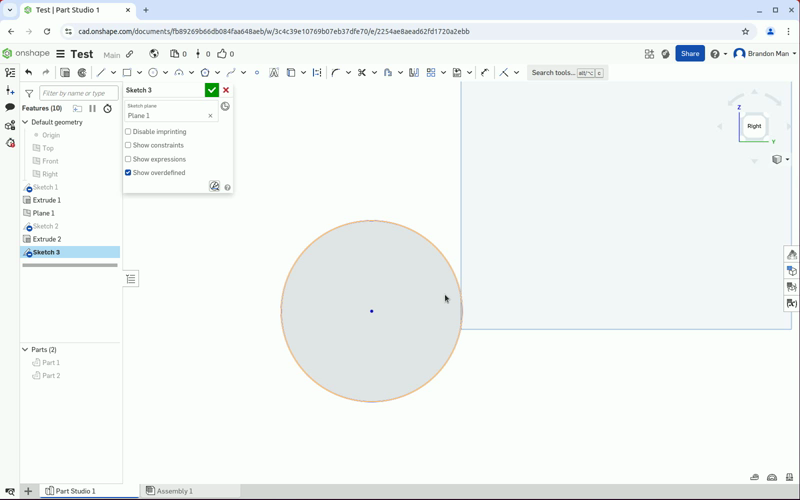
scroll(-6)
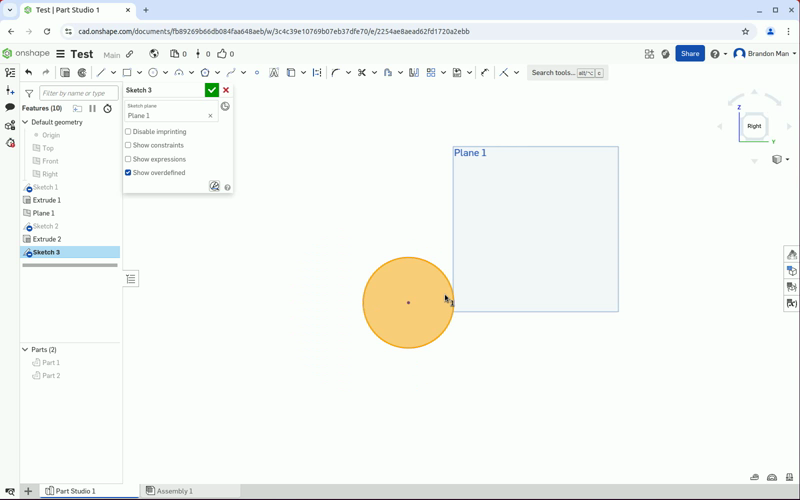
scroll(-6)
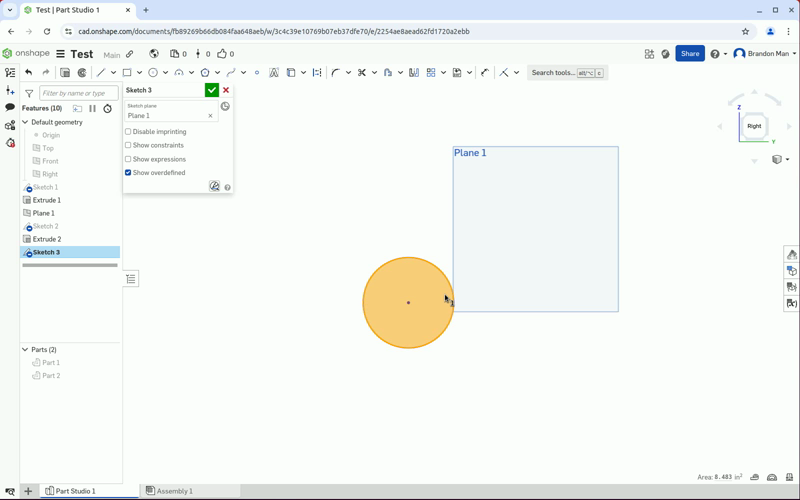
scroll(-6)
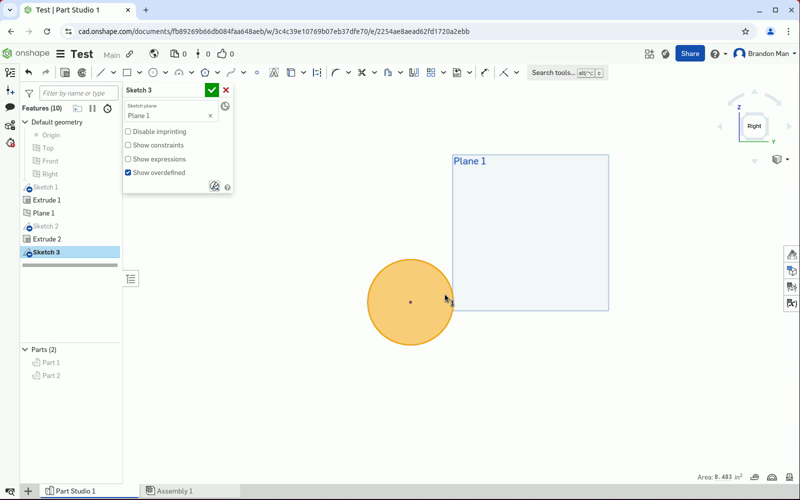
scroll(-6)
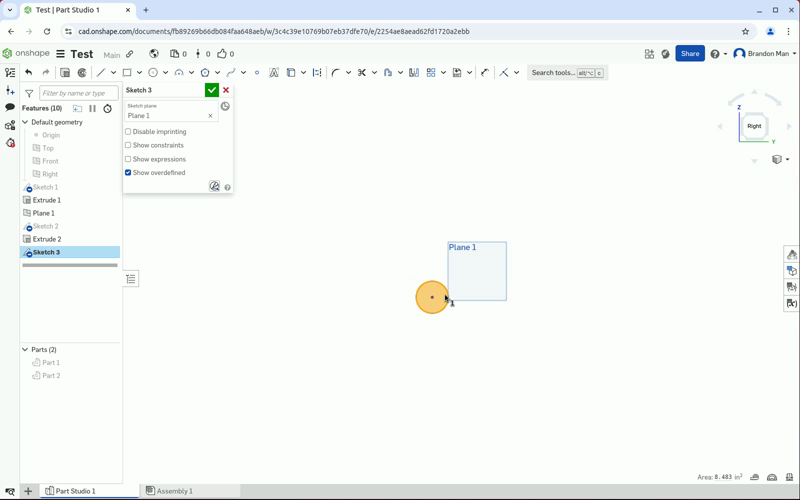
scroll(-6)
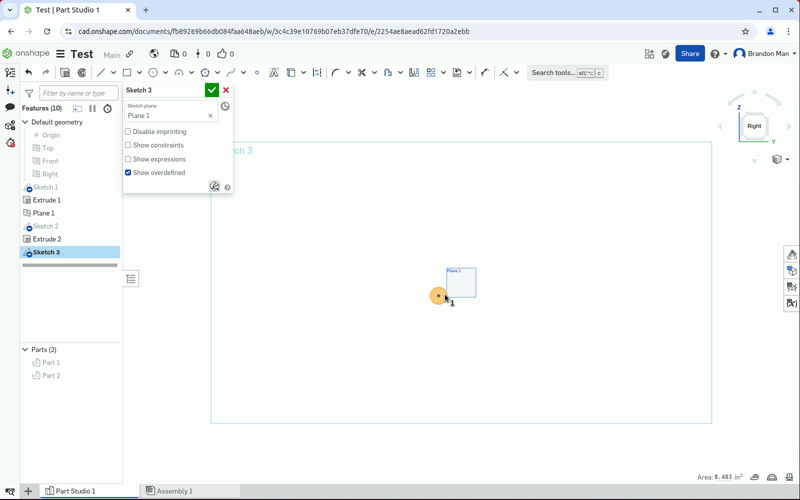
mouse_move(73, 352)
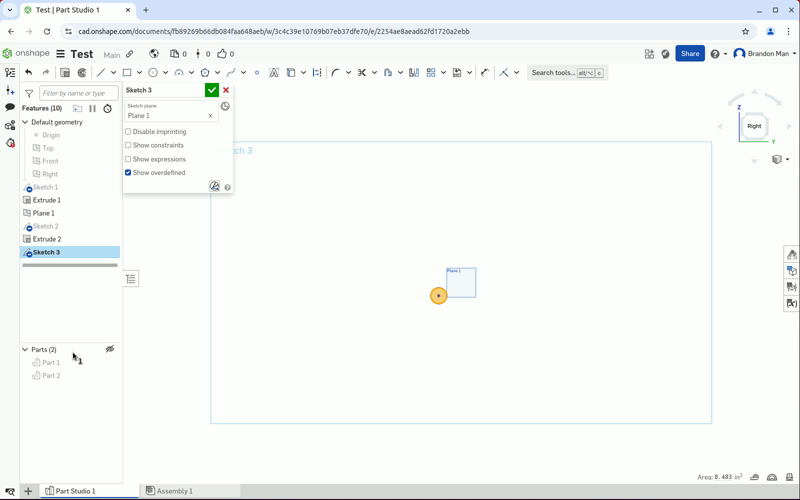
key(shift+y)
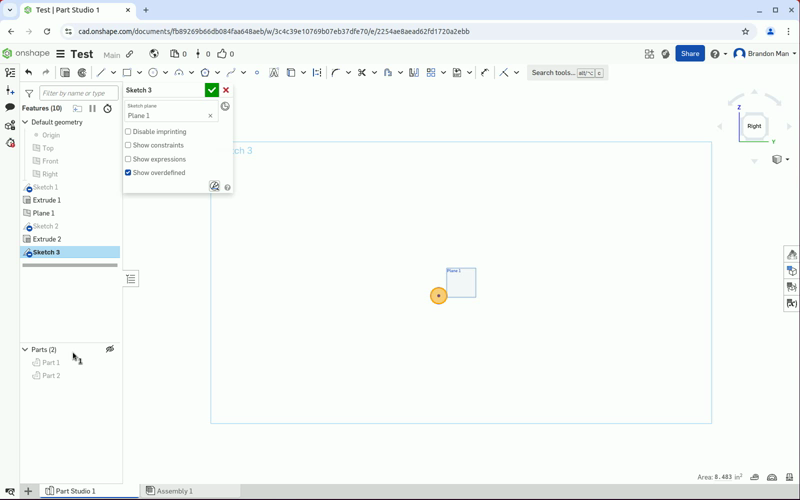
key(shift+e)
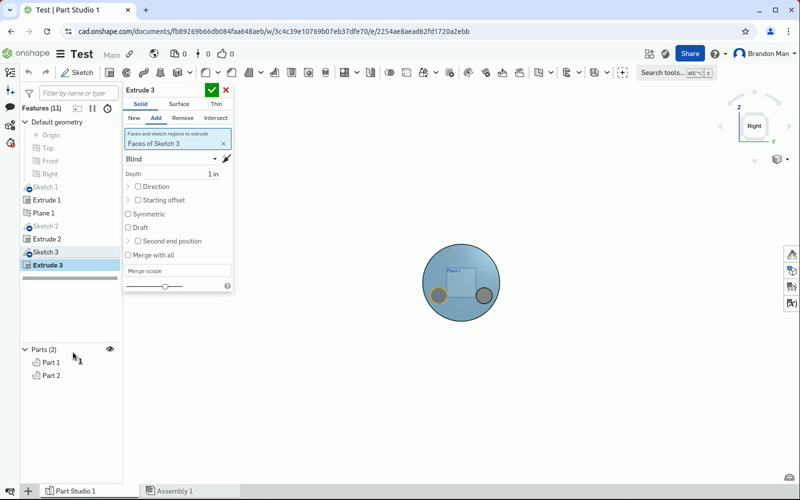
mouse_move(143, 106)
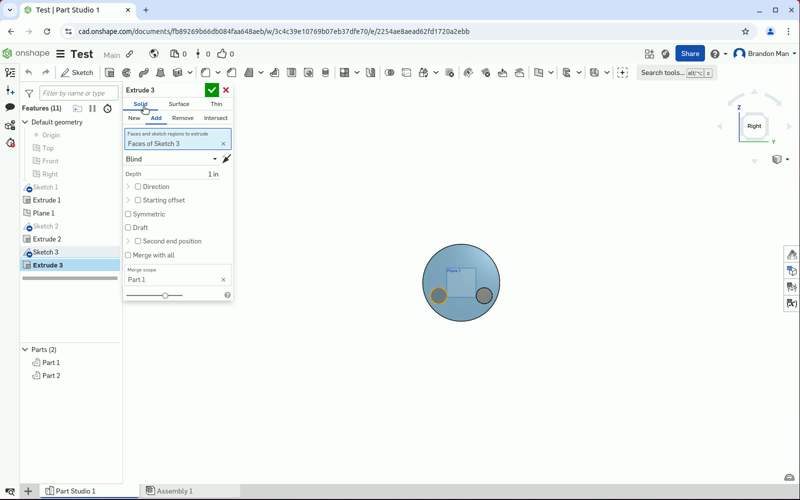
click(143, 106)
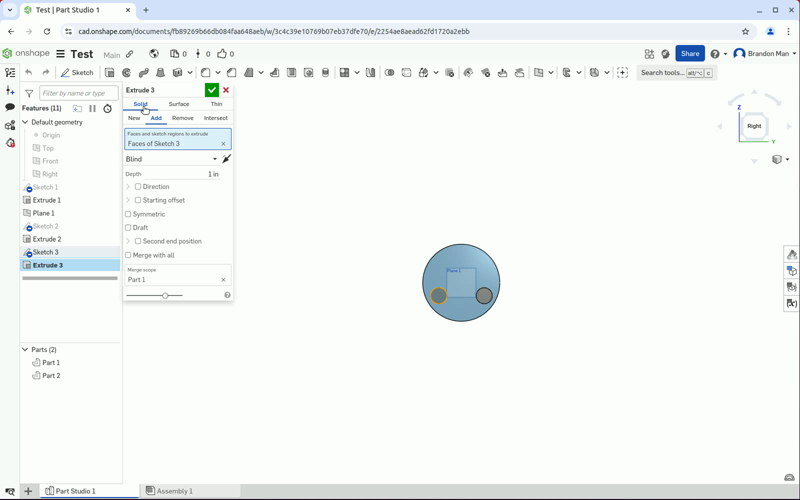
mouse_move(137, 120)
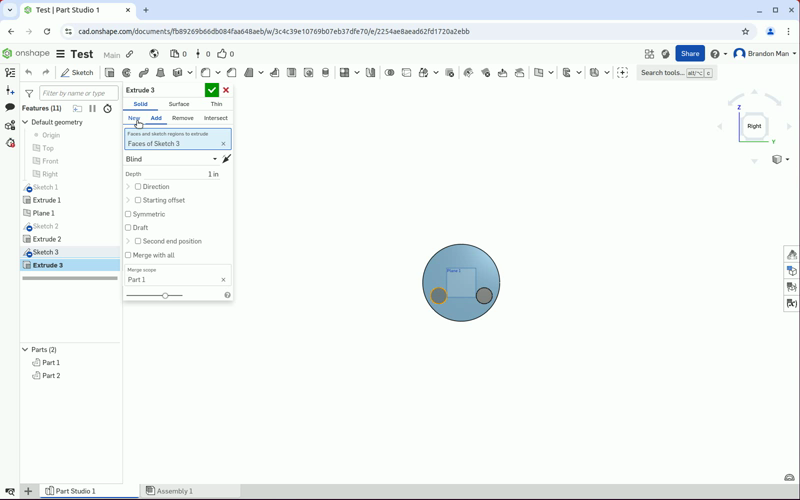
click(137, 120)
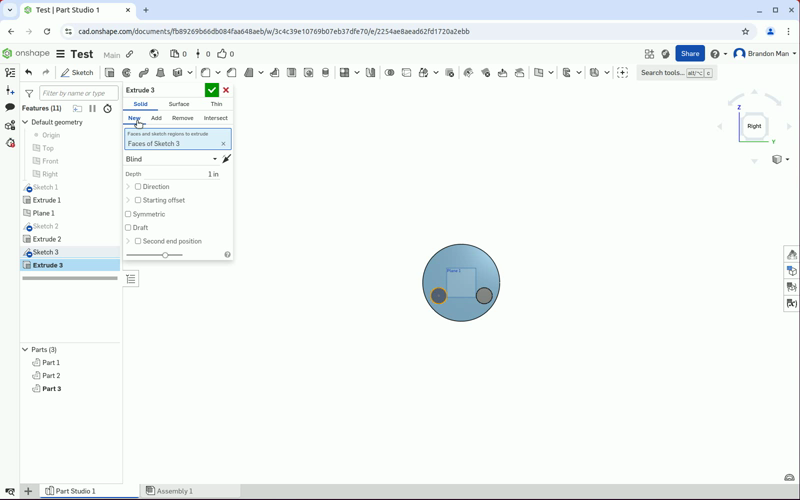
key(tab, 4)
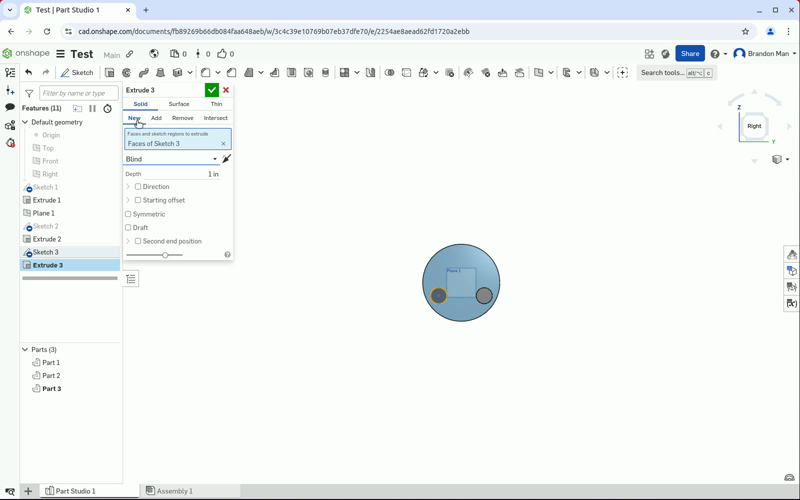
text(11.554)
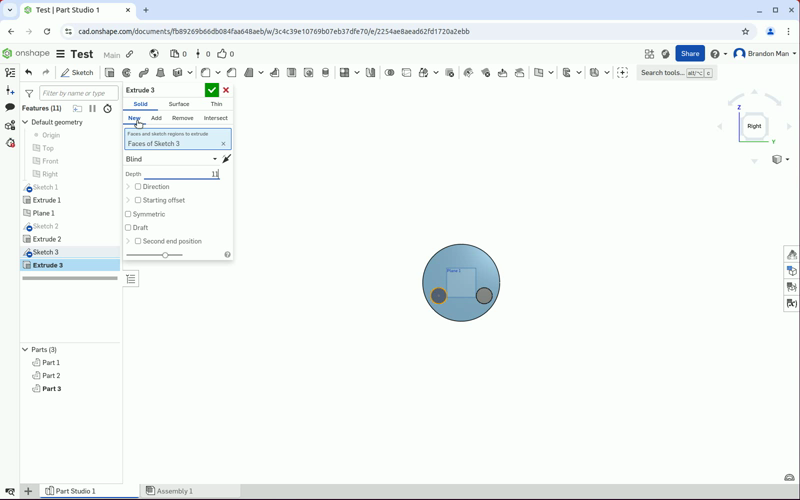
key(enter)
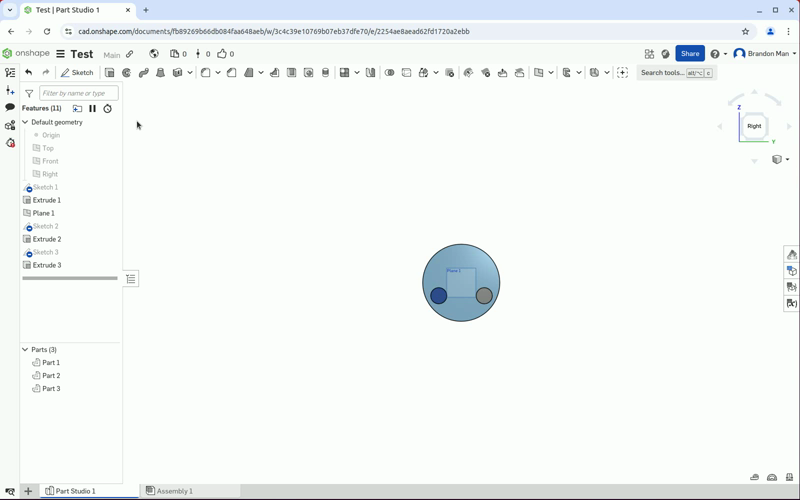
key(shift+h)
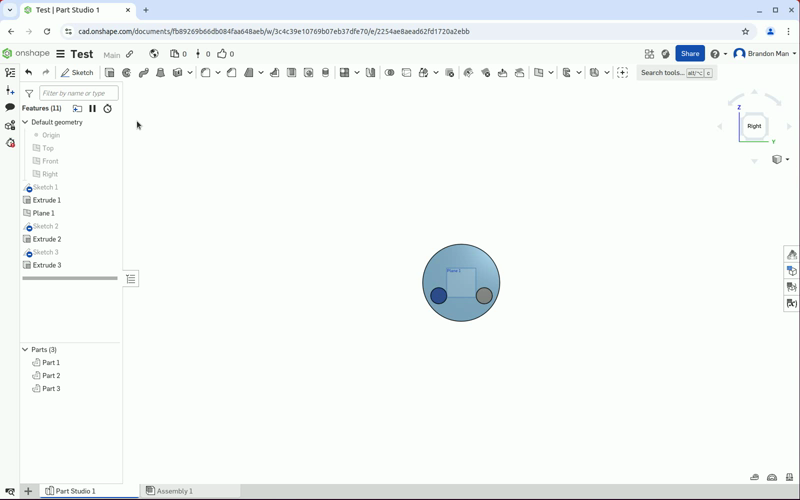
key(shift+h)
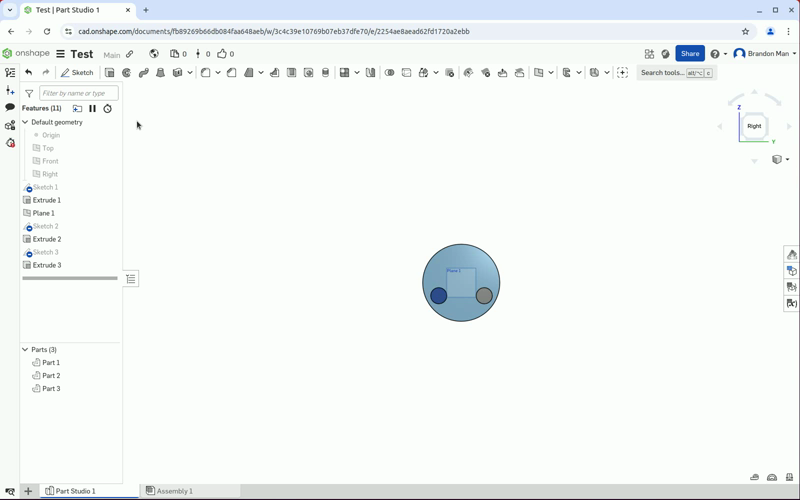
mouse_move(73, 189)
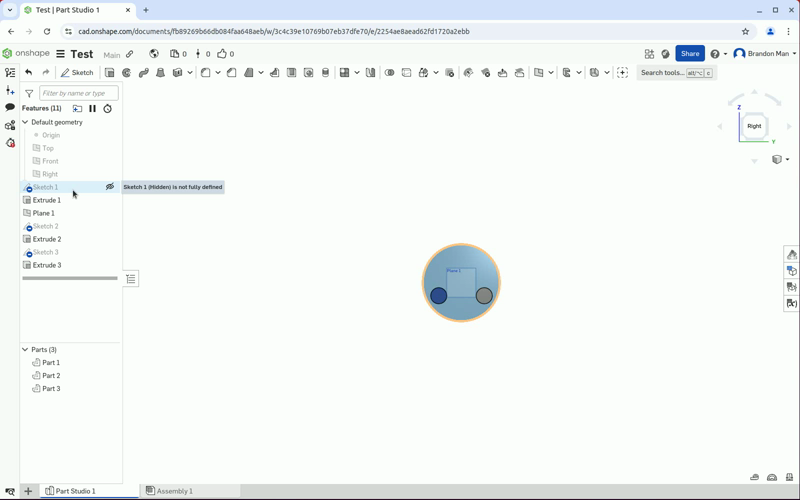
click(73, 189)
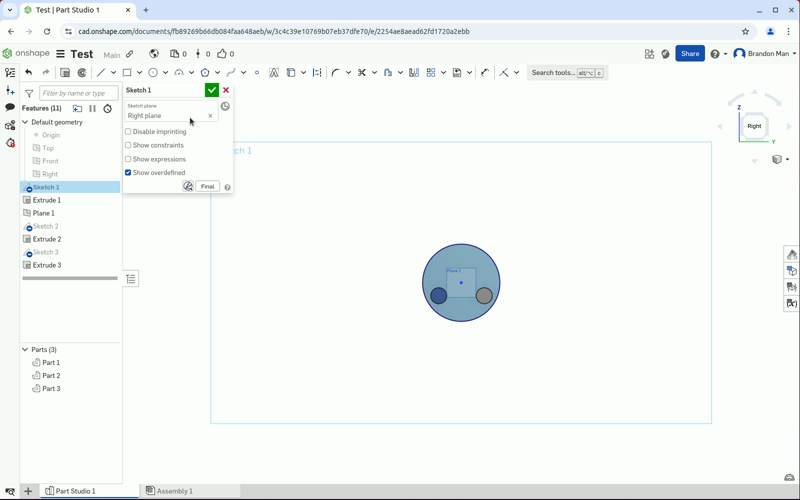
mouse_move(229, 92)
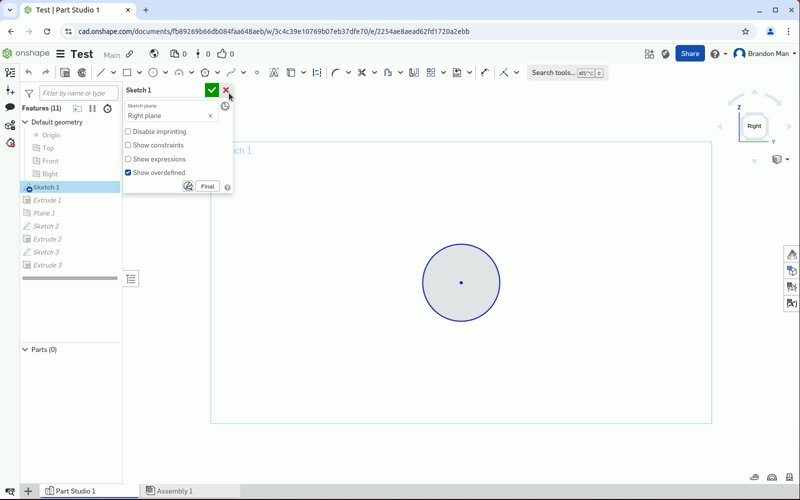
click(229, 92)
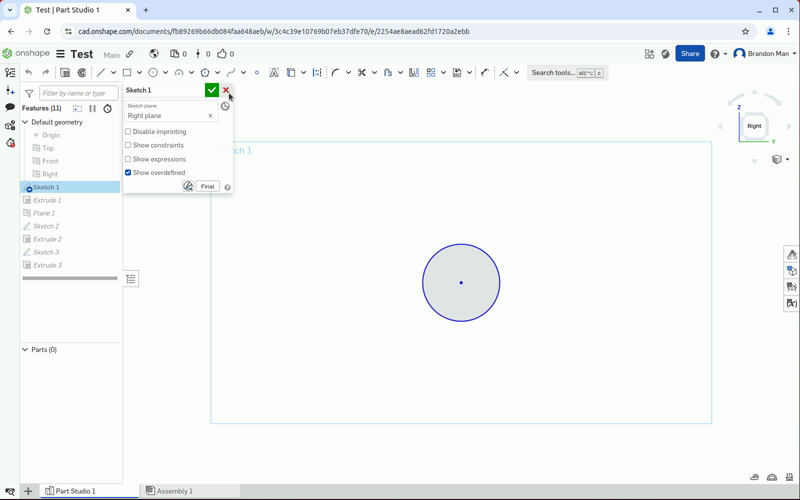
key(shift+s)
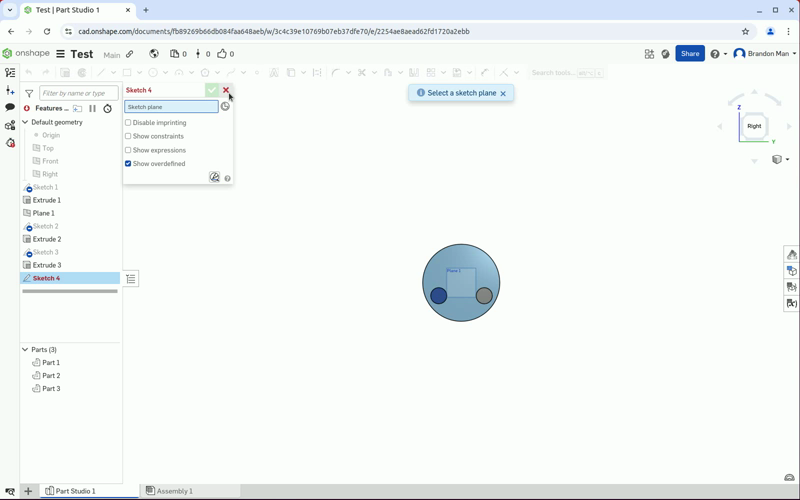
mouse_move(73, 215)
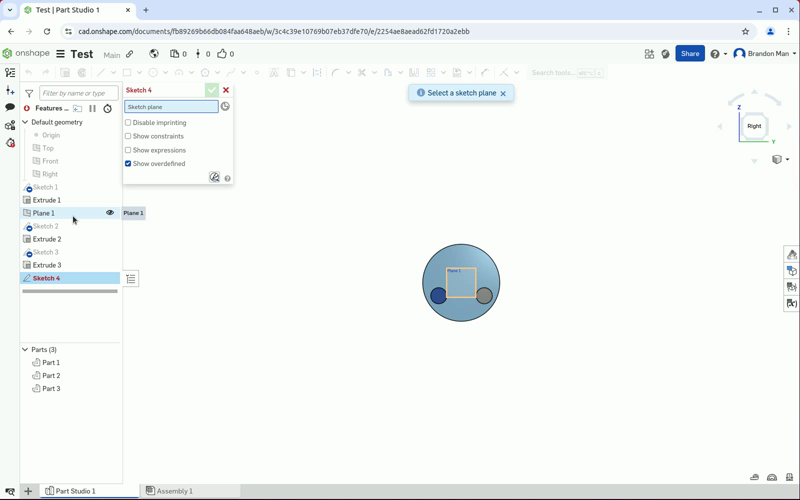
click(73, 215)
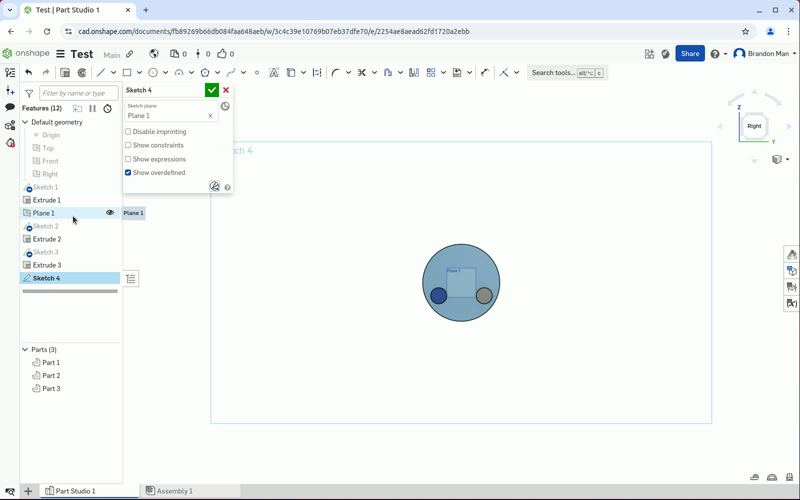
mouse_move(73, 352)
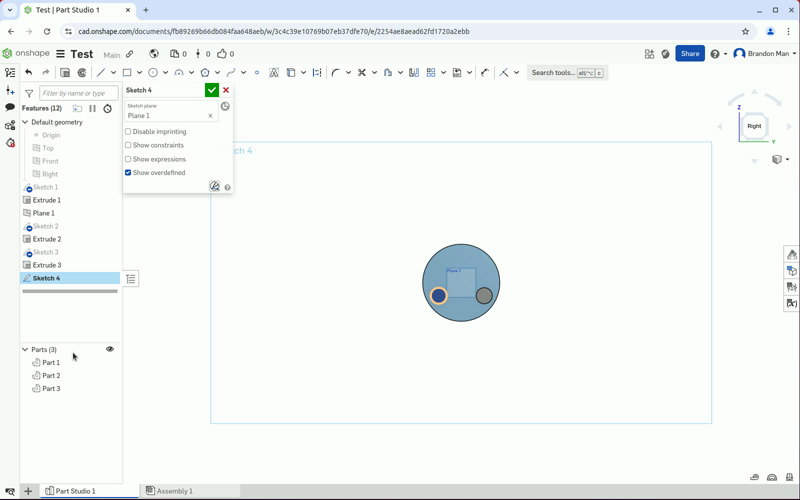
key(y)
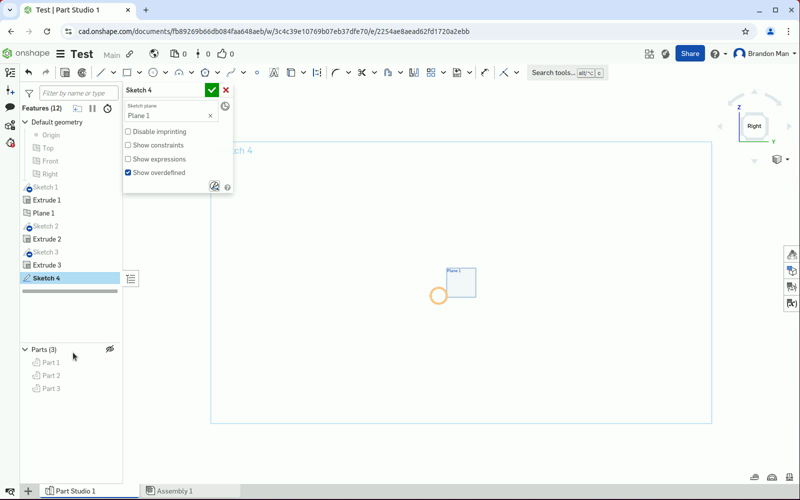
key(l)
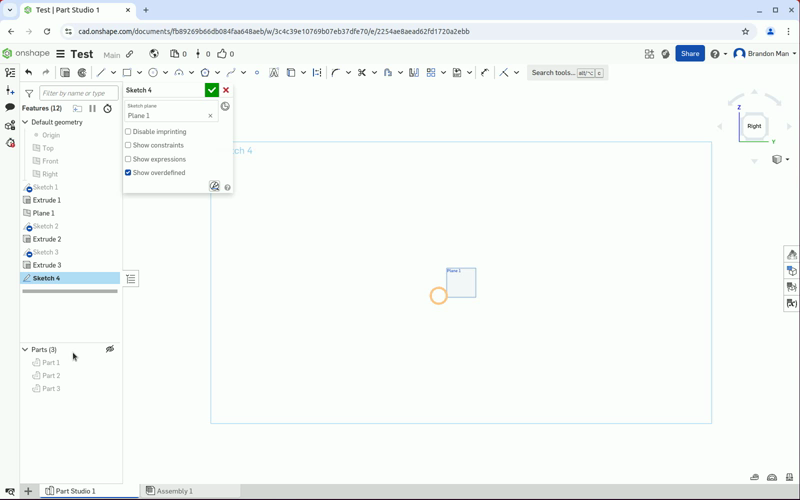
key_down(shift)
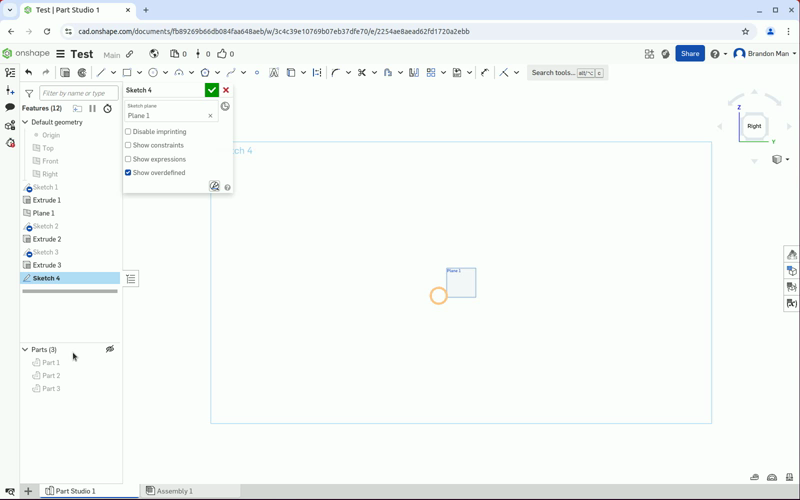
mouse_move(460, 264)
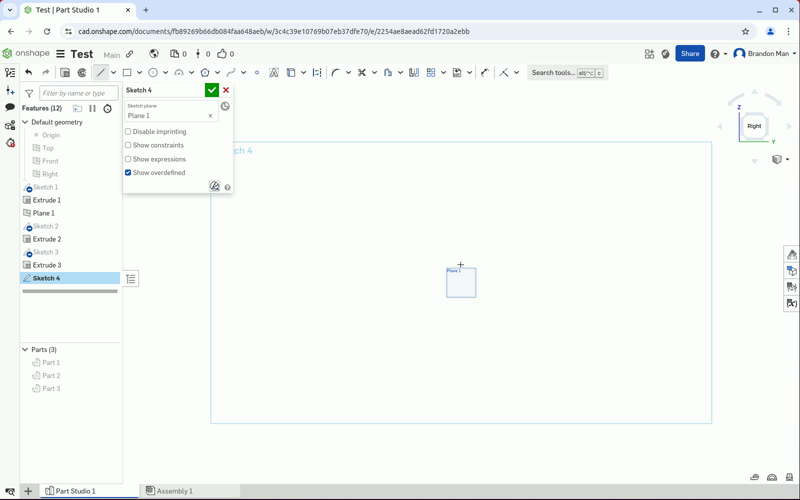
click(460, 264)
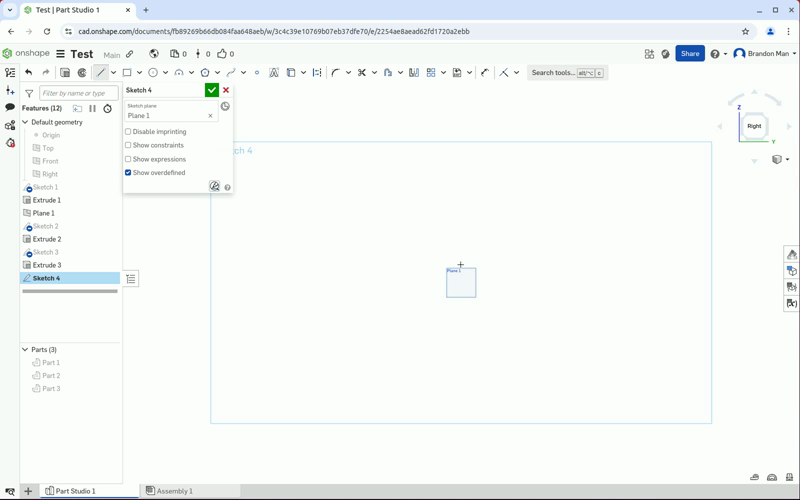
key_up(shift)
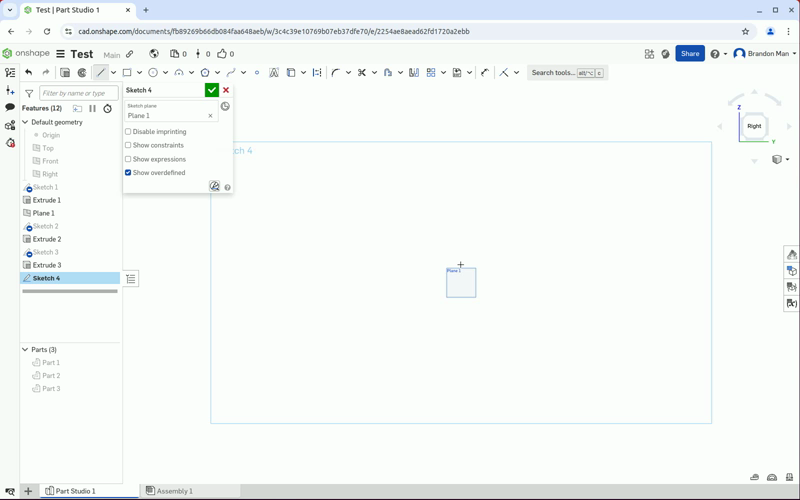
key_down(shift)
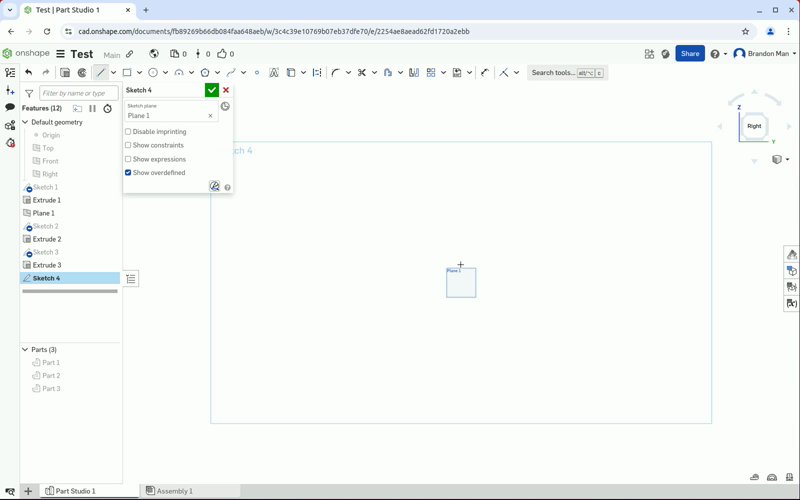
mouse_move(490, 264)
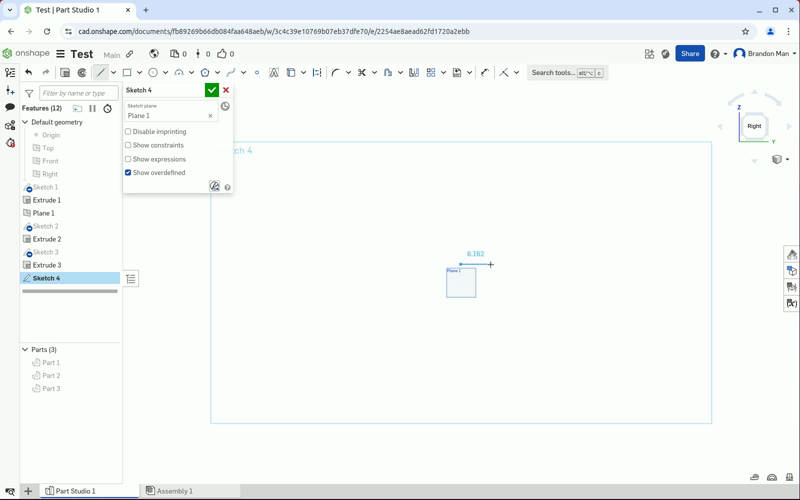
mouse_move(460, 255)
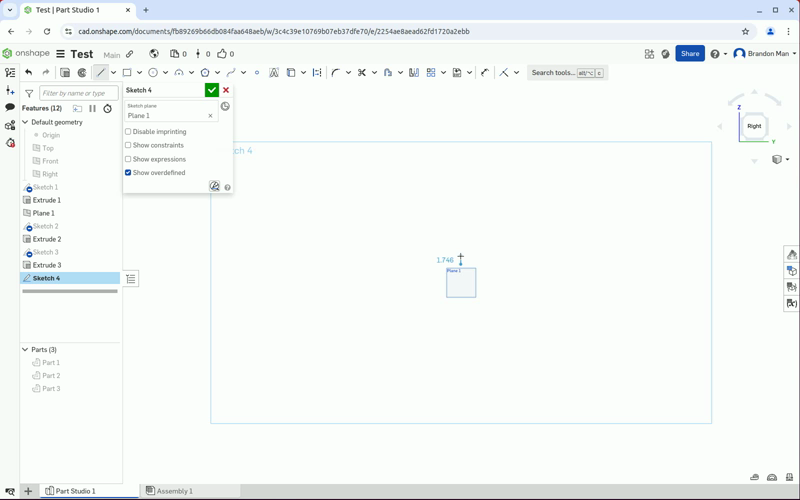
click(460, 255)
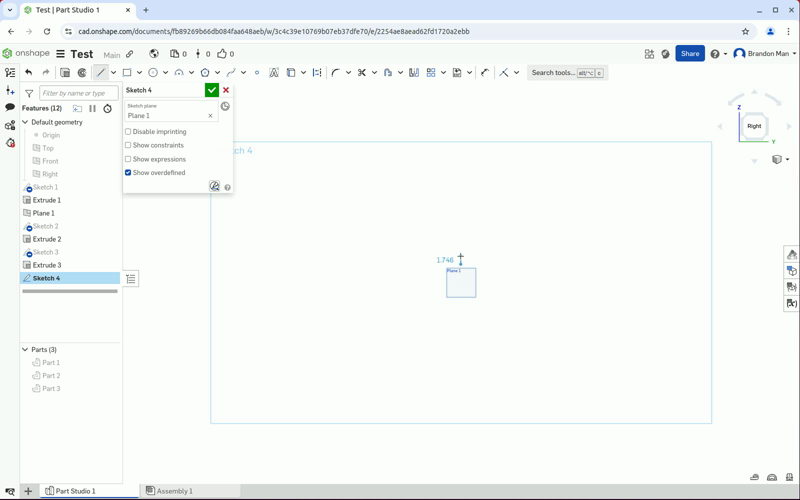
key_up(shift)
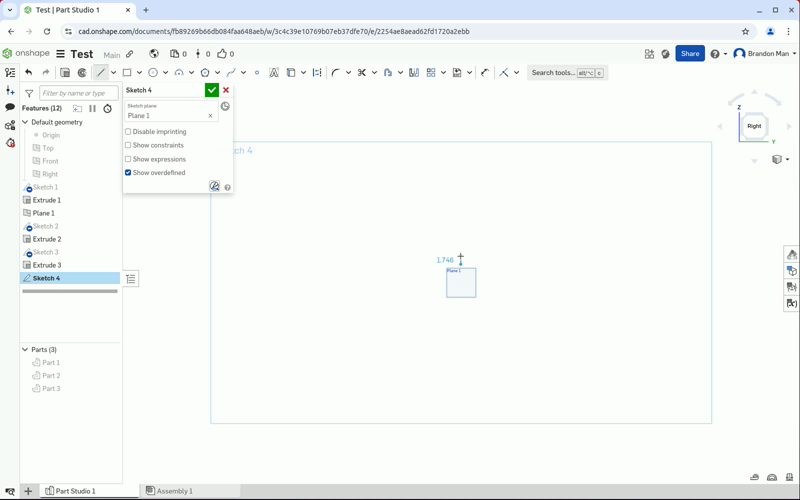
key_down(shift)
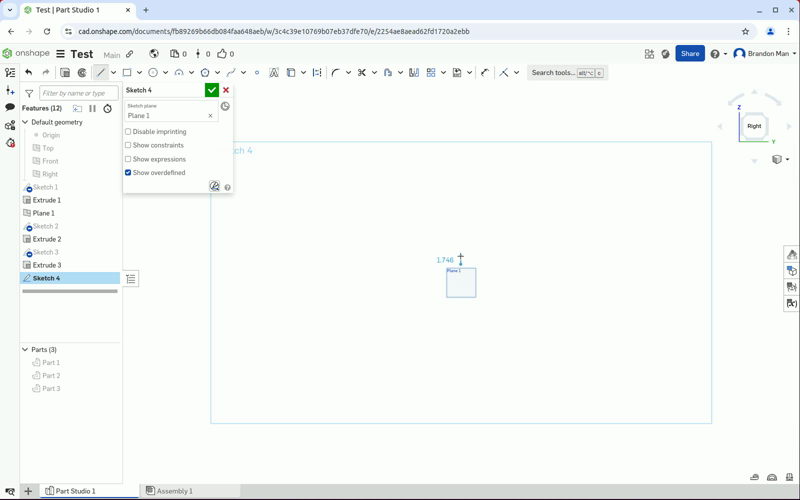
mouse_move(490, 255)
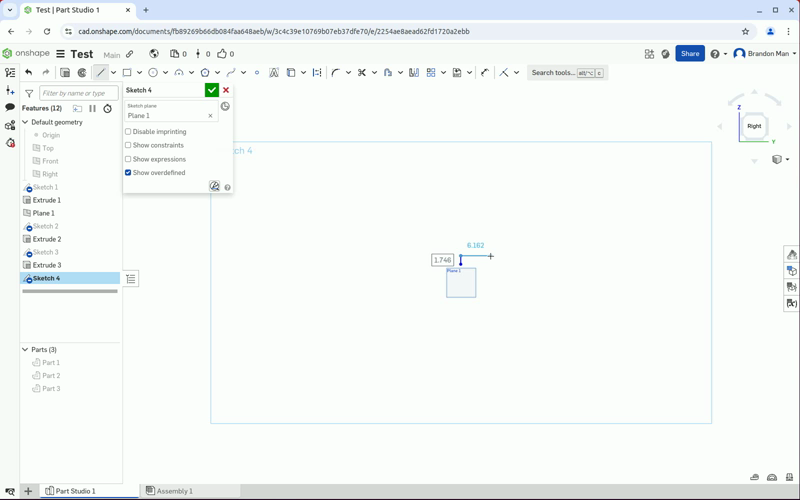
mouse_move(468, 255)
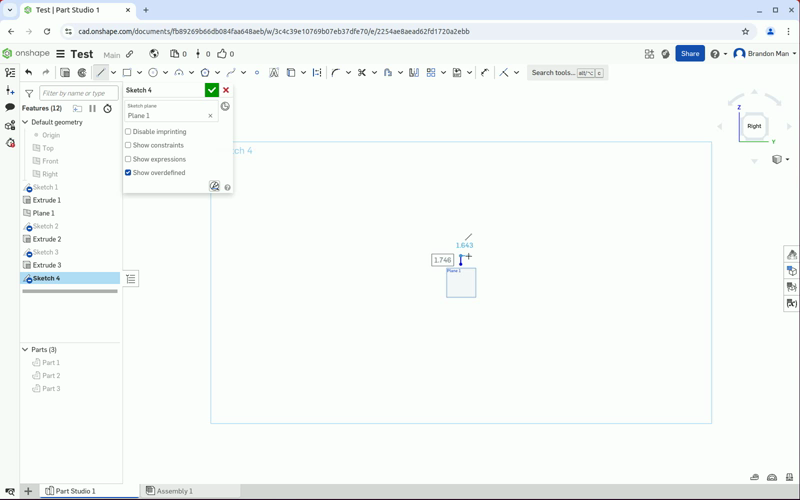
click(468, 255)
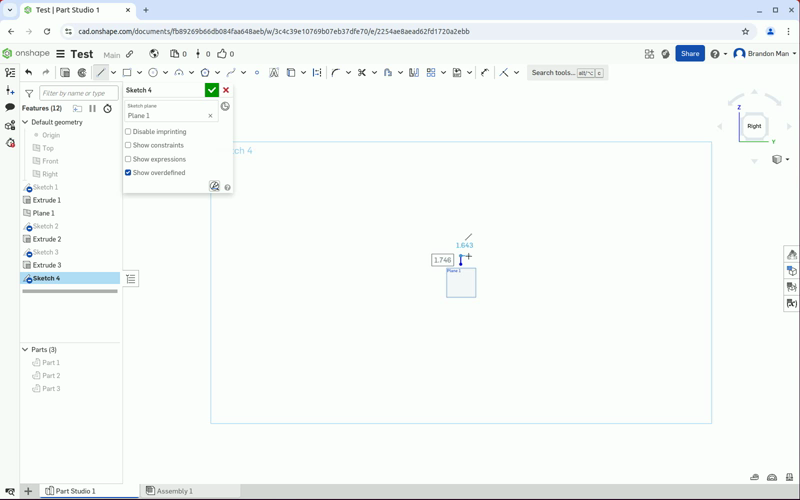
key_up(shift)
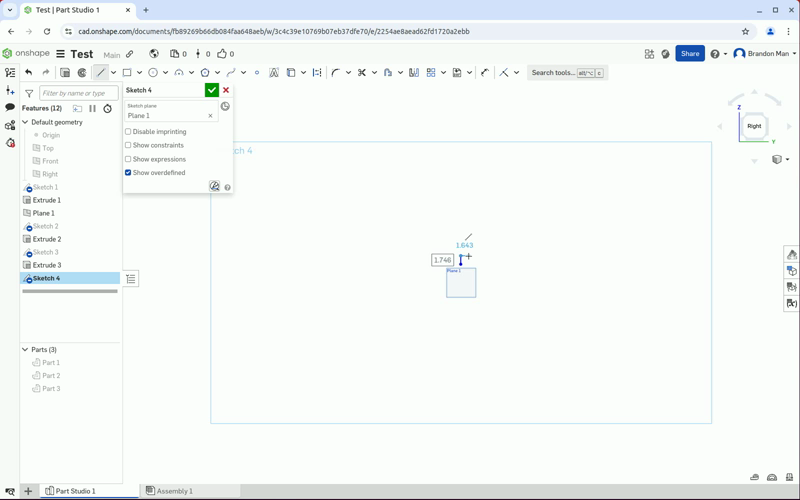
key(esc)
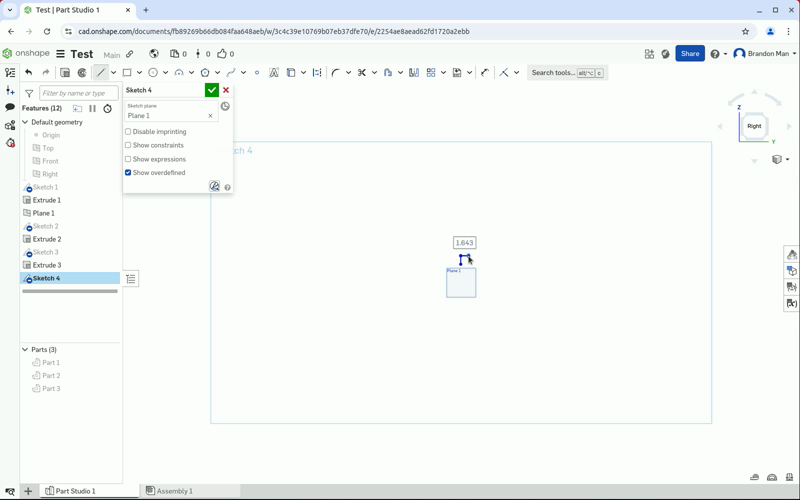
key(a)
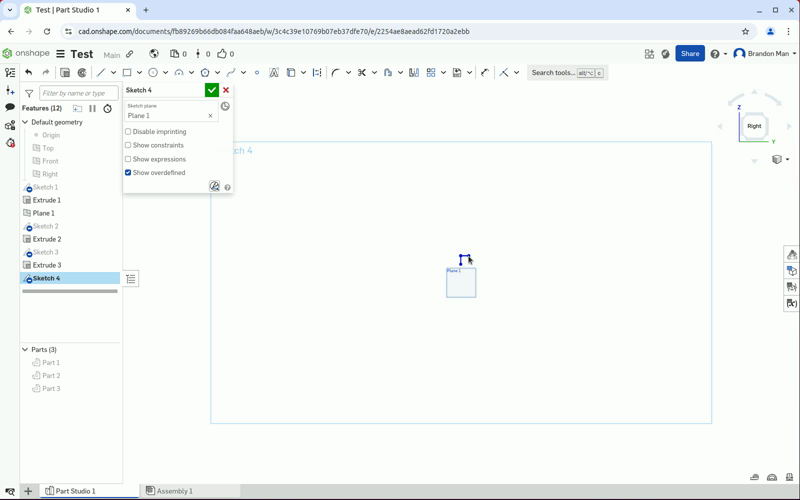
mouse_move(468, 255)
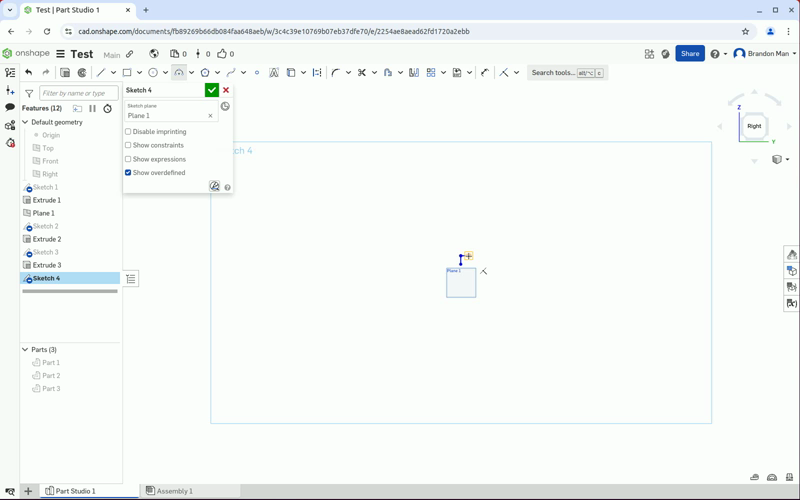
click(468, 255)
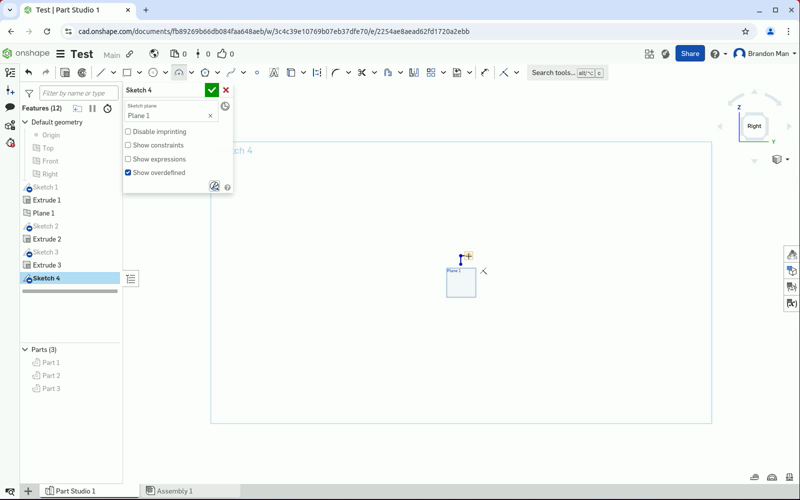
mouse_move(460, 264)
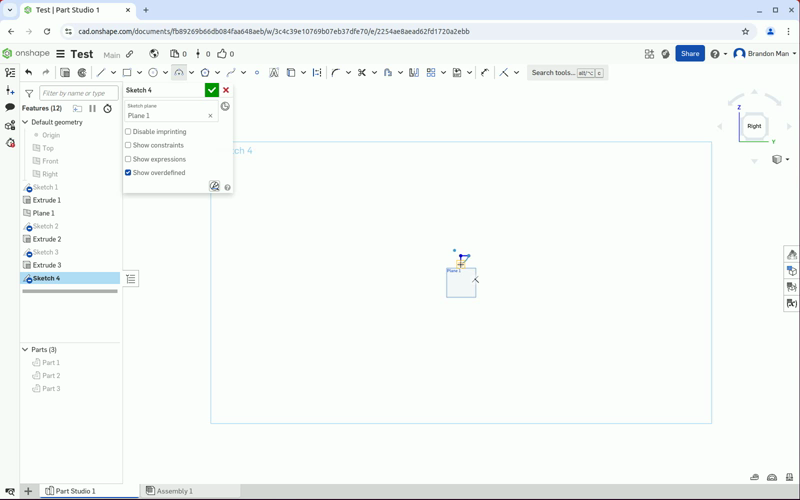
click(460, 264)
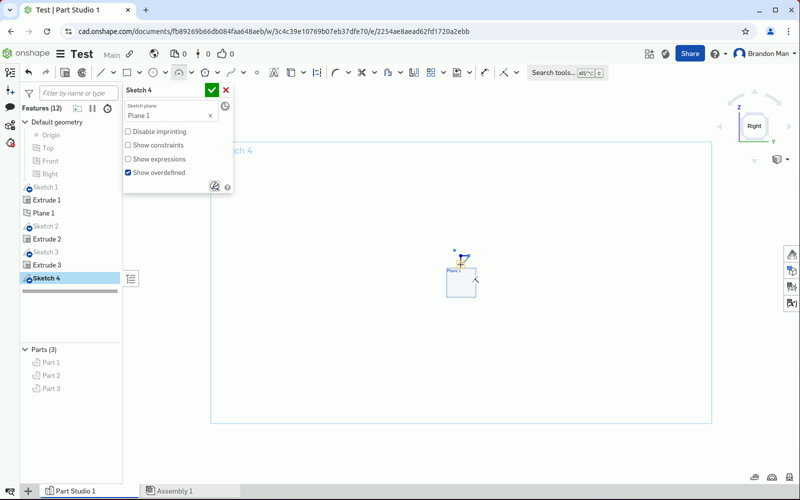
key_down(shift)
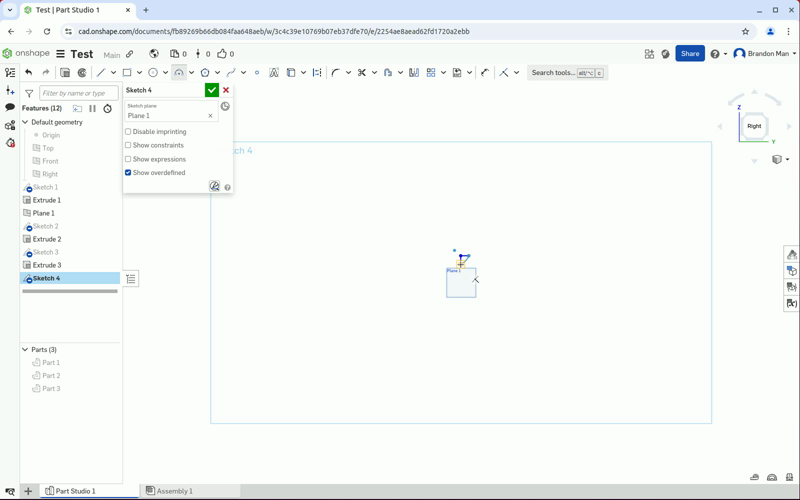
mouse_move(455, 250)
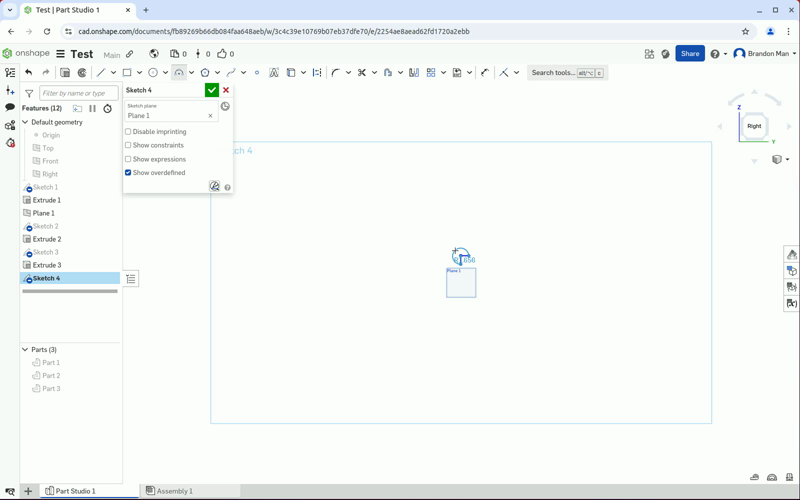
click(455, 250)
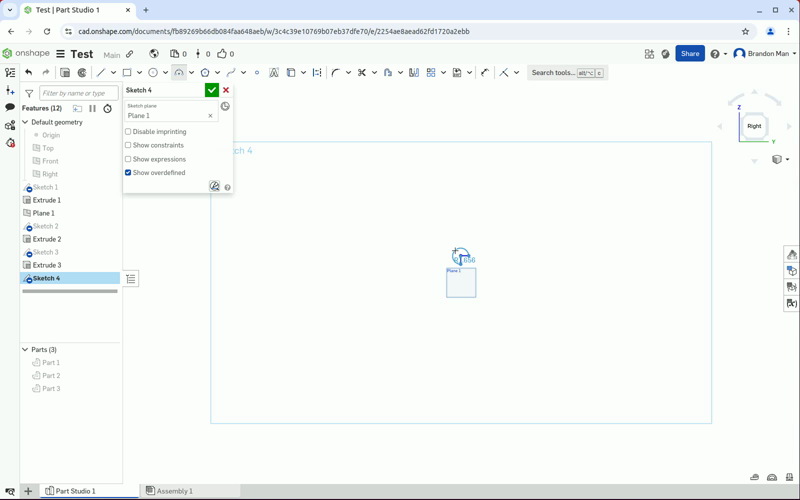
key_up(shift)
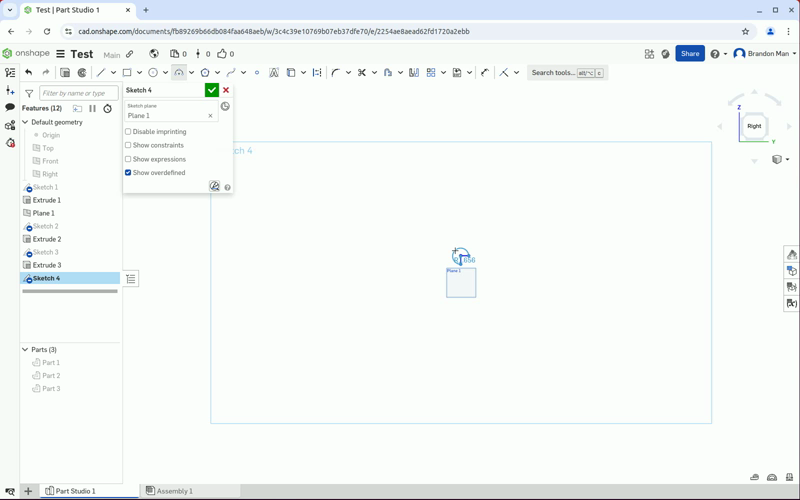
key(esc)
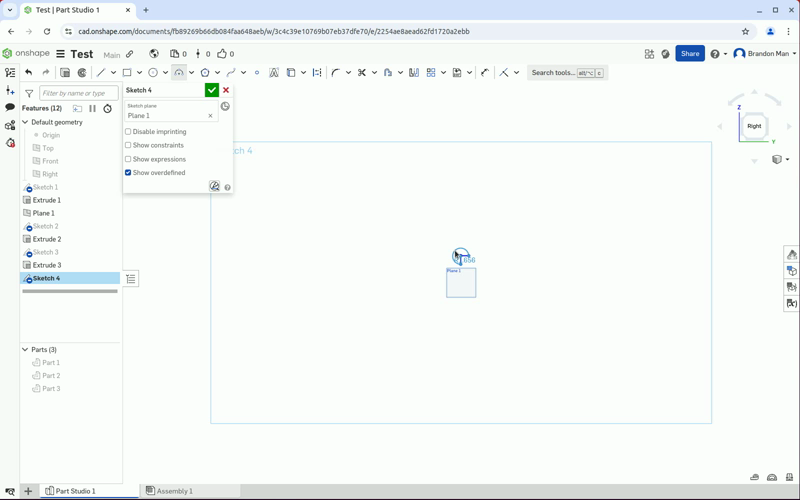
mouse_move(461, 249)
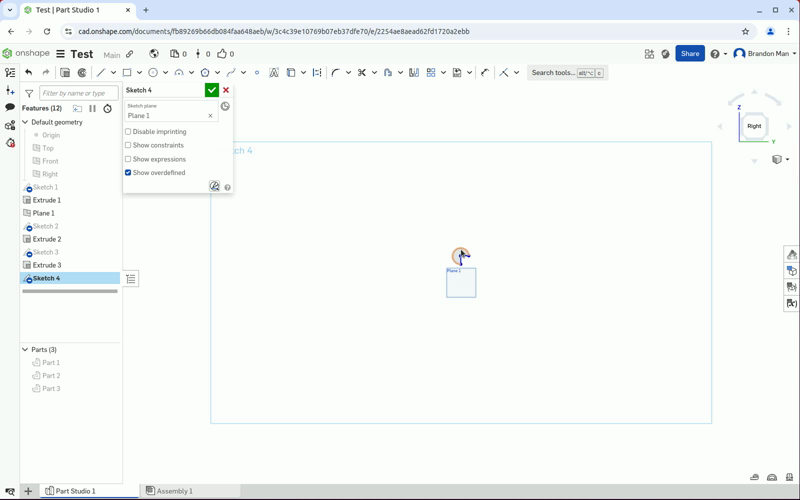
scroll(6)
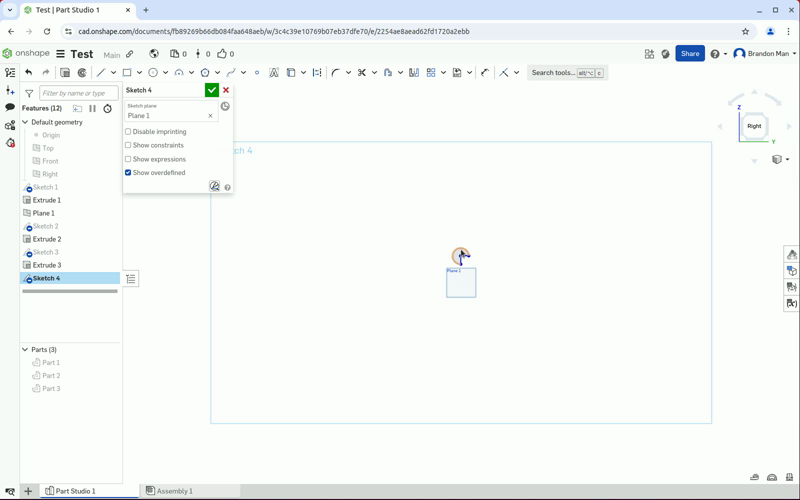
scroll(6)
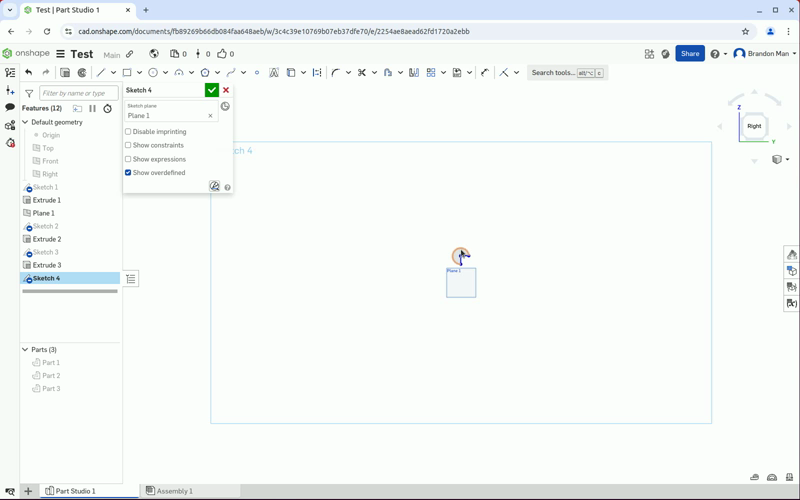
scroll(6)
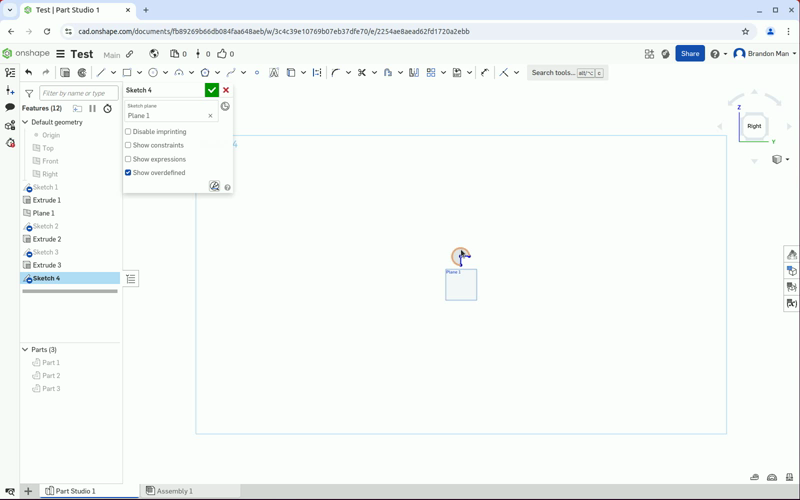
scroll(6)
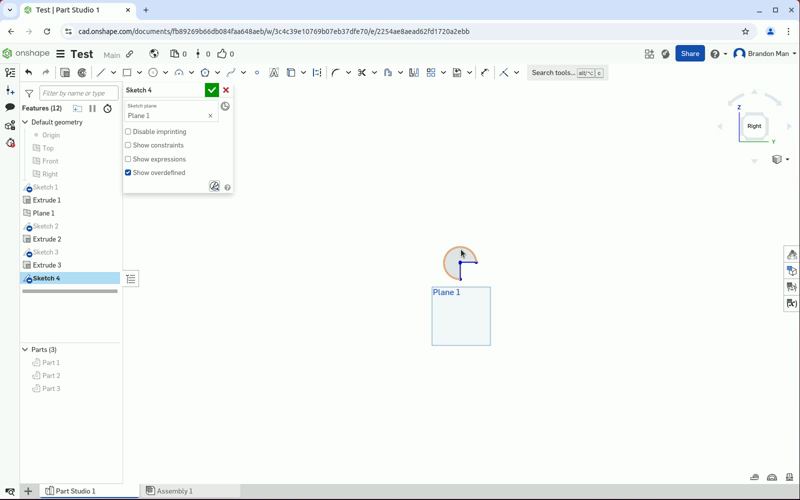
scroll(6)
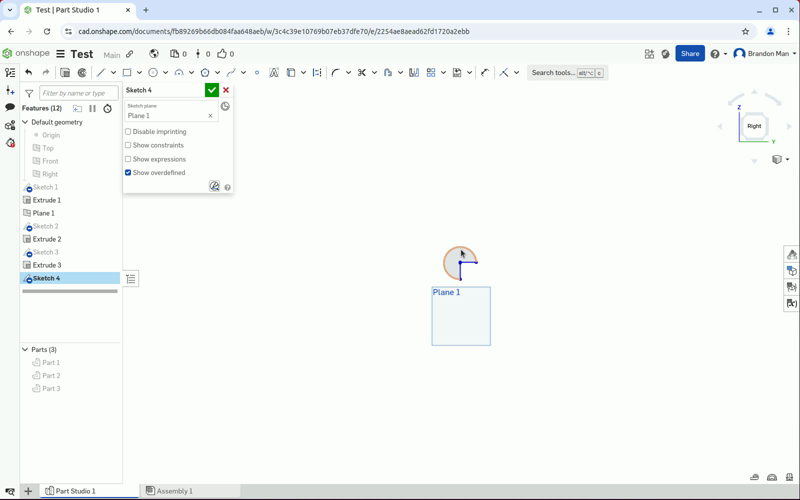
scroll(6)
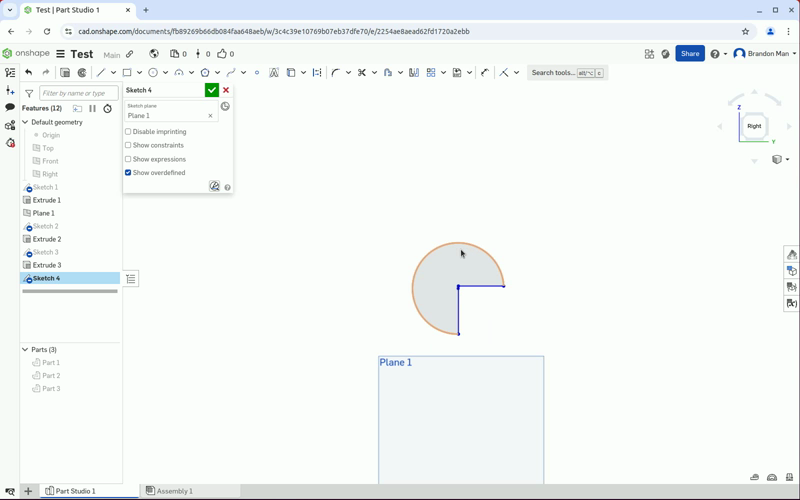
scroll(6)
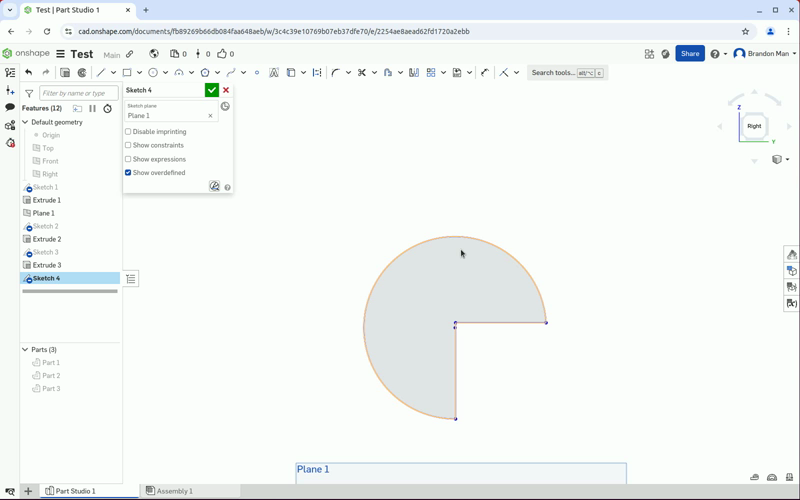
click(461, 249)
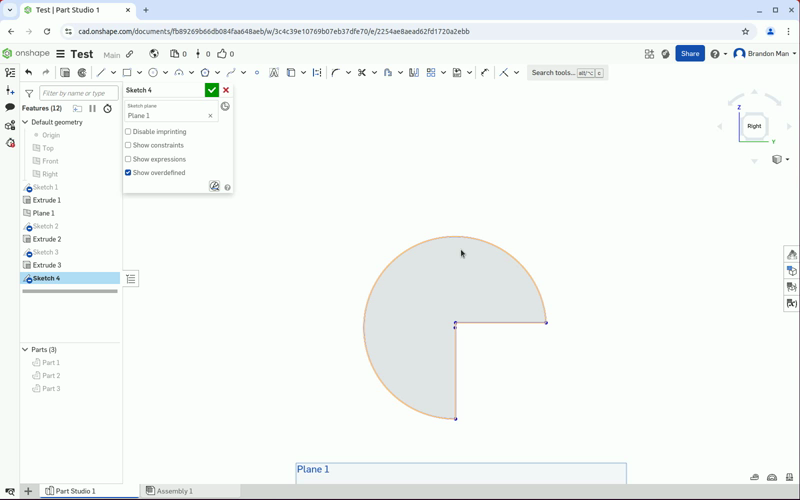
scroll(-6)
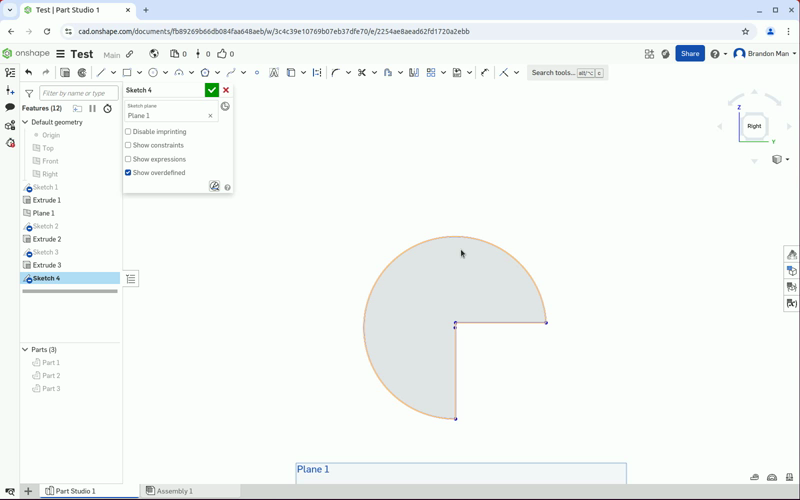
scroll(-6)
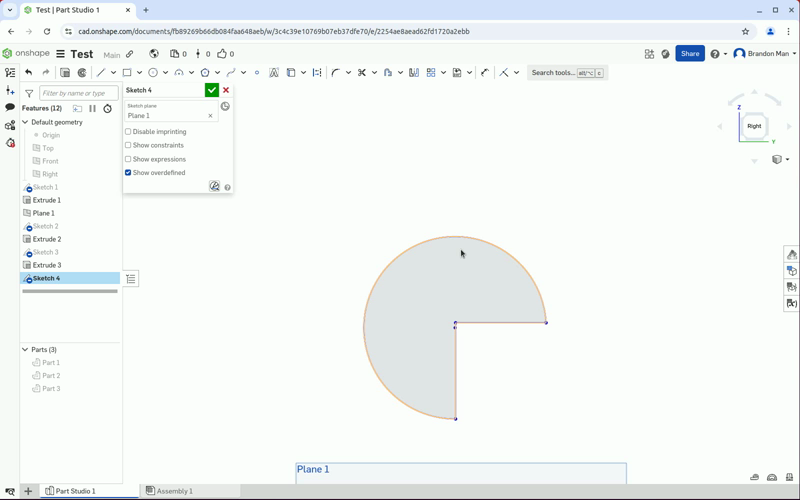
scroll(-6)
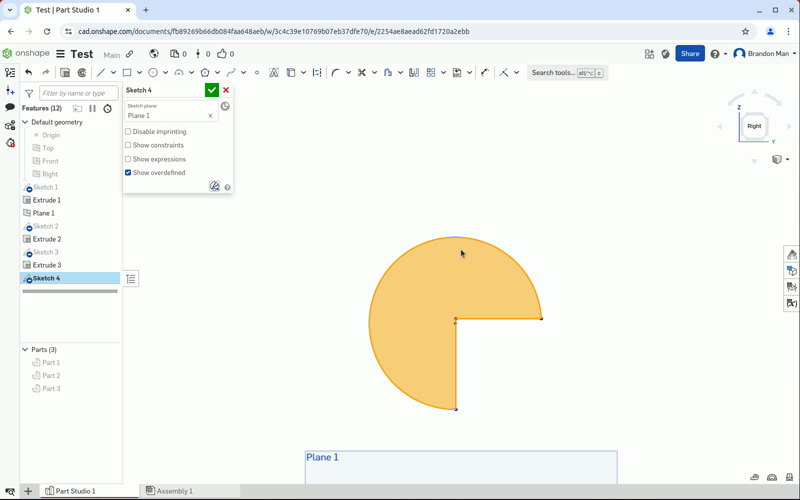
scroll(-6)
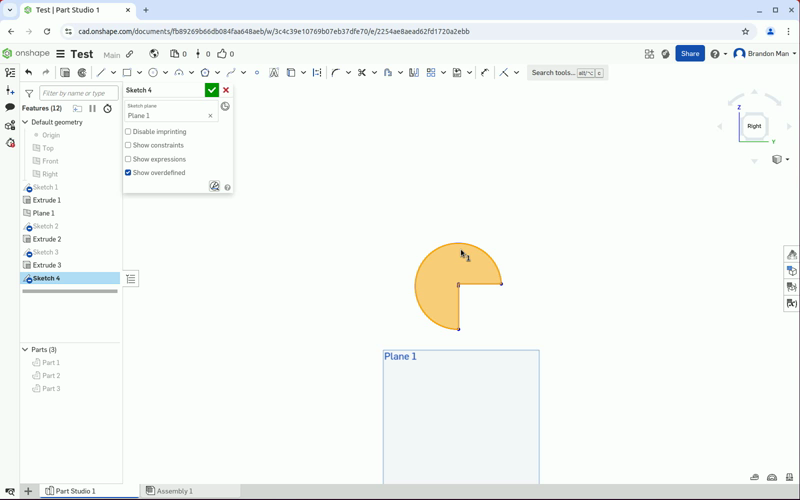
scroll(-6)
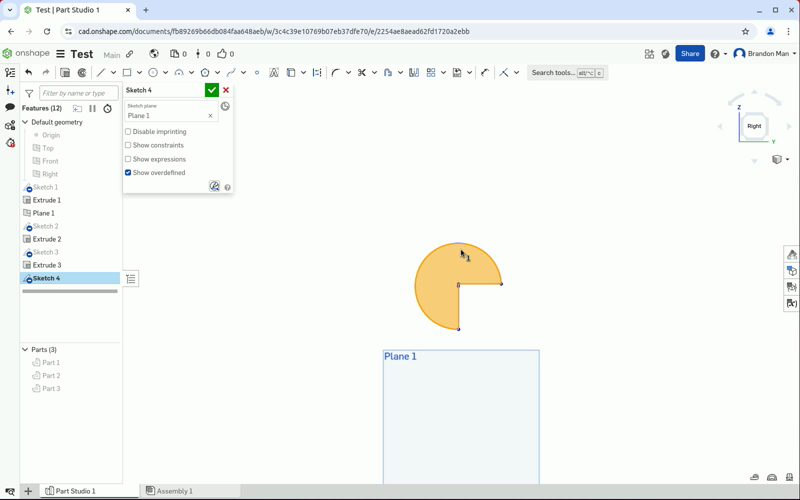
scroll(-6)
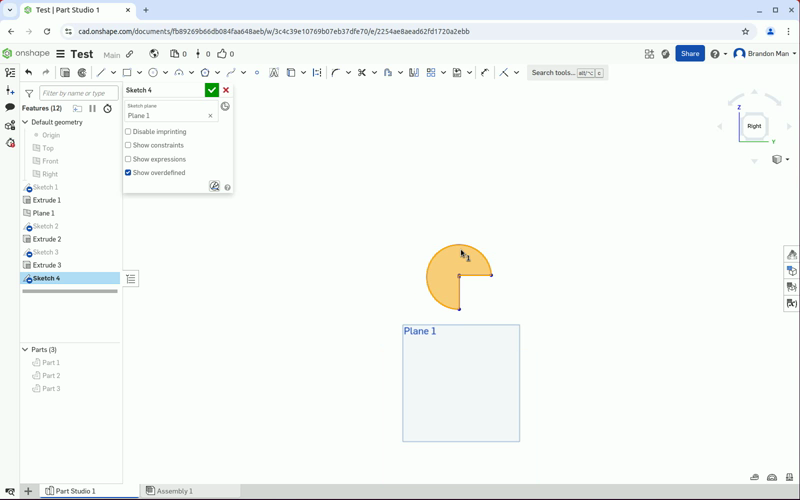
scroll(-6)
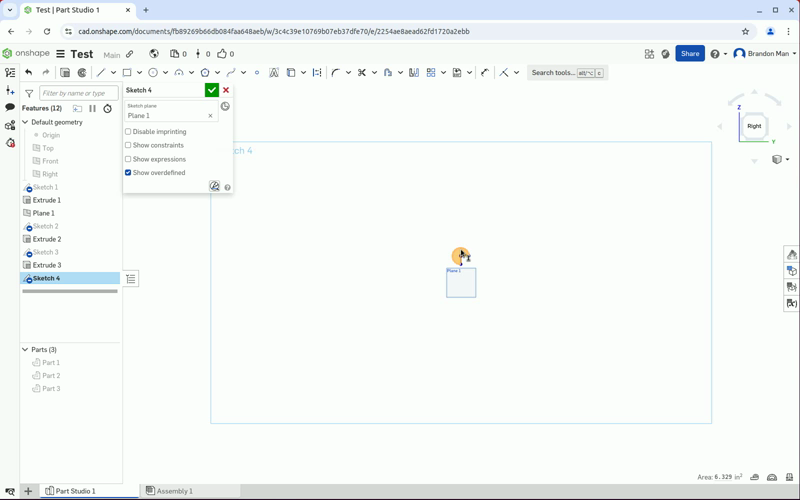
mouse_move(73, 352)
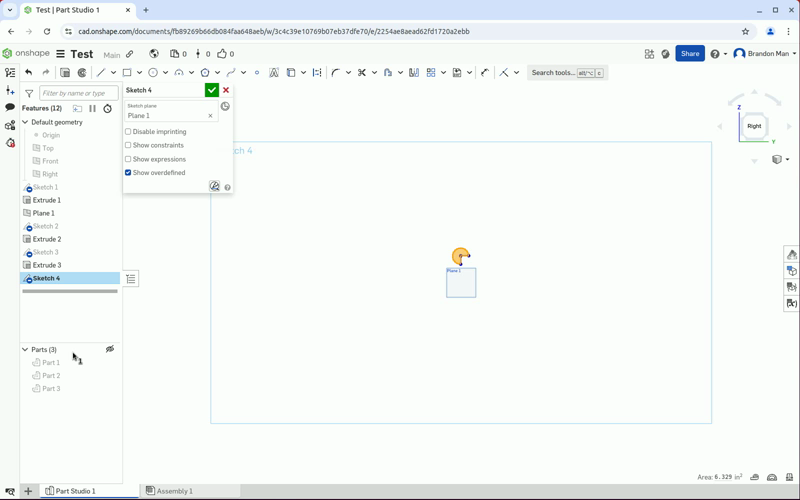
key(shift+y)
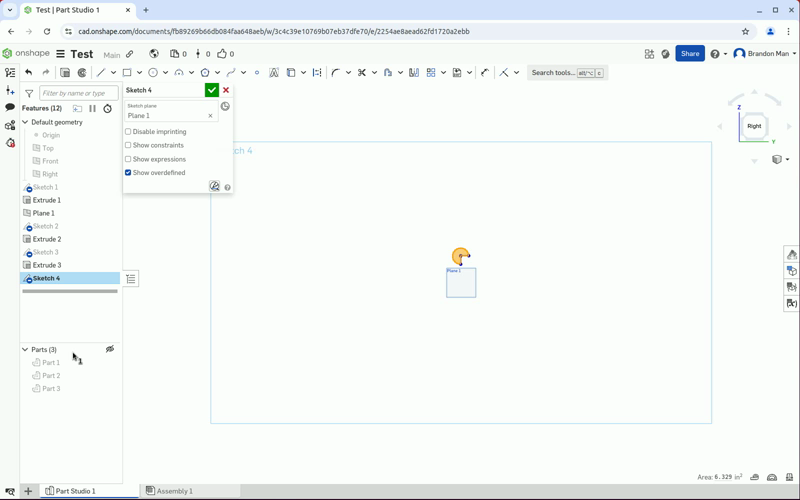
key(shift+e)
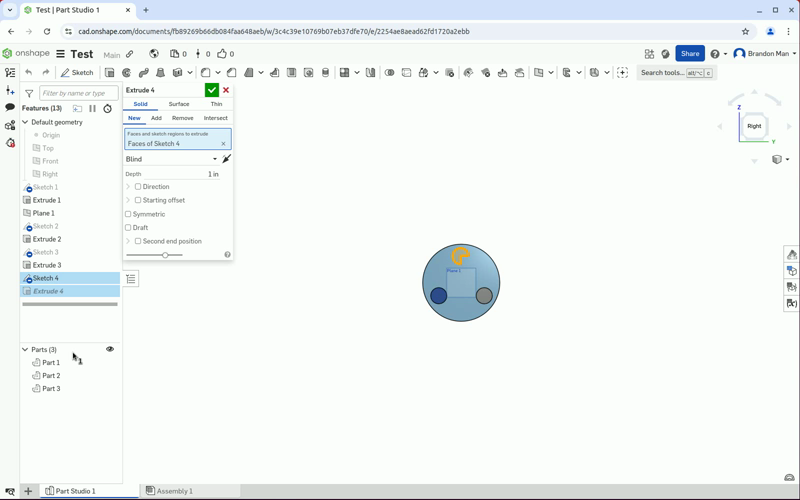
mouse_move(143, 106)
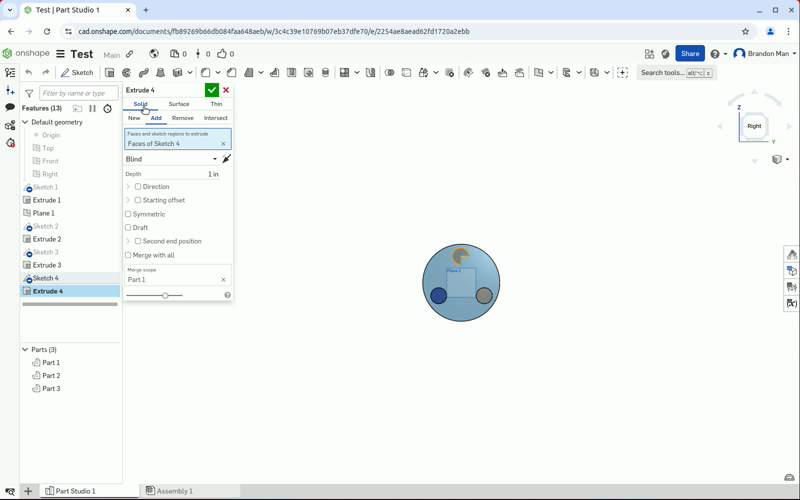
click(143, 106)
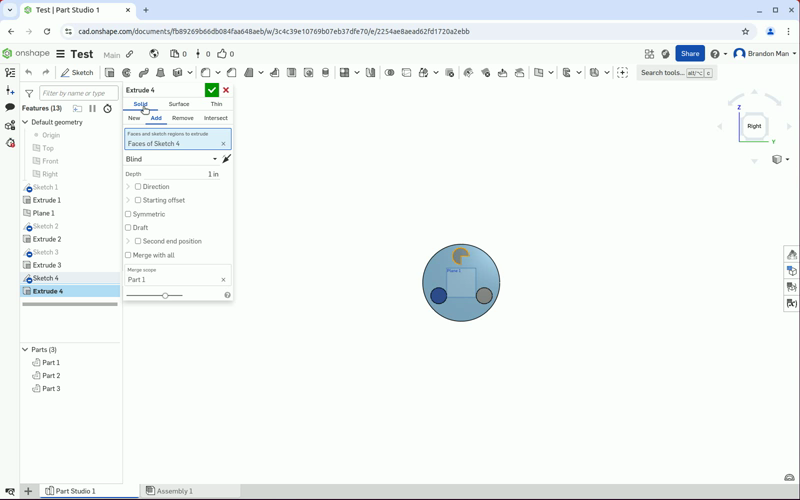
mouse_move(137, 120)
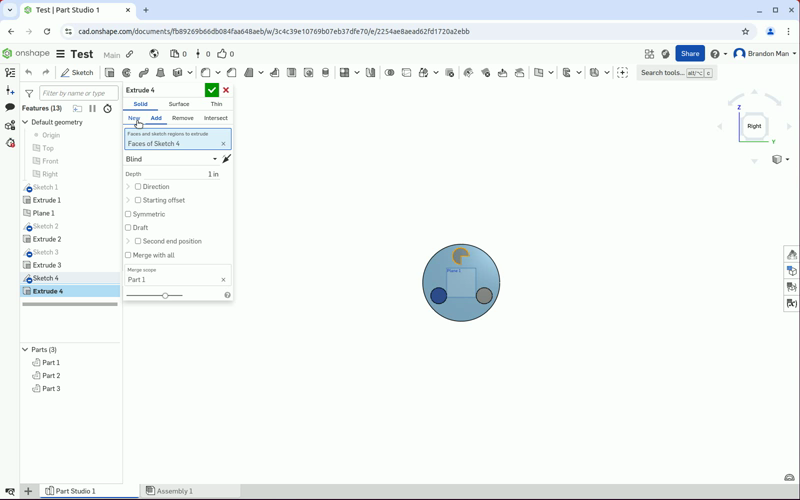
click(137, 120)
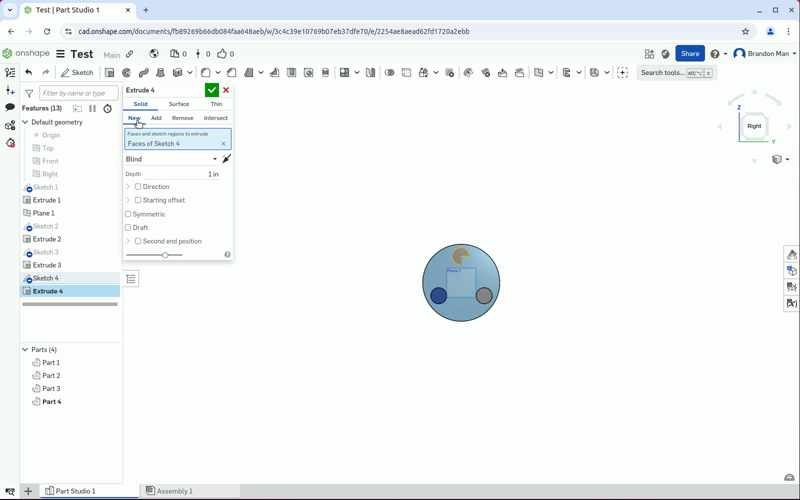
key(tab, 4)
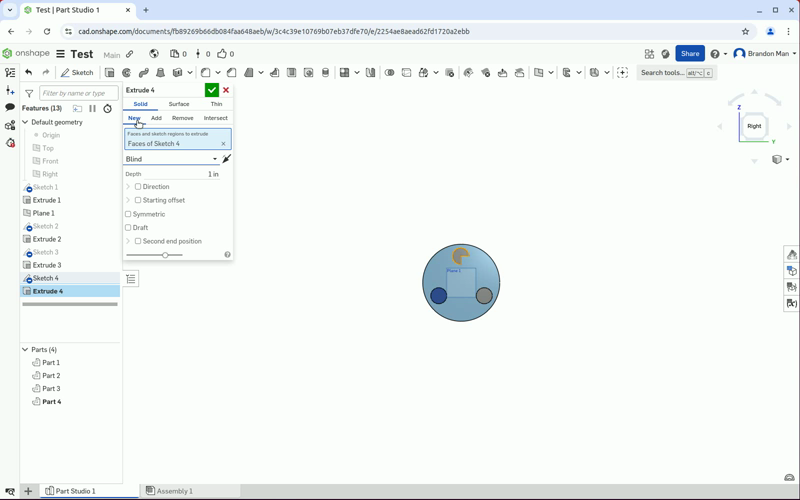
text(11.554)
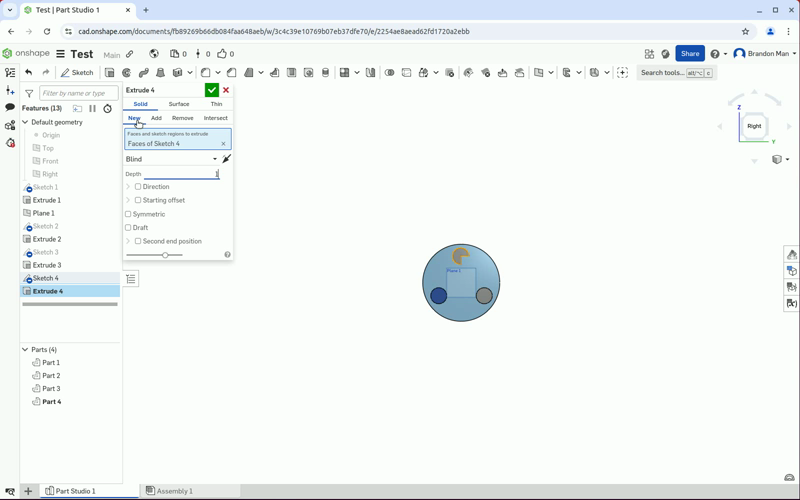
key(enter)
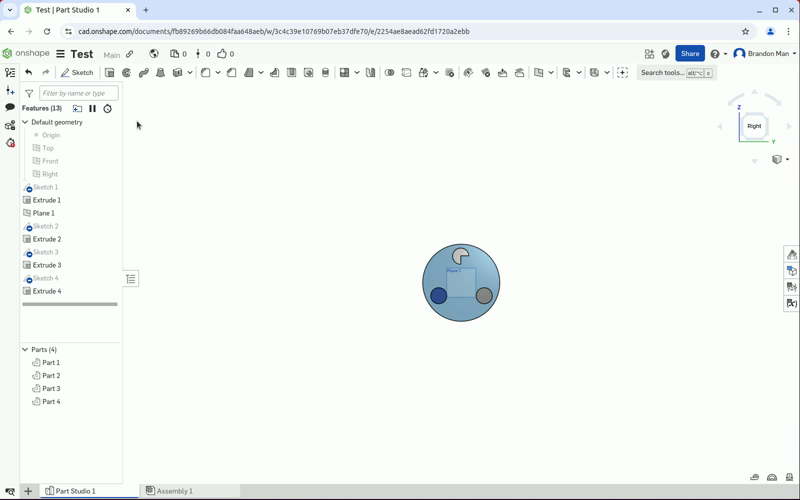
key(shift+h)
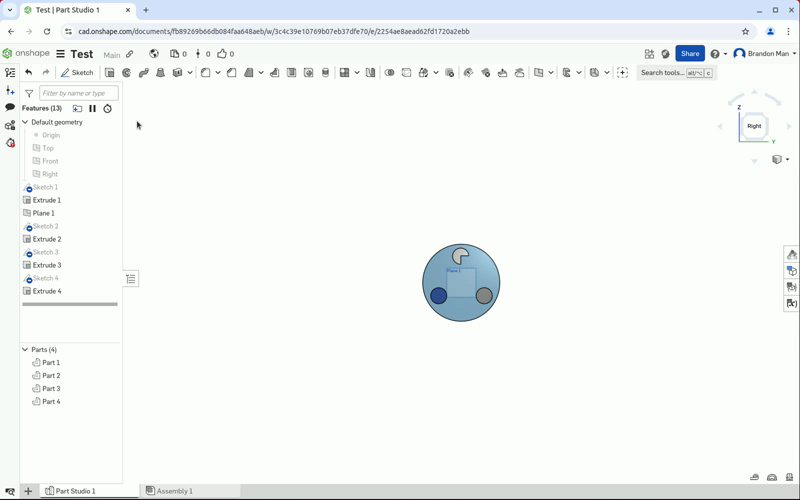
key(shift+h)
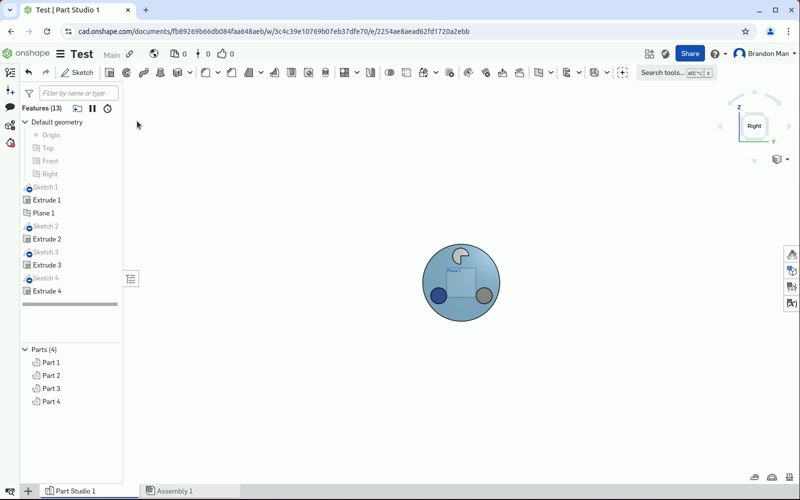
mouse_move(73, 189)
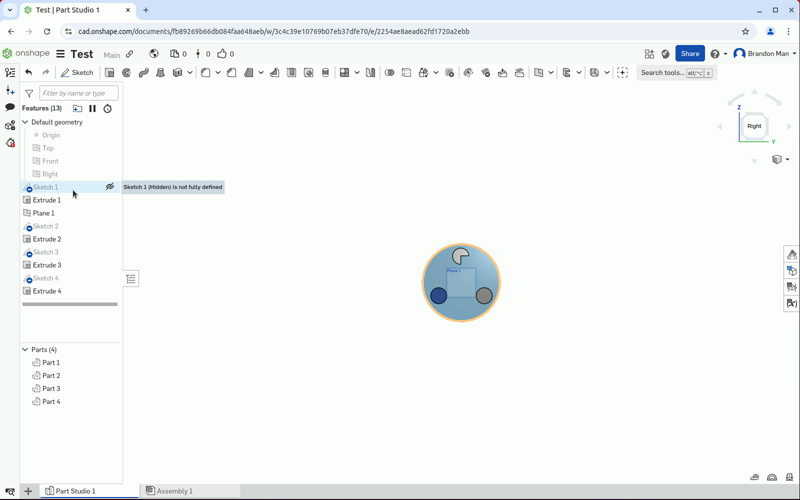
click(73, 189)
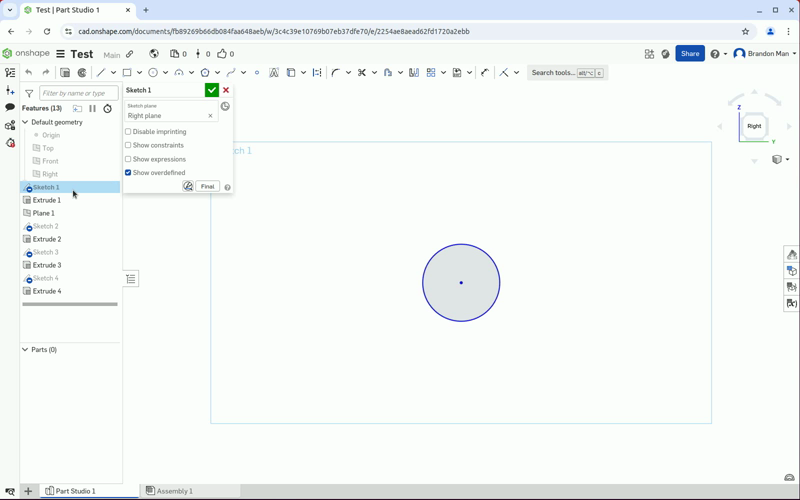
mouse_move(229, 92)
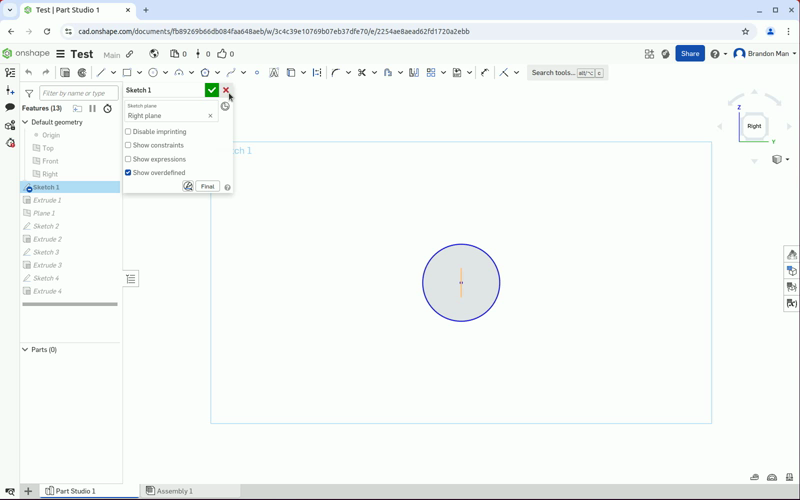
click(229, 92)
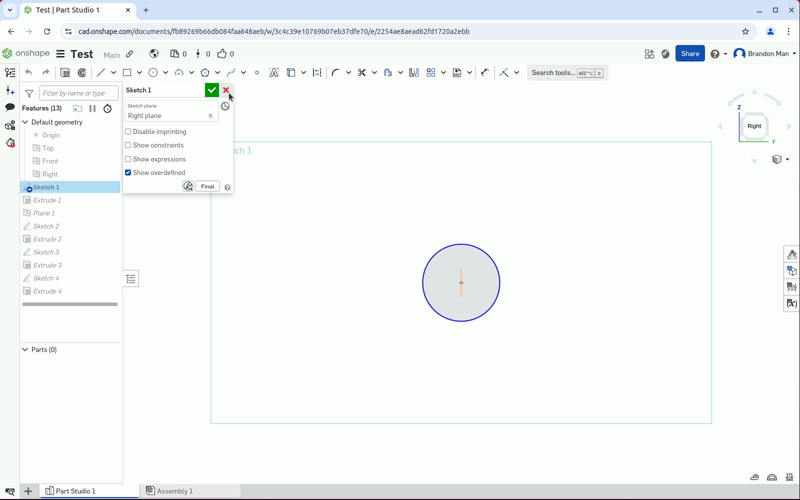
key(shift+s)
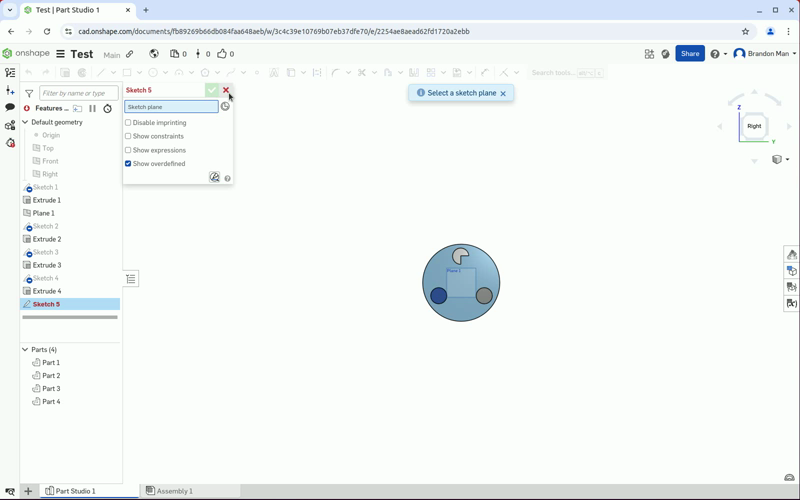
mouse_move(73, 215)
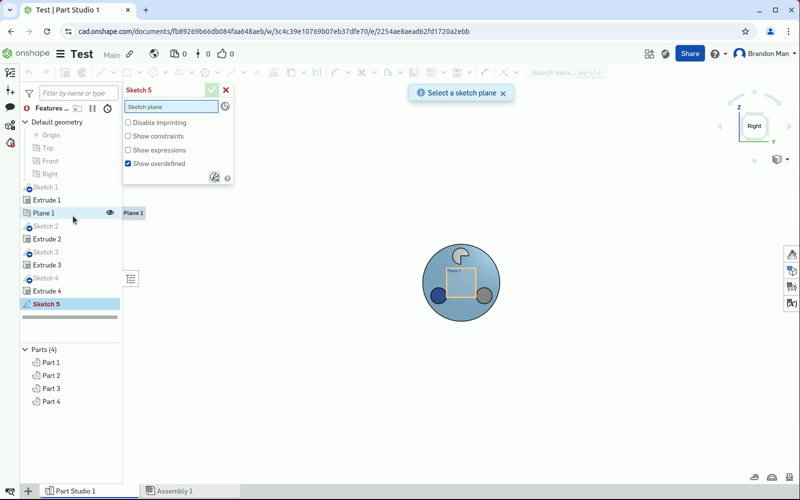
click(73, 215)
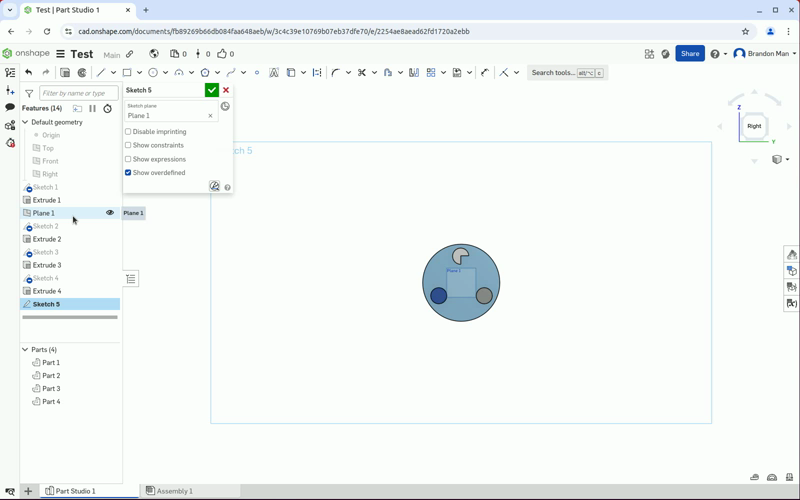
mouse_move(73, 352)
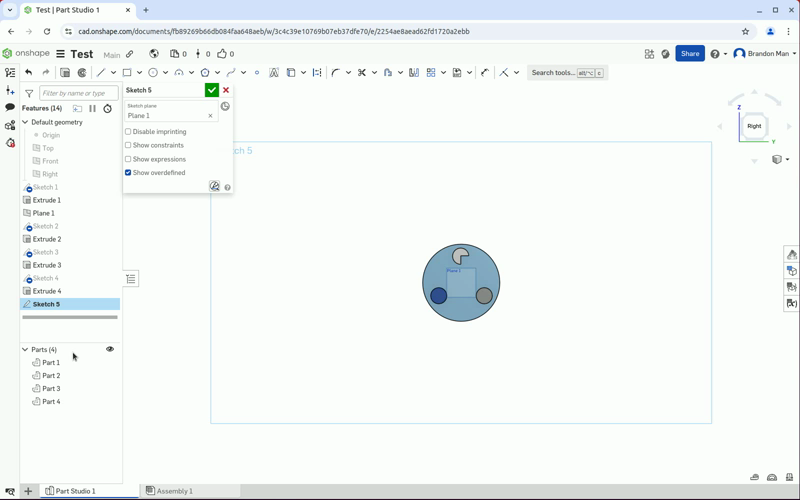
key(y)
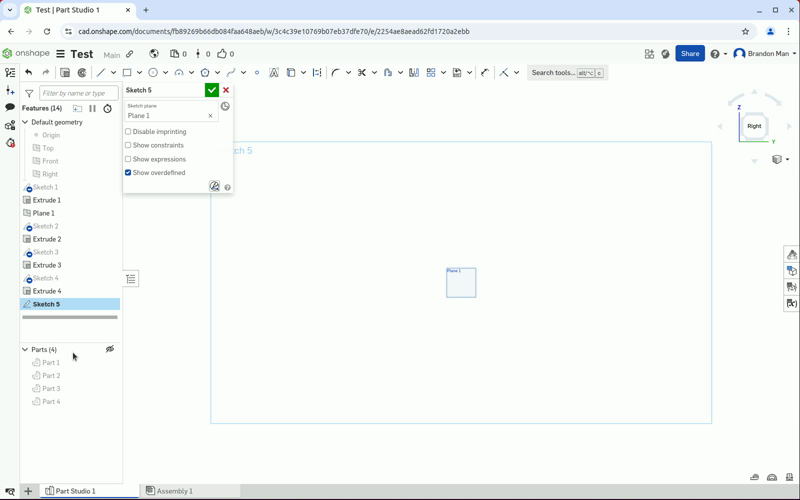
key(a)
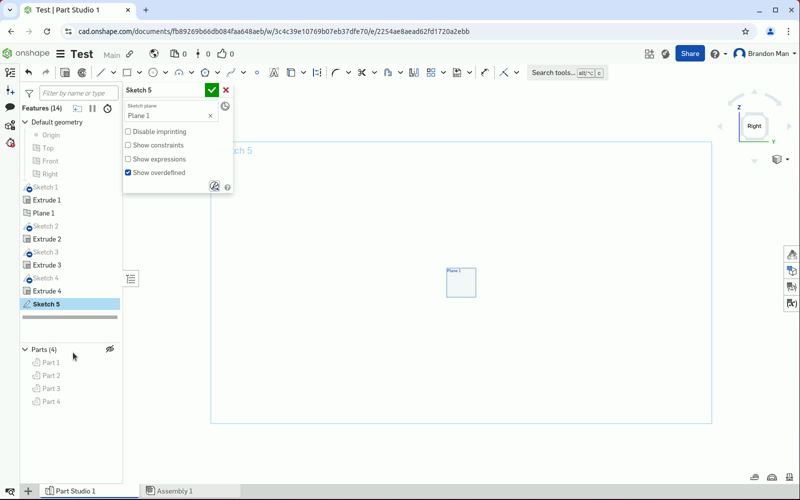
key_down(shift)
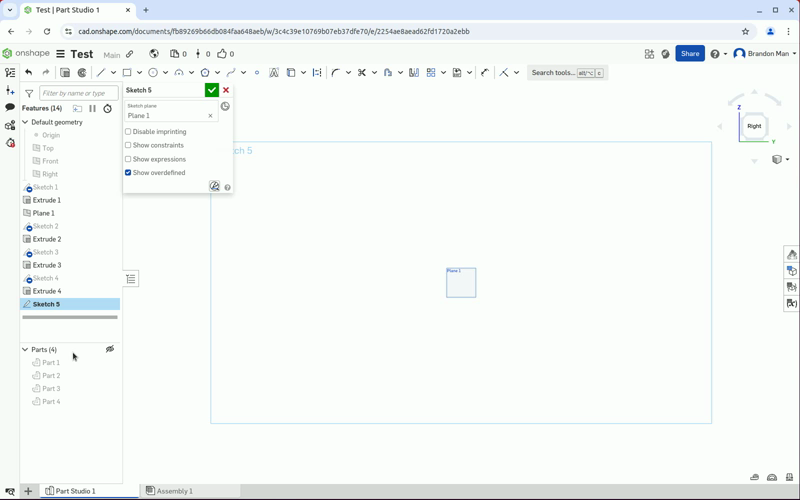
mouse_move(460, 264)
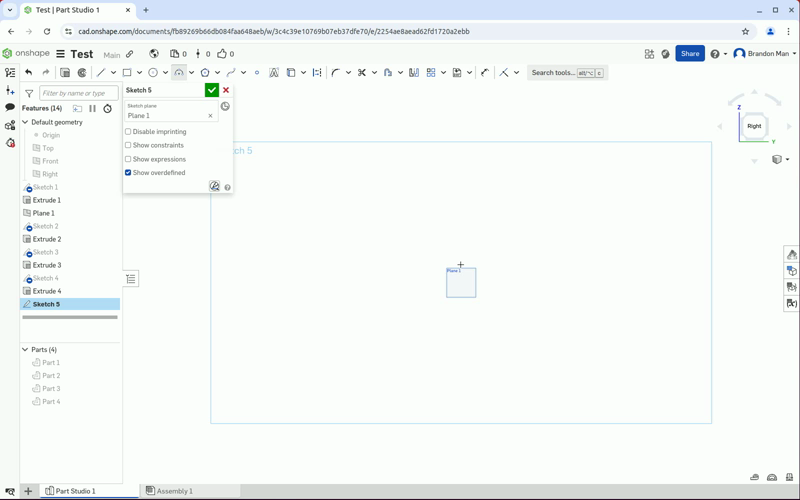
click(460, 264)
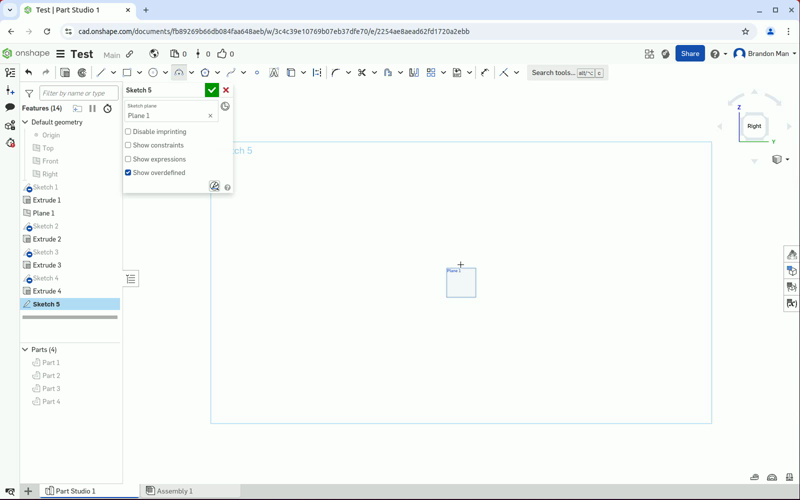
key_up(shift)
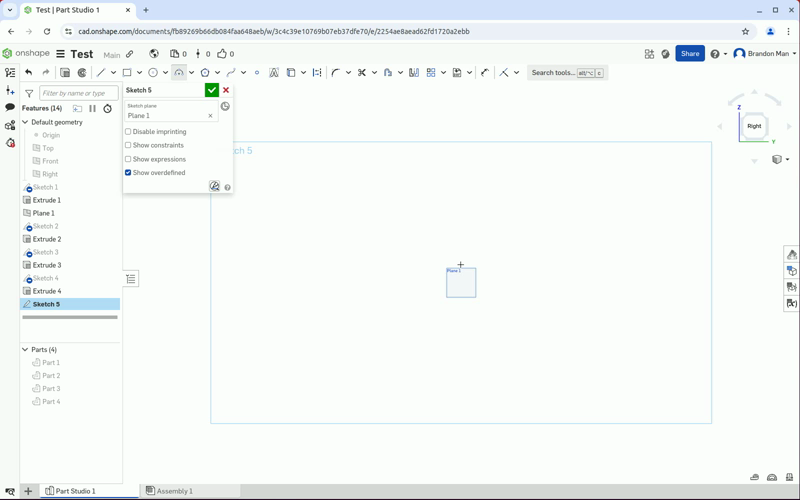
key_down(shift)
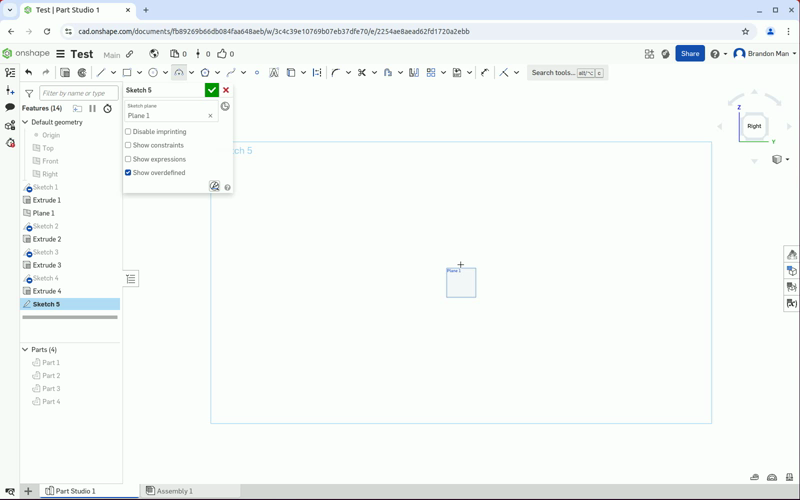
mouse_move(468, 255)
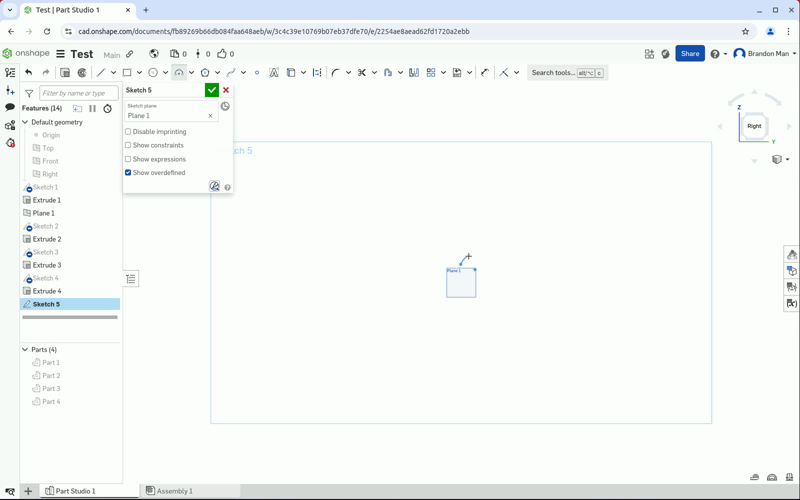
click(468, 255)
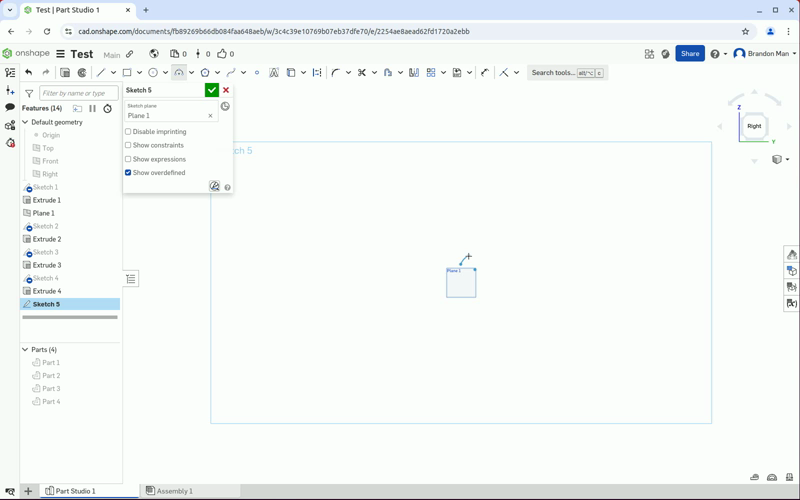
mouse_move(466, 261)
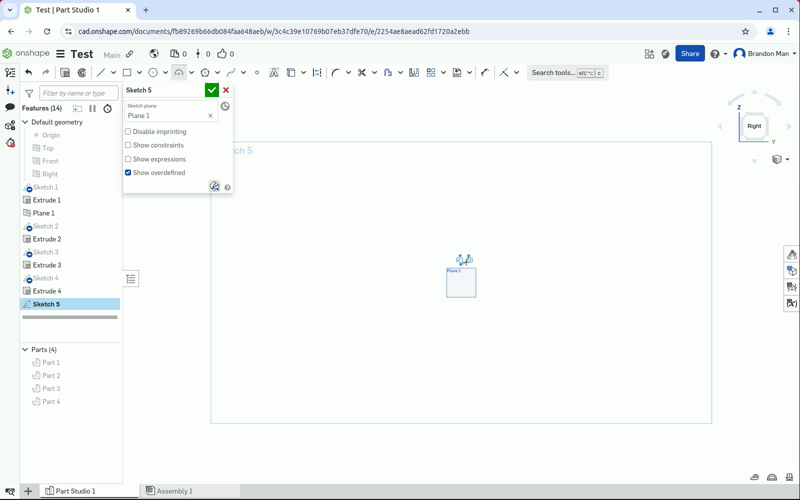
click(466, 261)
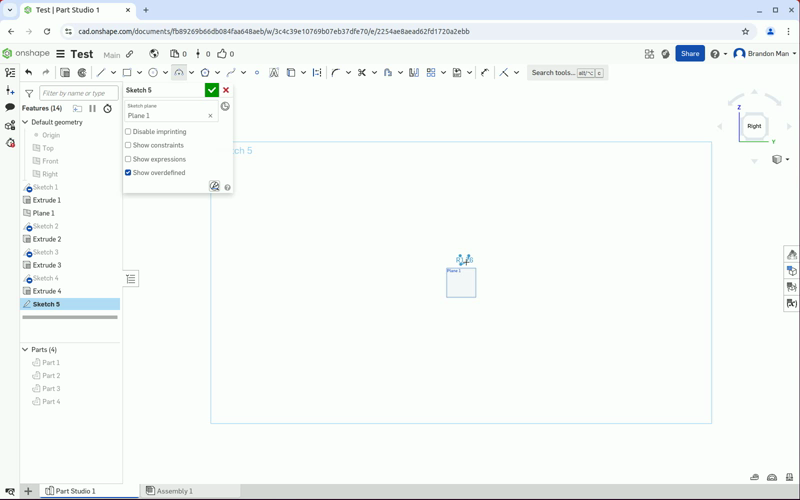
key_up(shift)
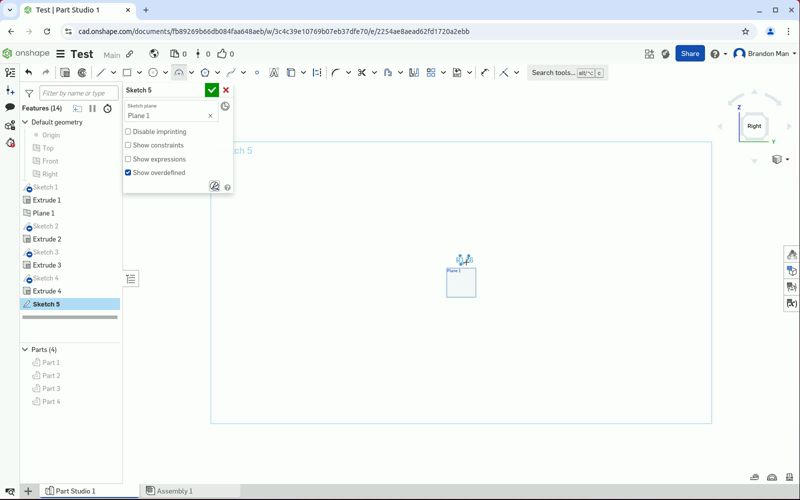
key(esc)
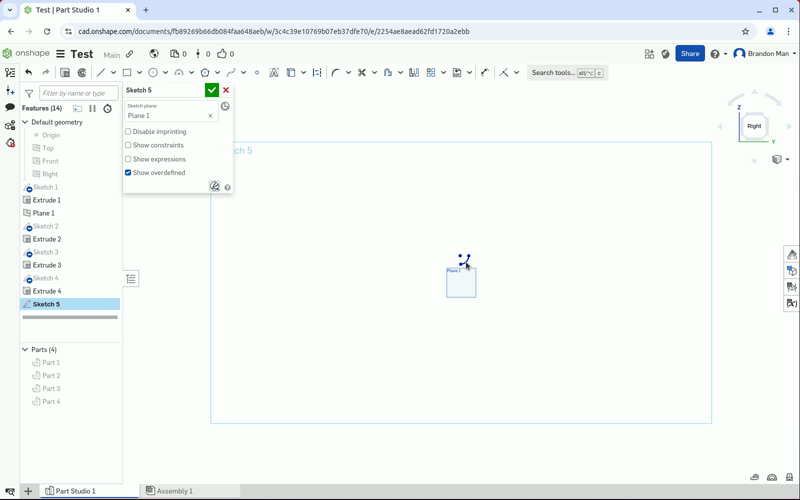
key(l)
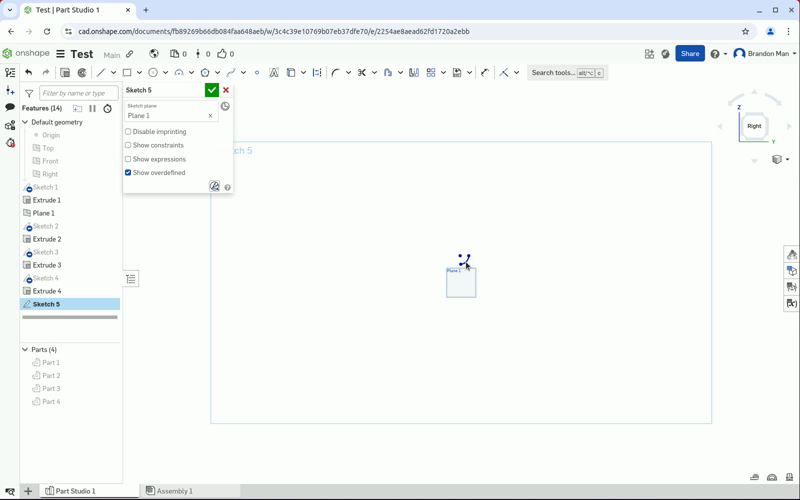
mouse_move(468, 255)
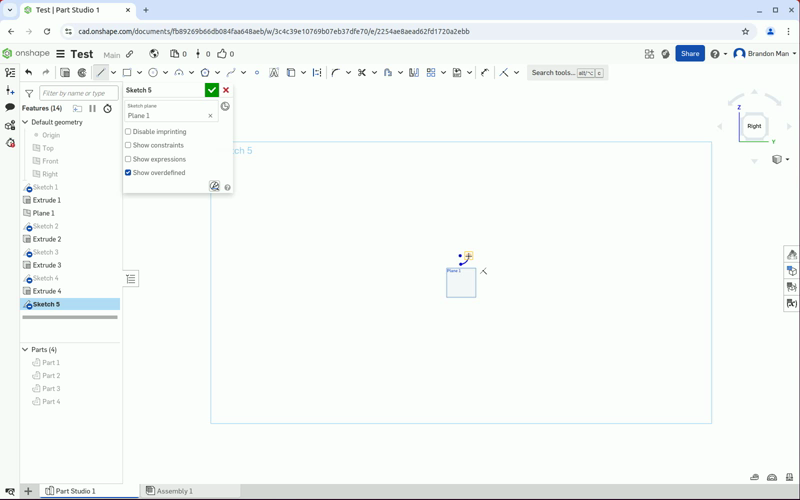
click(468, 255)
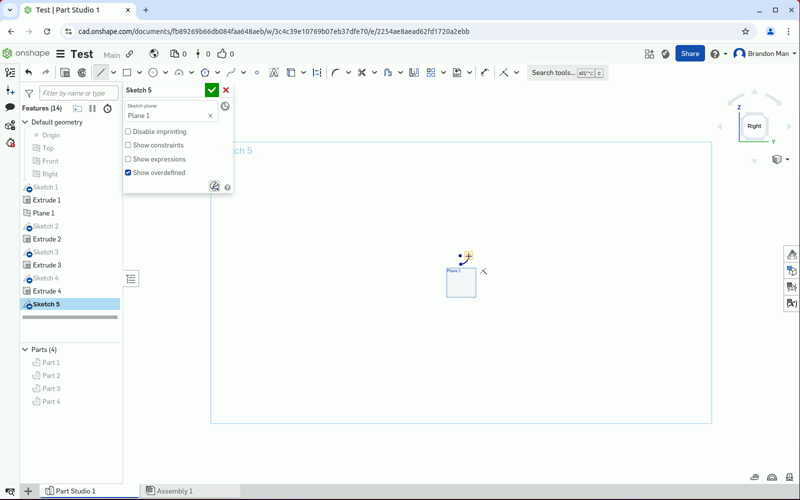
key_down(shift)
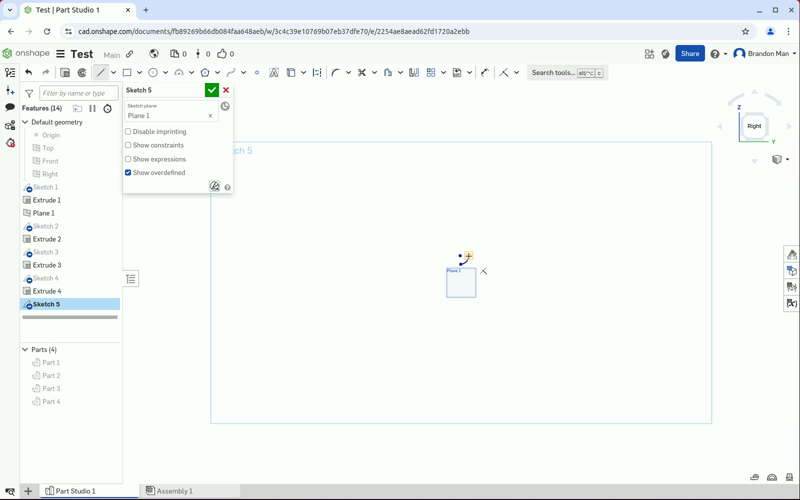
mouse_move(498, 255)
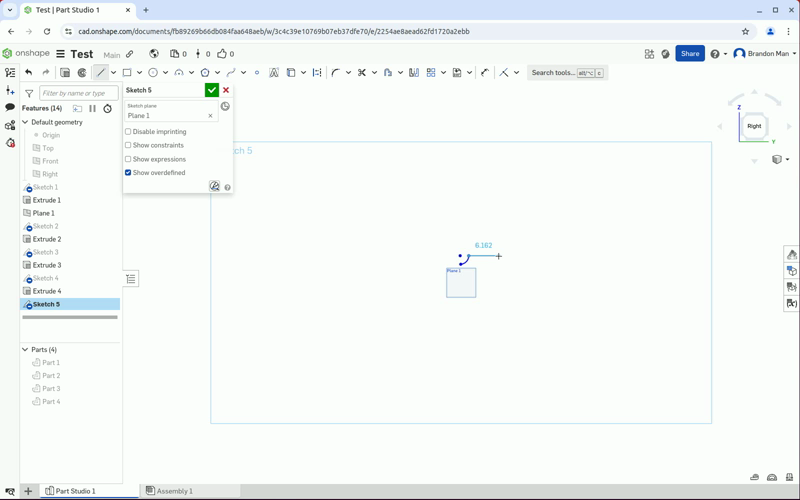
mouse_move(460, 255)
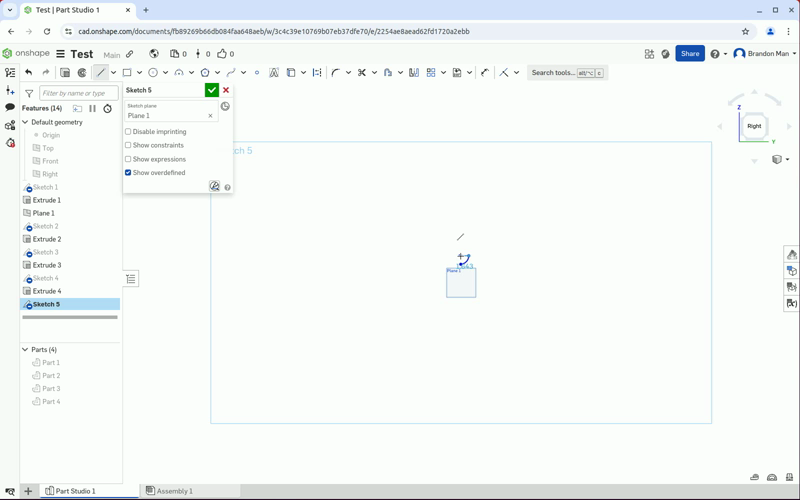
click(460, 255)
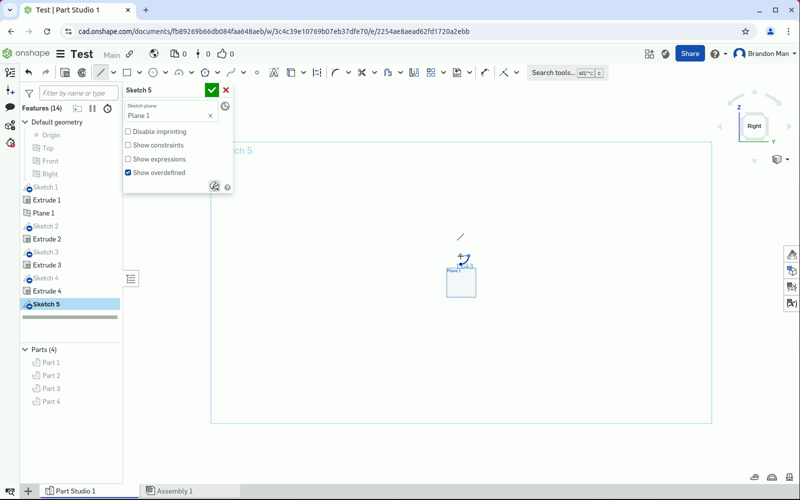
key_up(shift)
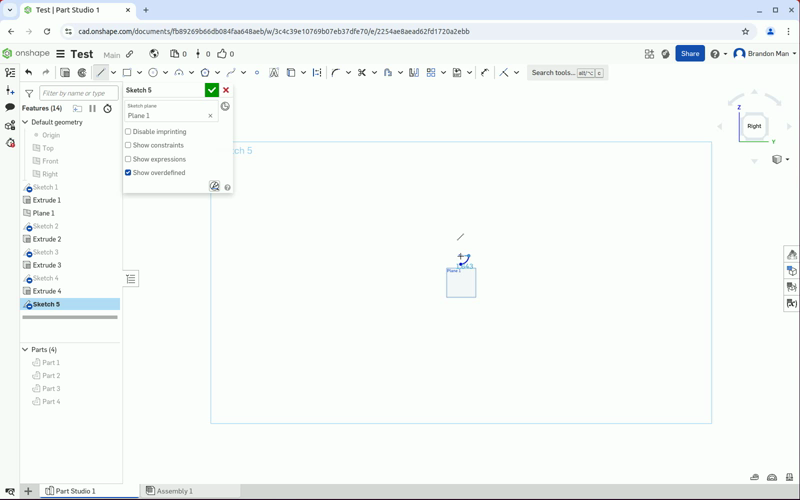
mouse_move(490, 255)
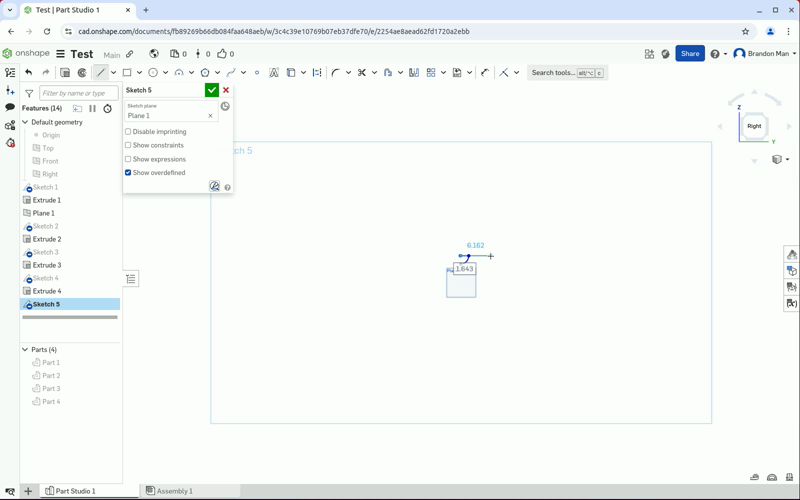
key_down(shift)
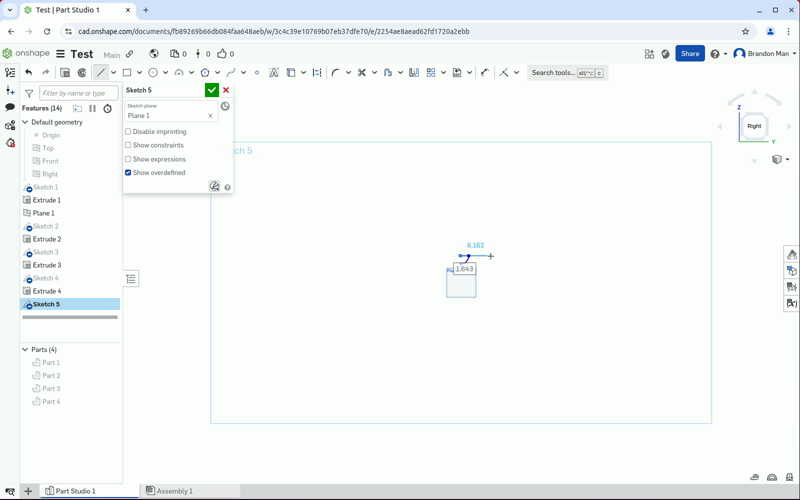
mouse_move(460, 264)
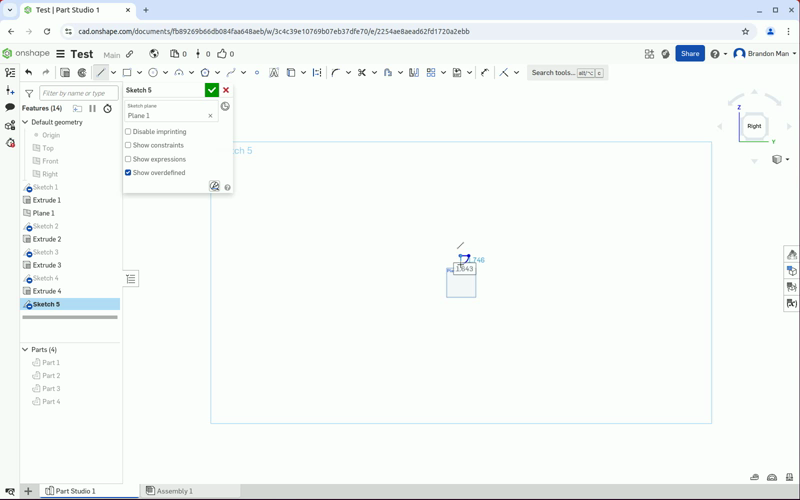
key_up(shift)
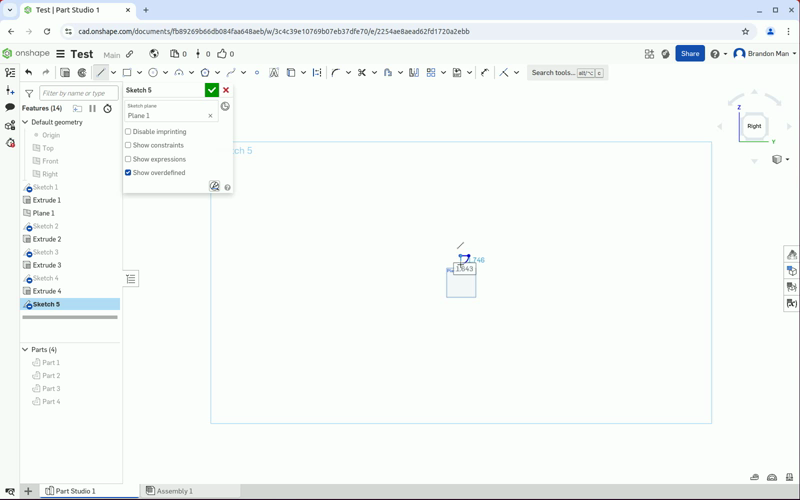
click(460, 264)
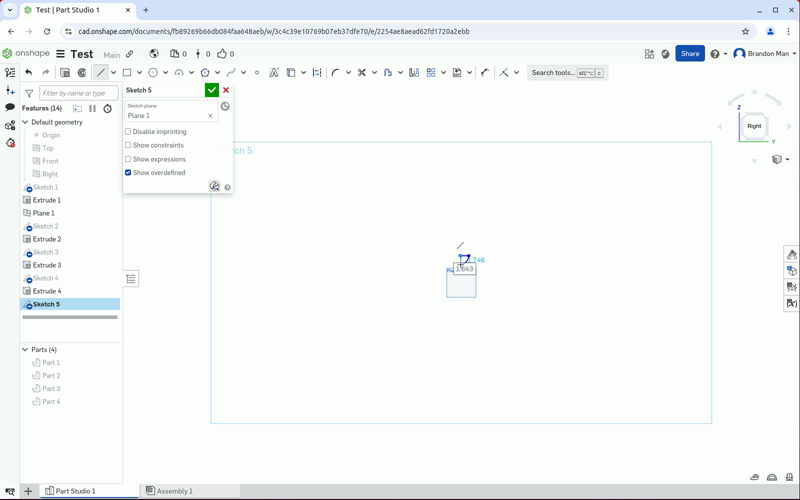
key(esc)
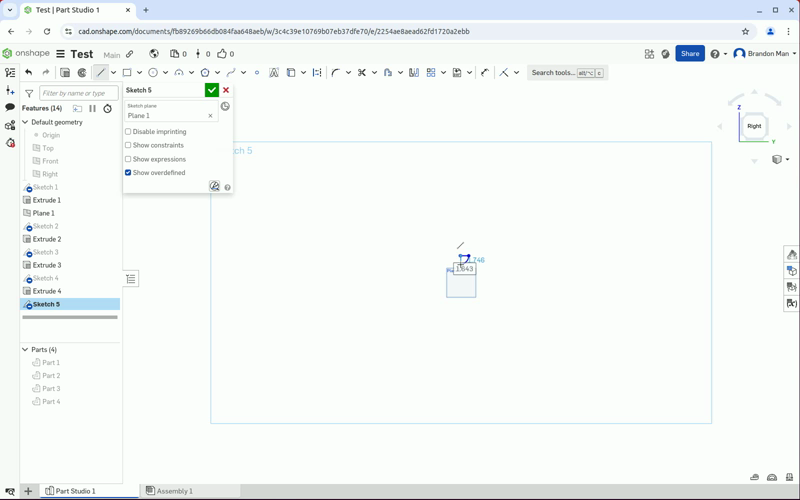
mouse_move(466, 260)
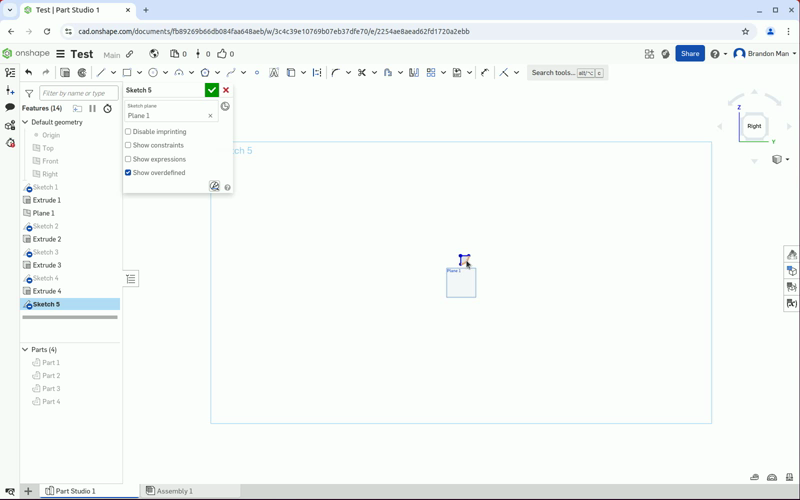
scroll(6)
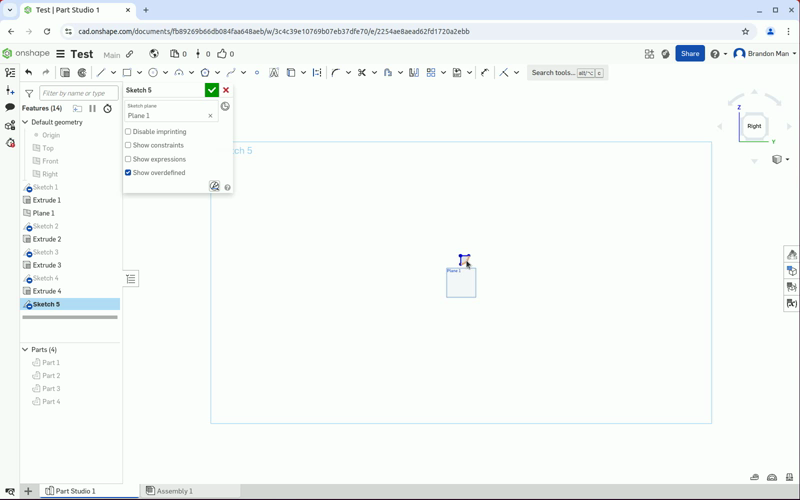
scroll(6)
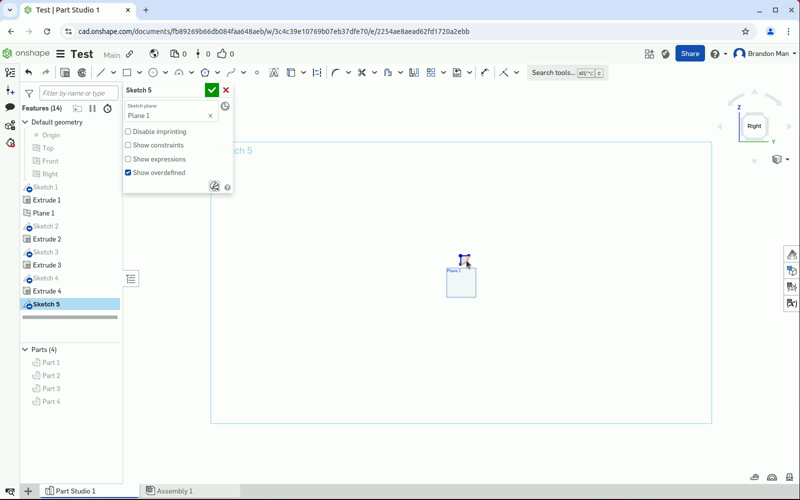
scroll(6)
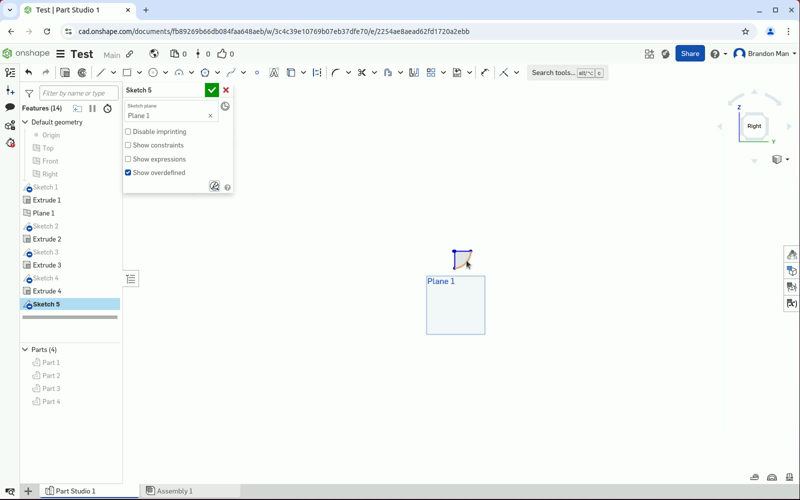
scroll(6)
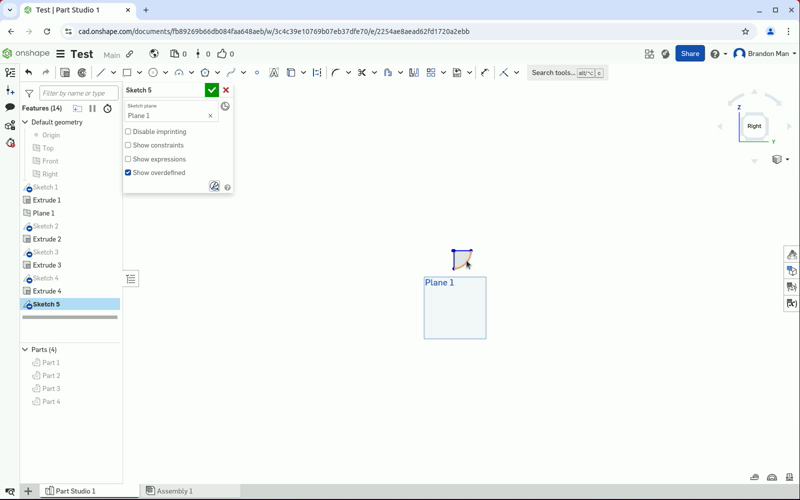
scroll(6)
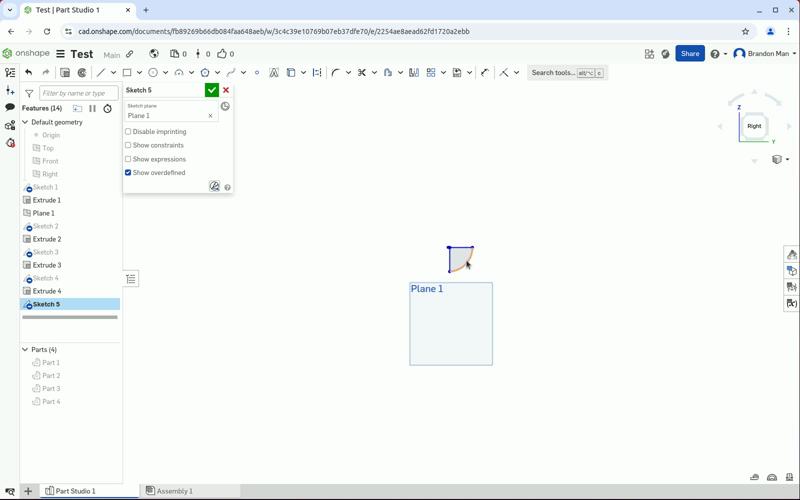
scroll(6)
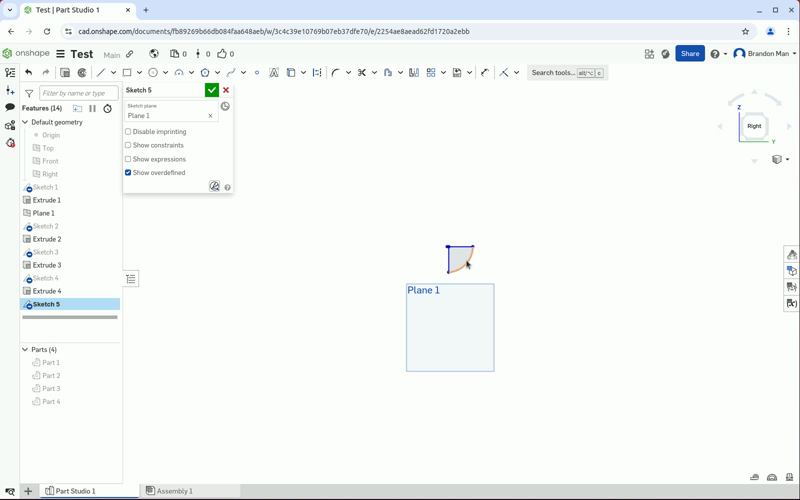
scroll(6)
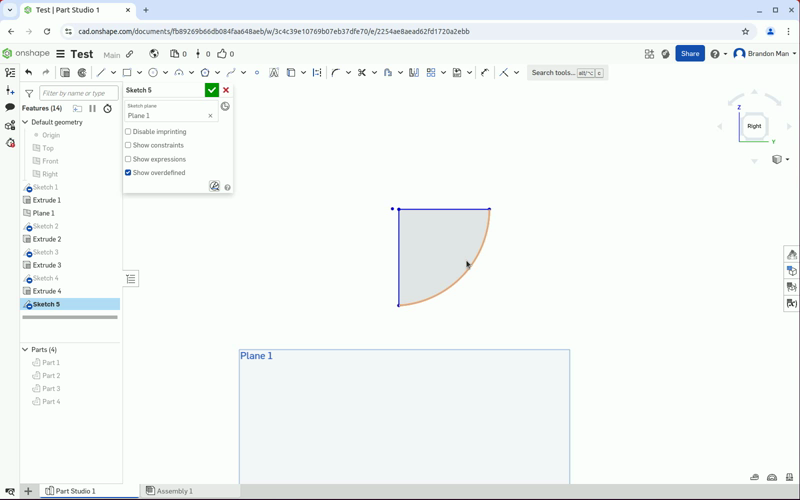
click(466, 260)
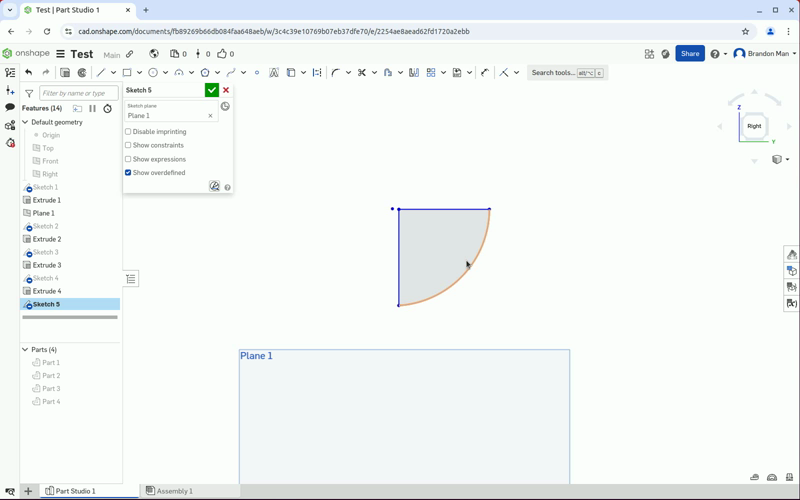
scroll(-6)
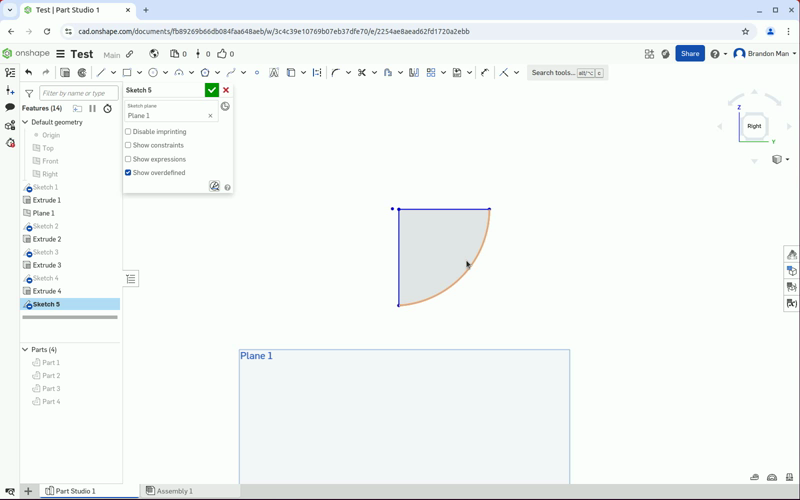
scroll(-6)
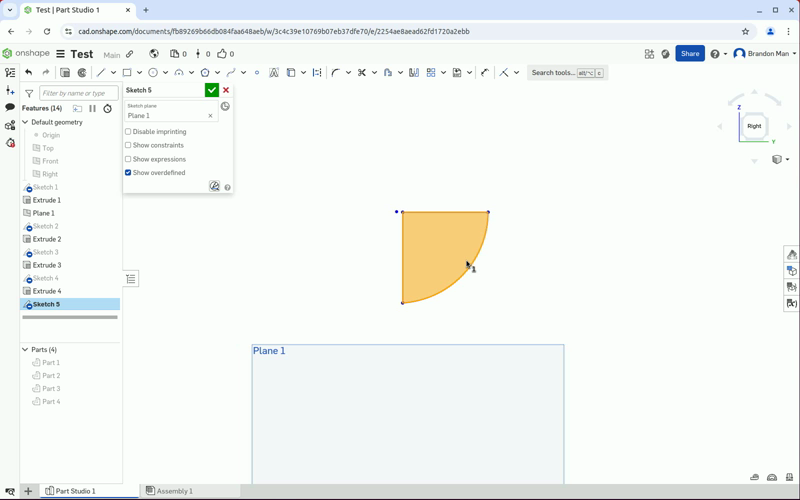
scroll(-6)
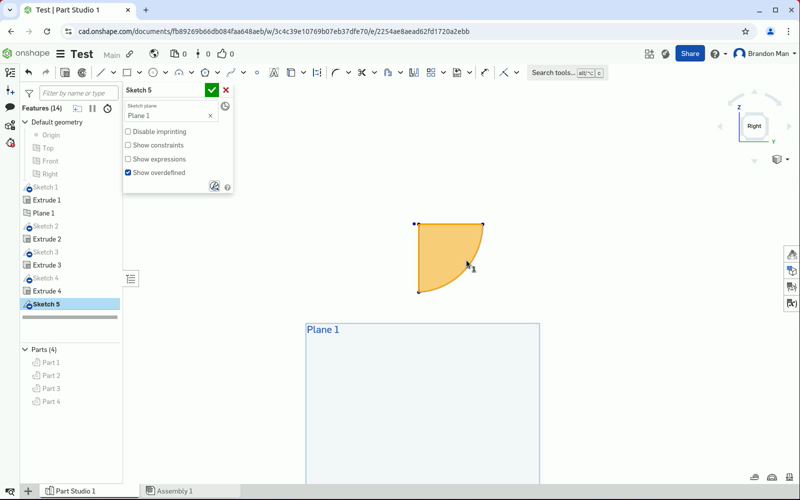
scroll(-6)
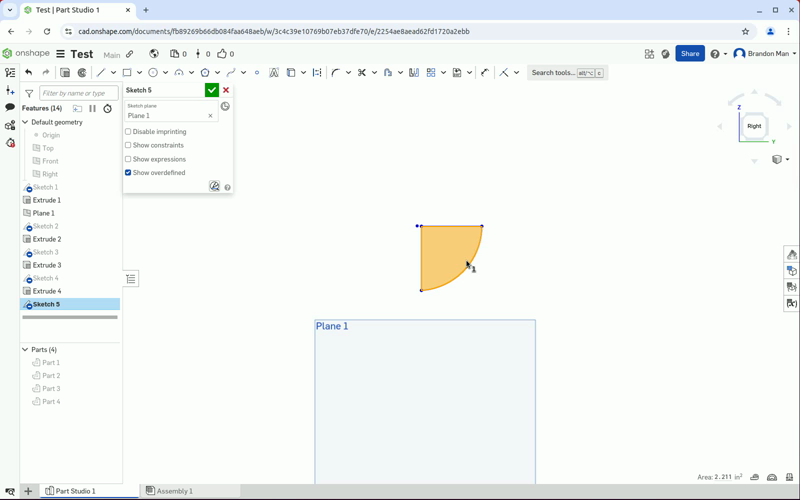
scroll(-6)
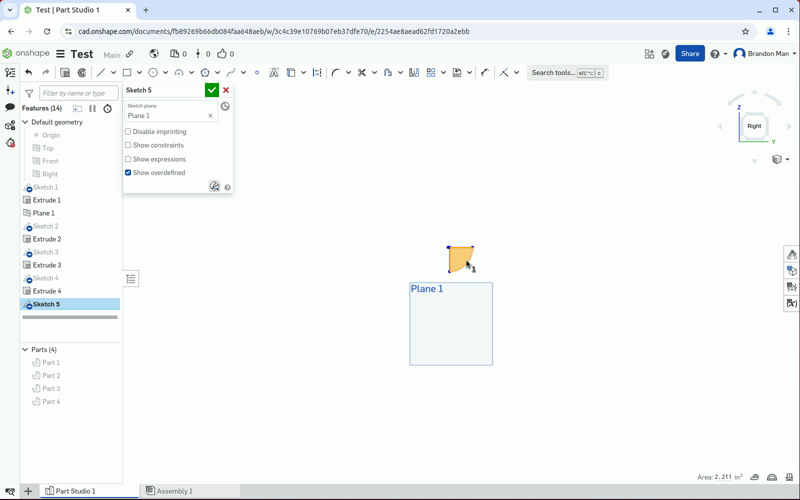
scroll(-6)
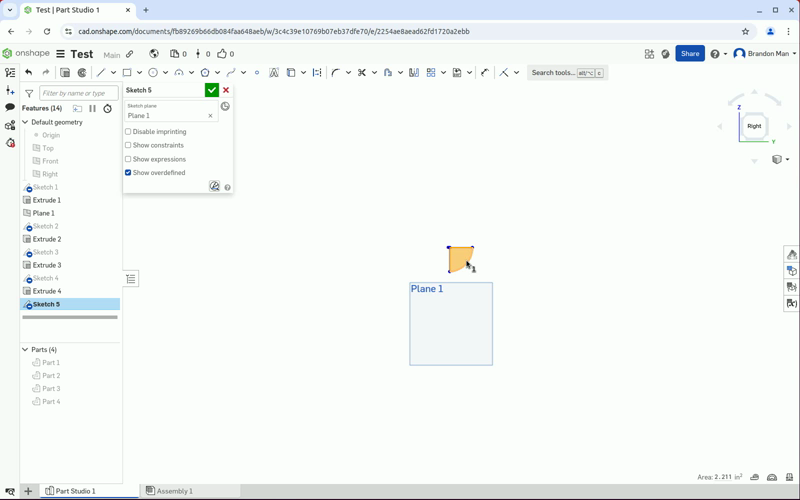
scroll(-6)
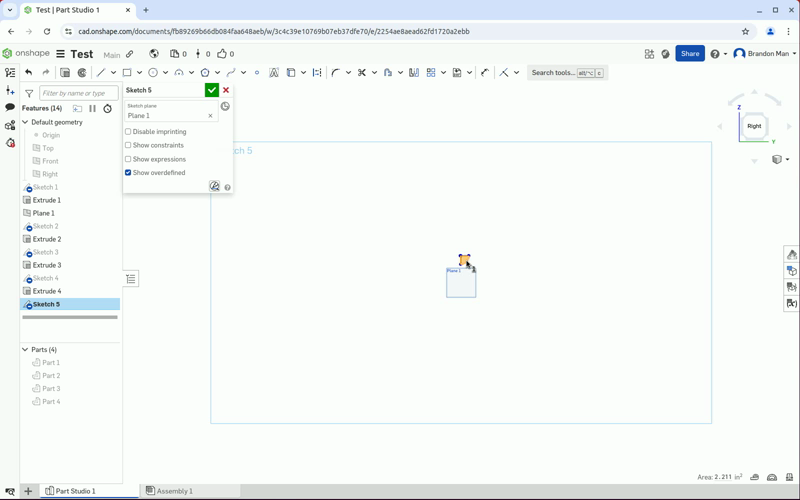
mouse_move(73, 352)
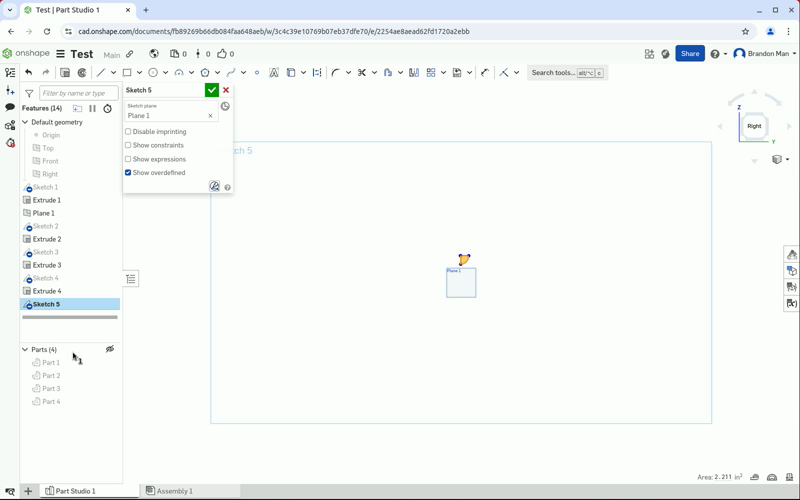
key(shift+y)
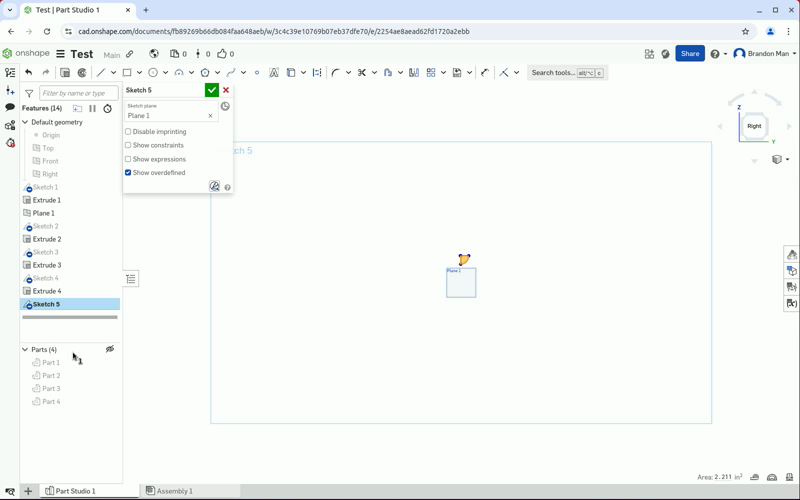
key(shift+e)
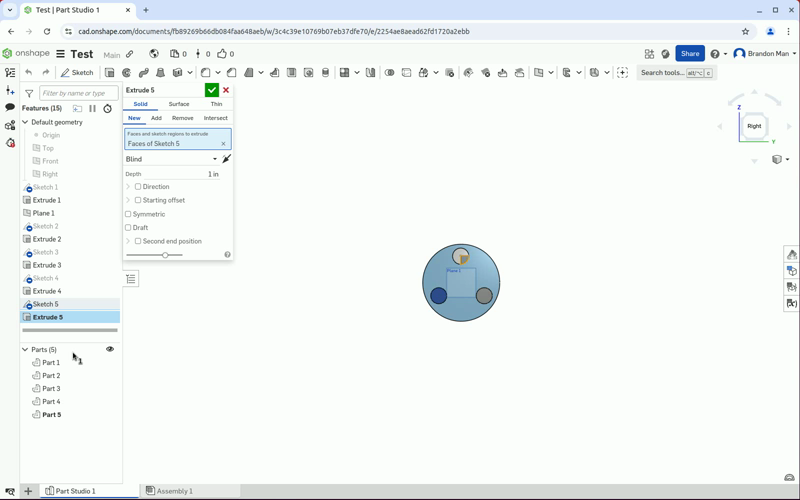
mouse_move(143, 106)
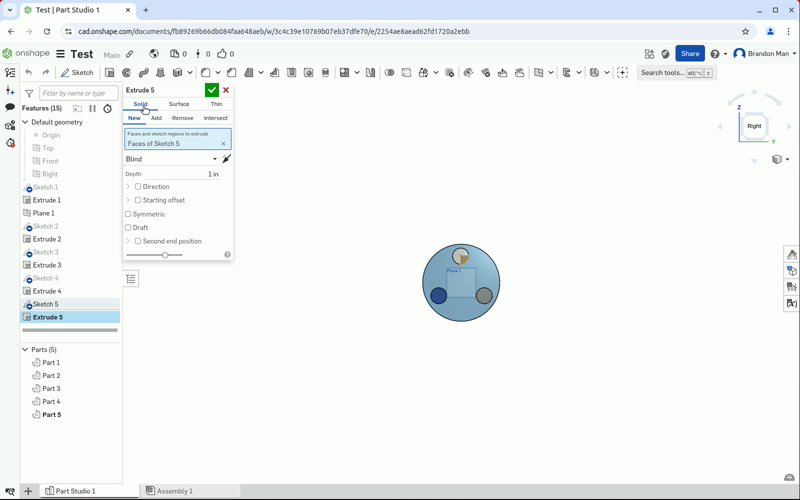
click(143, 106)
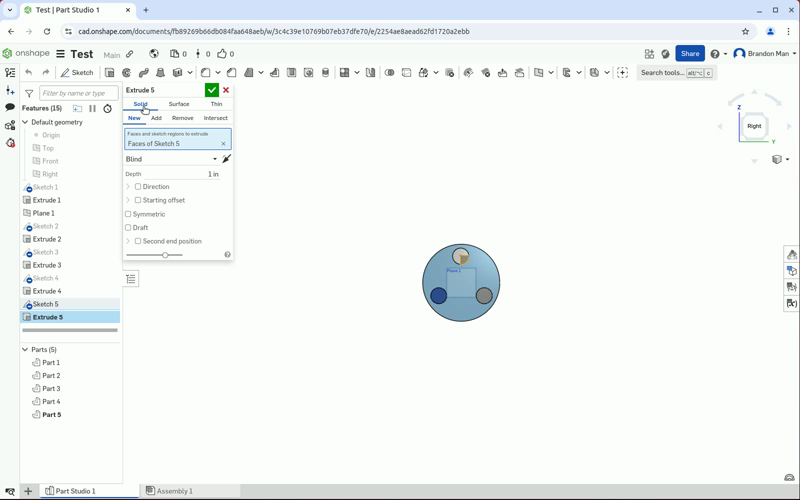
mouse_move(137, 120)
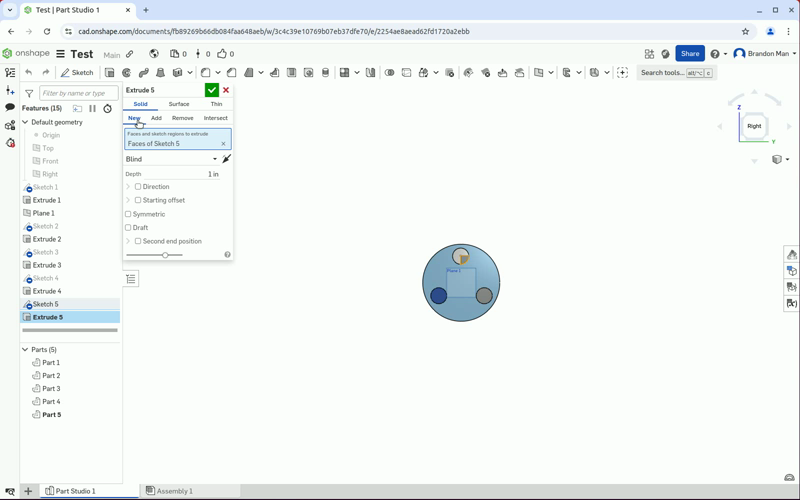
click(137, 120)
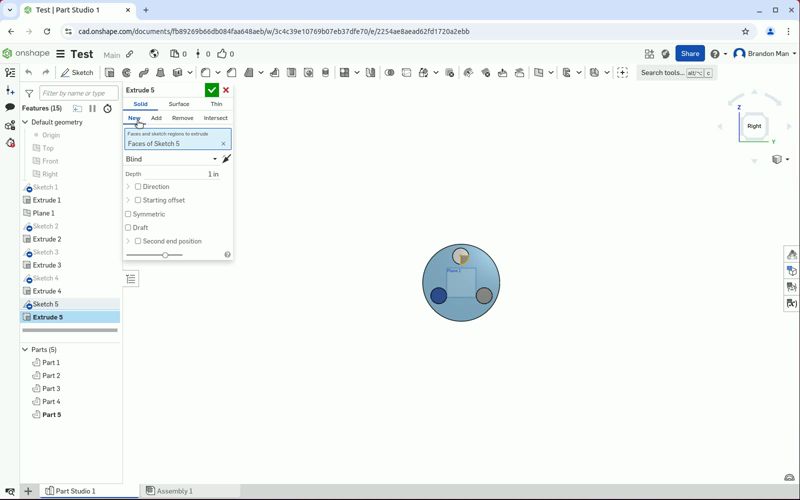
key(tab, 4)
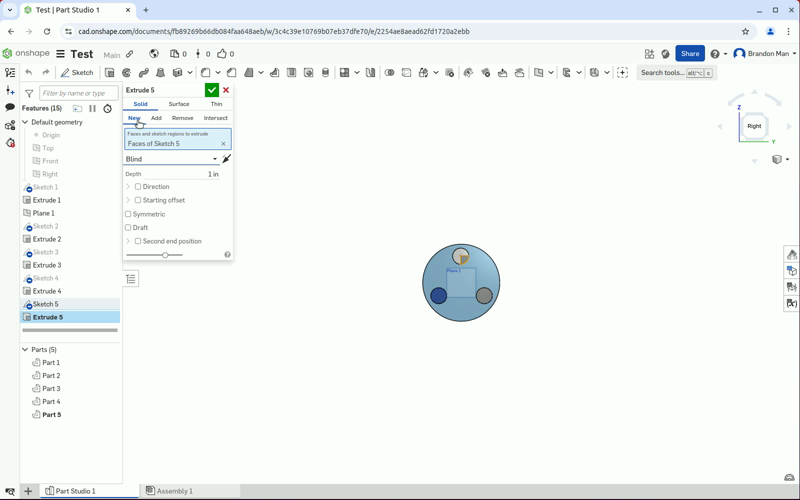
text(11.554)
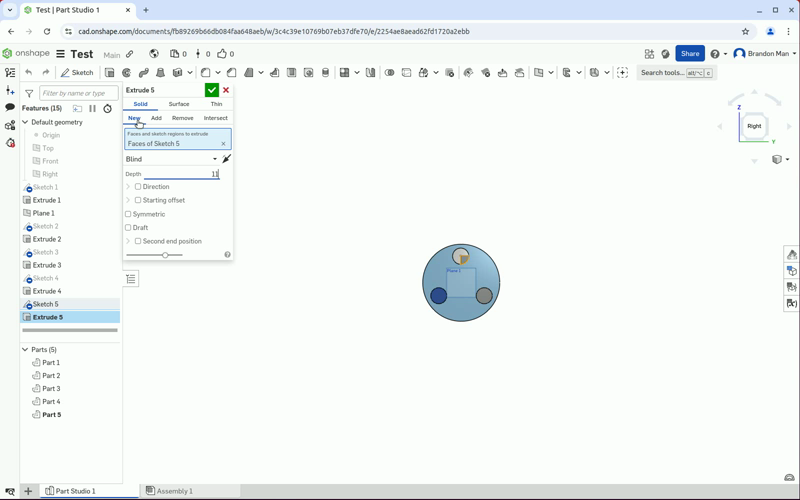
key(enter)
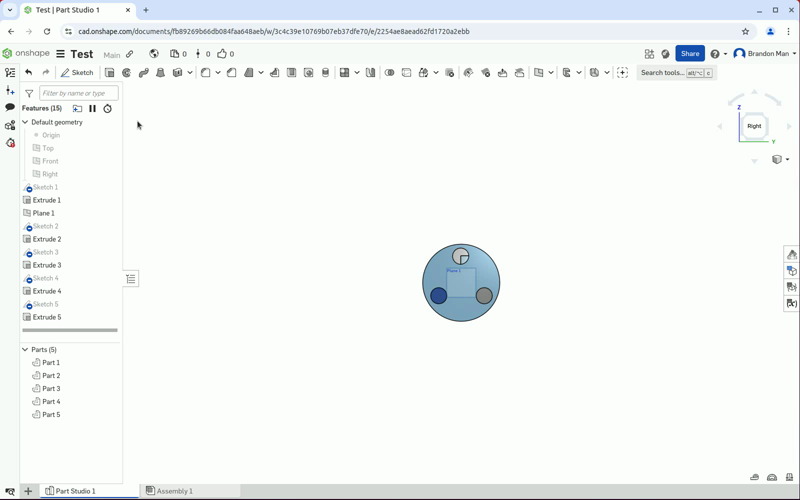
key(shift+h)
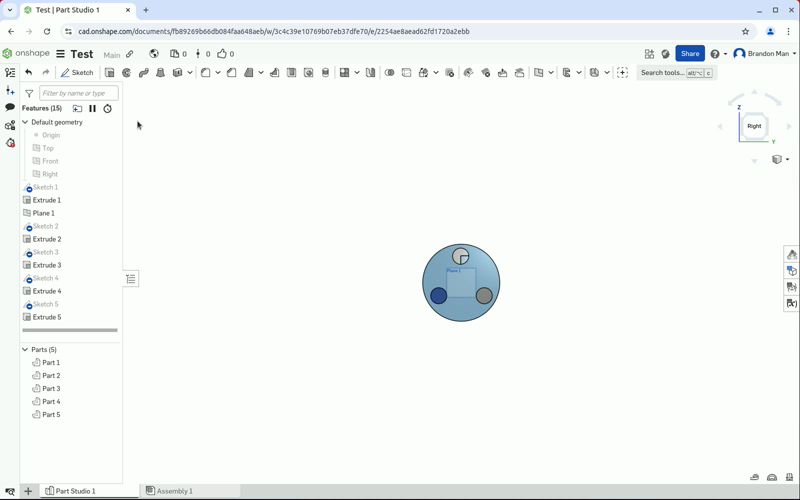
key(shift+h)
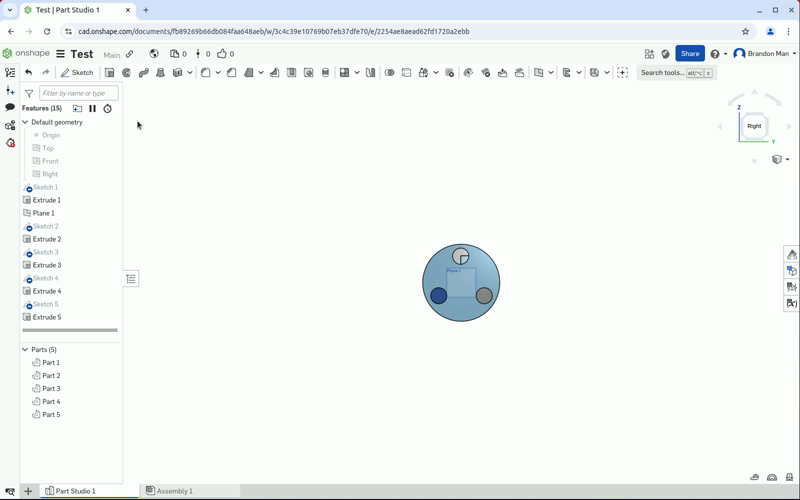
key(shift+7)
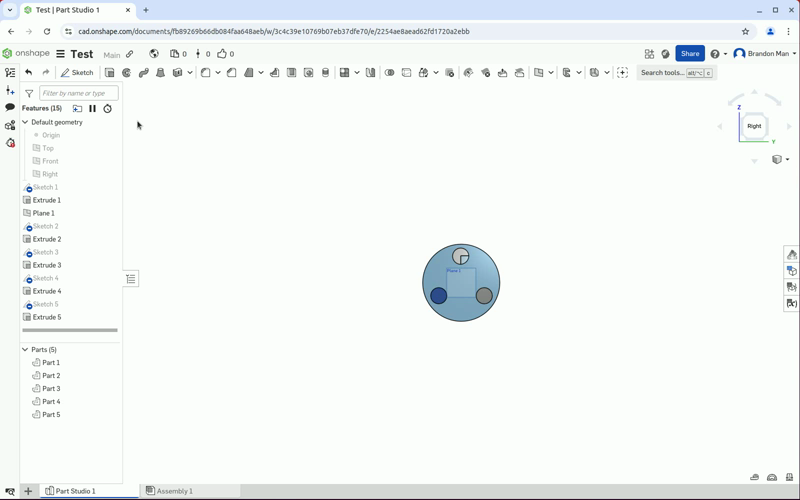
key(right, 2)
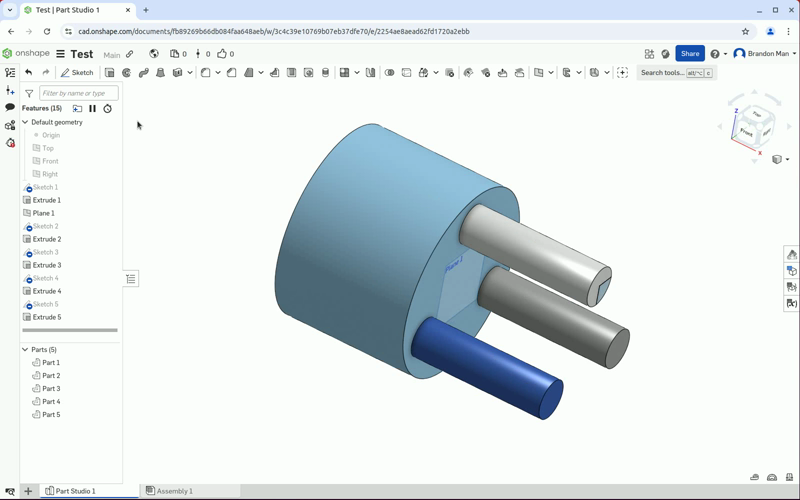
key(down, 2)
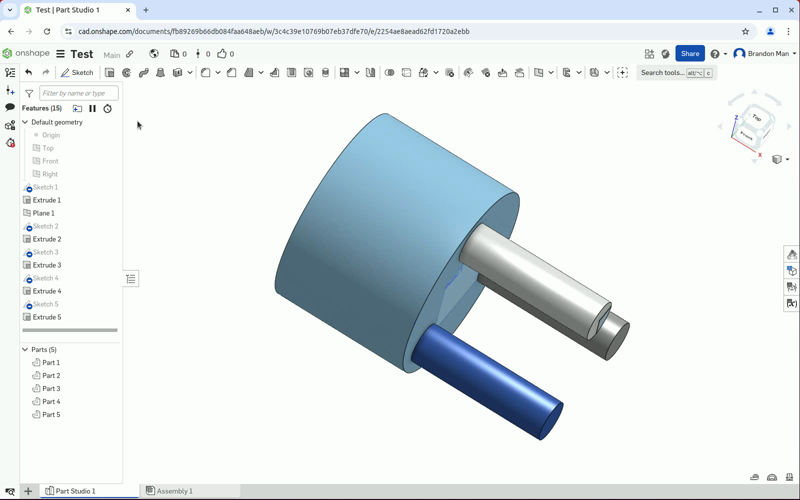
key(up, 2)
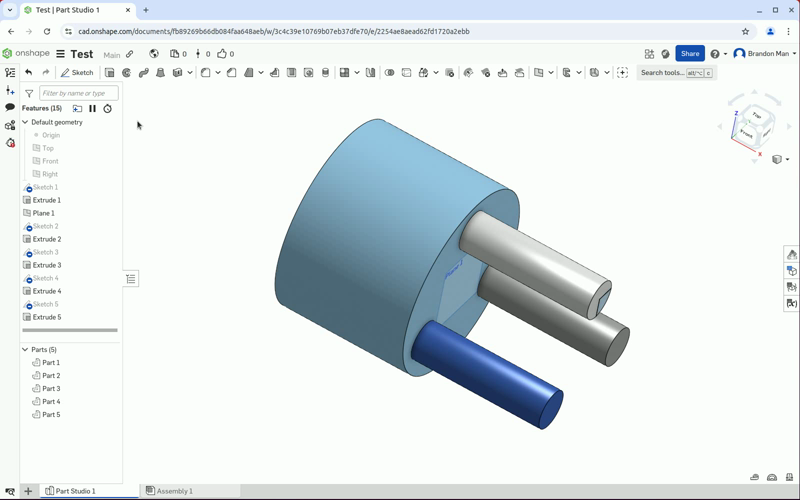
key(left, 2)
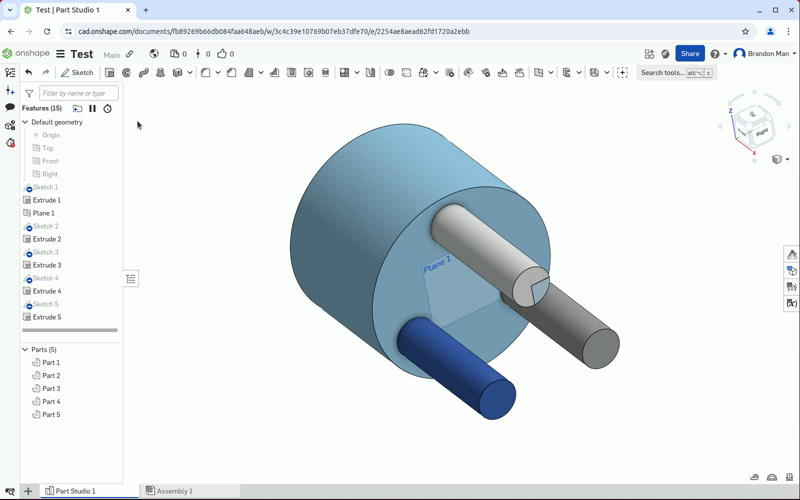
mouse_move(73, 189)
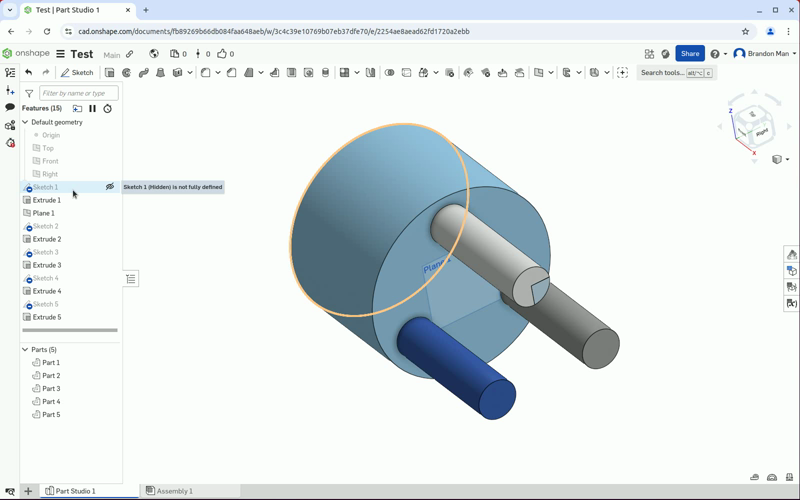
click(73, 189)